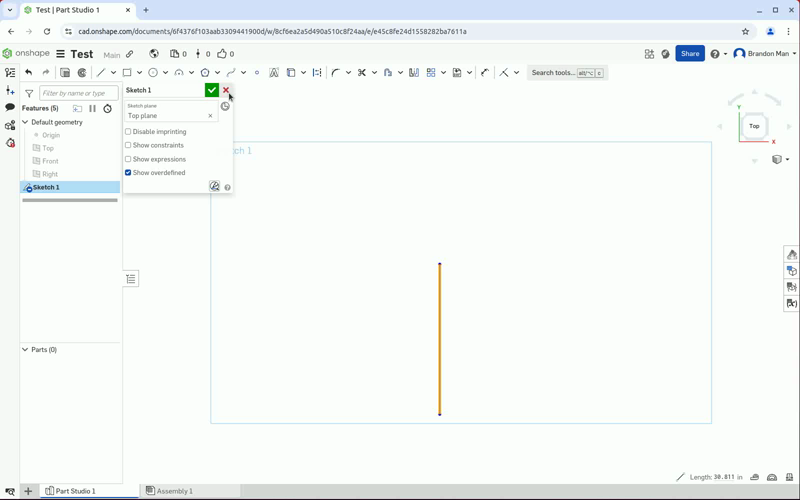
key(shift+h)
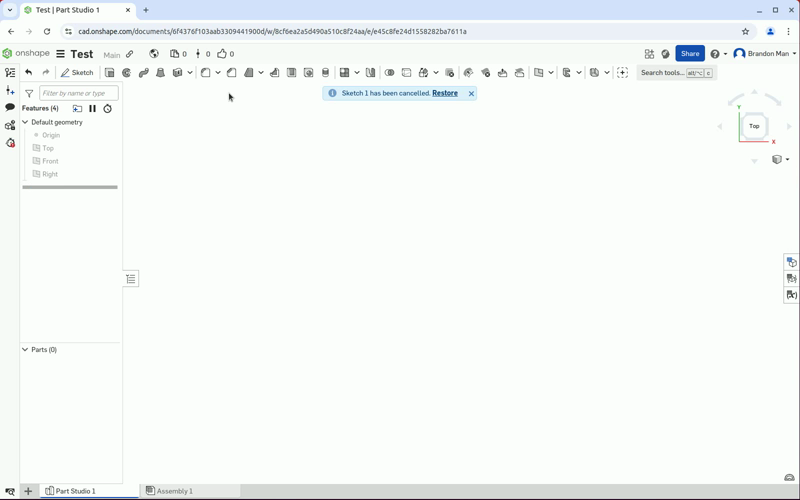
mouse_move(73, 352)
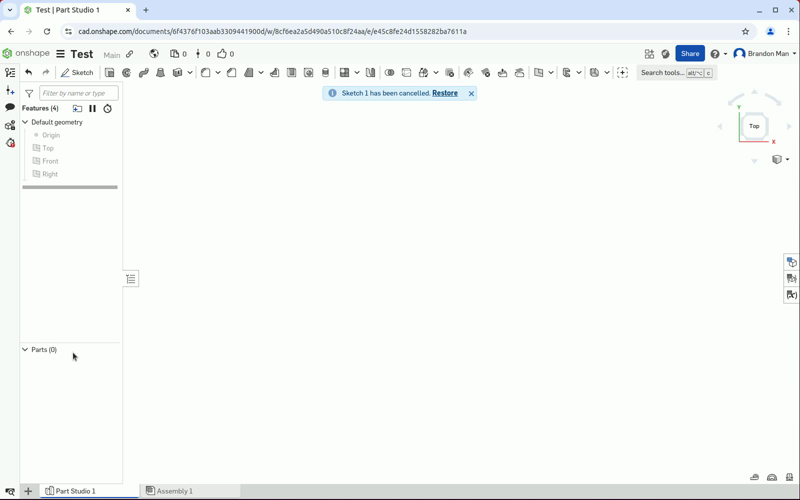
key(y)
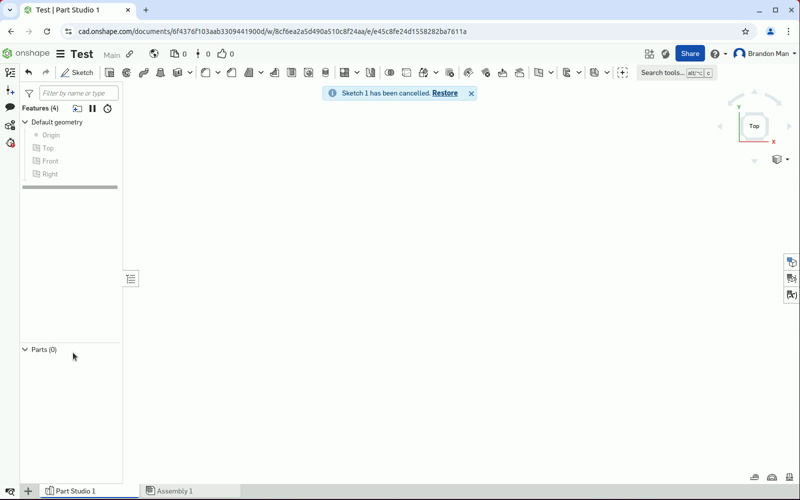
key(shift+p)
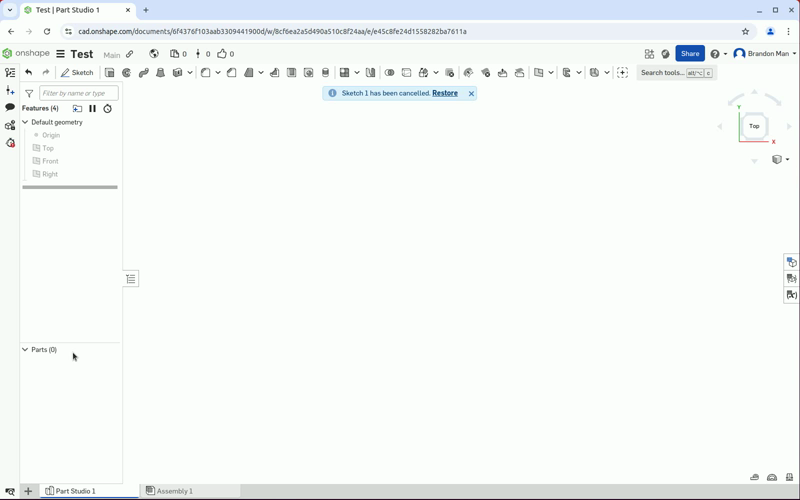
key(space)
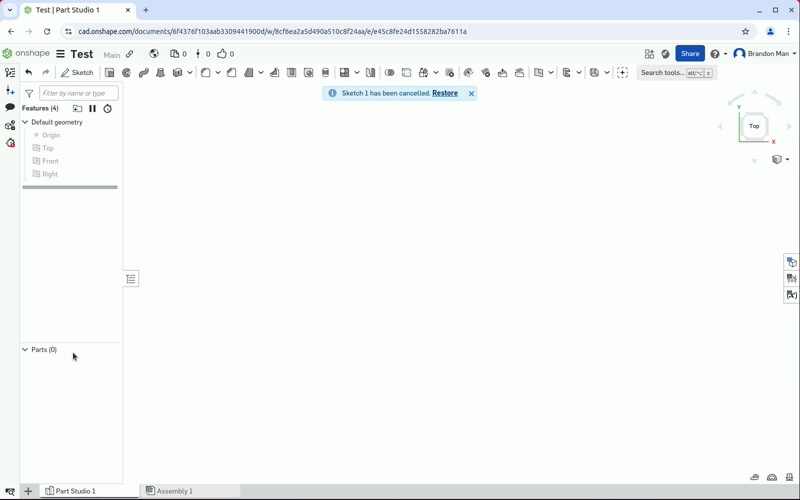
key_down(shift)
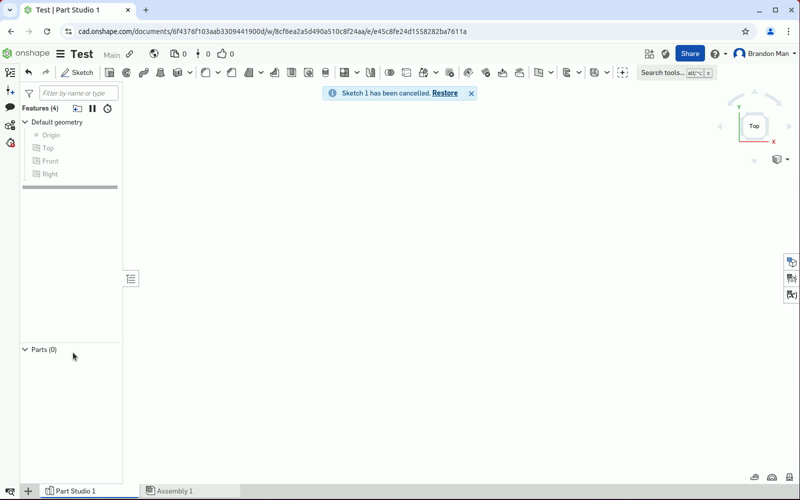
key(up)
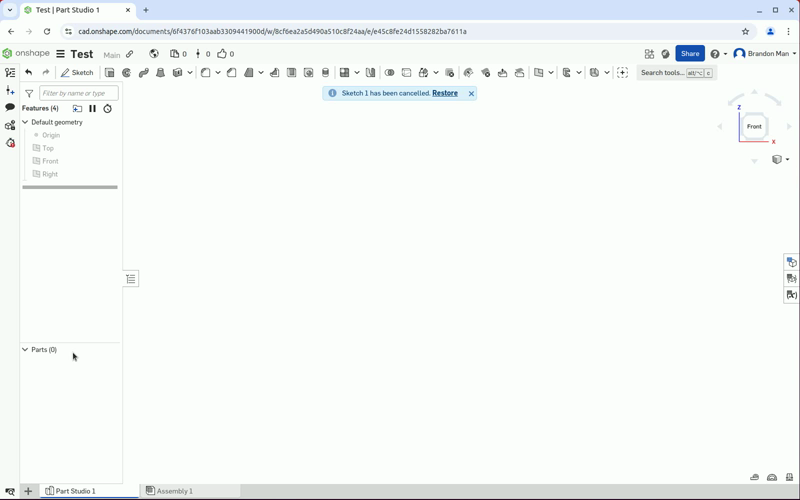
key_up(shift)
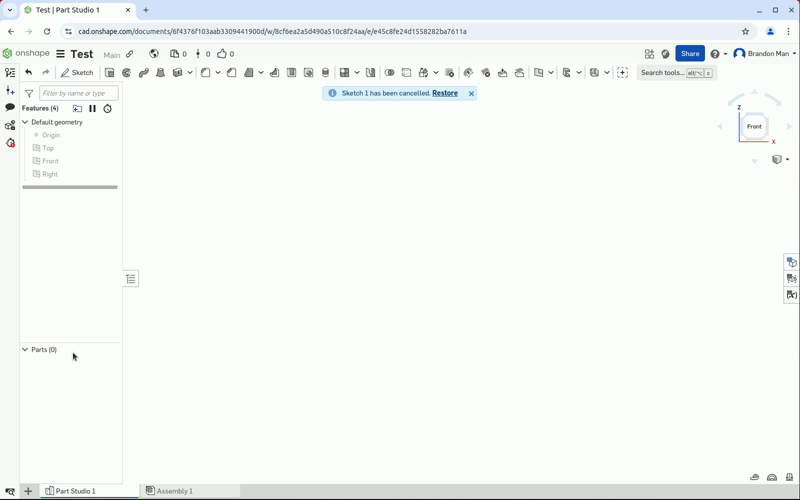
mouse_move(73, 352)
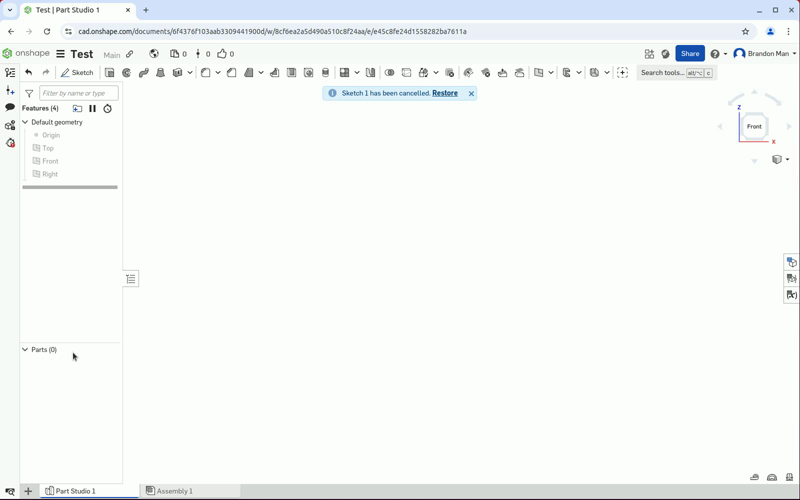
key(shift+y)
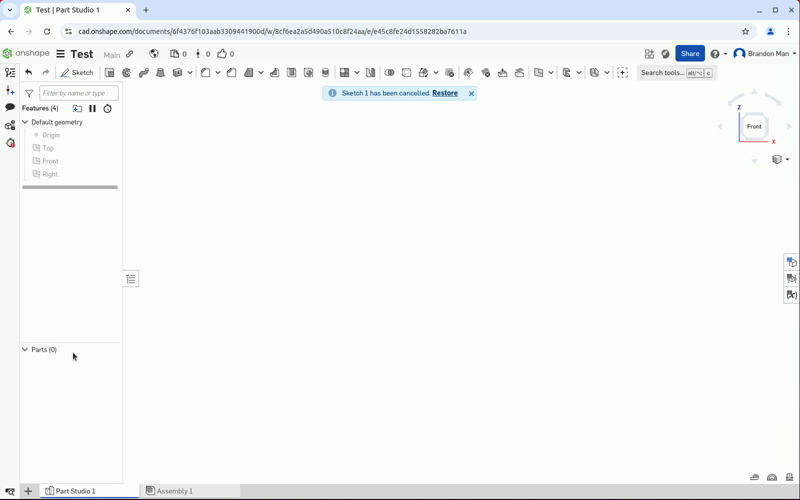
key(shift+s)
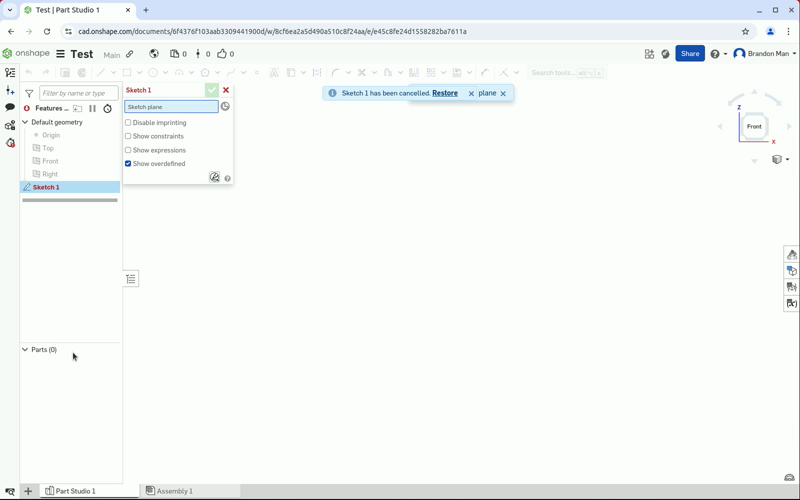
mouse_move(73, 163)
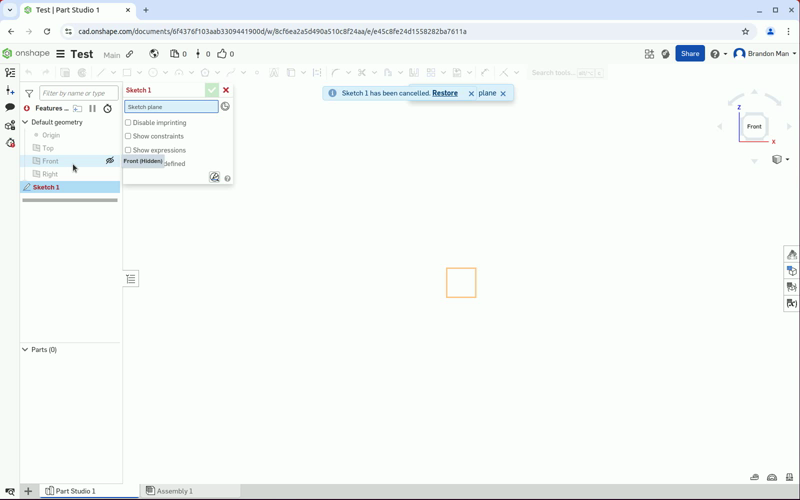
click(73, 163)
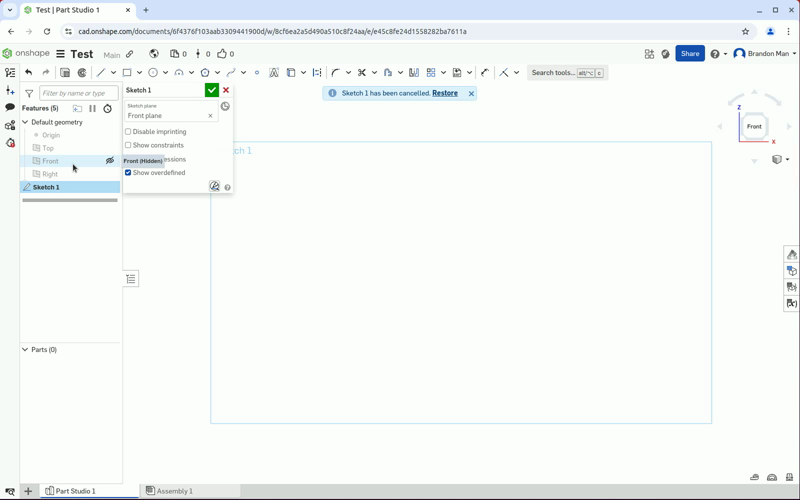
mouse_move(73, 352)
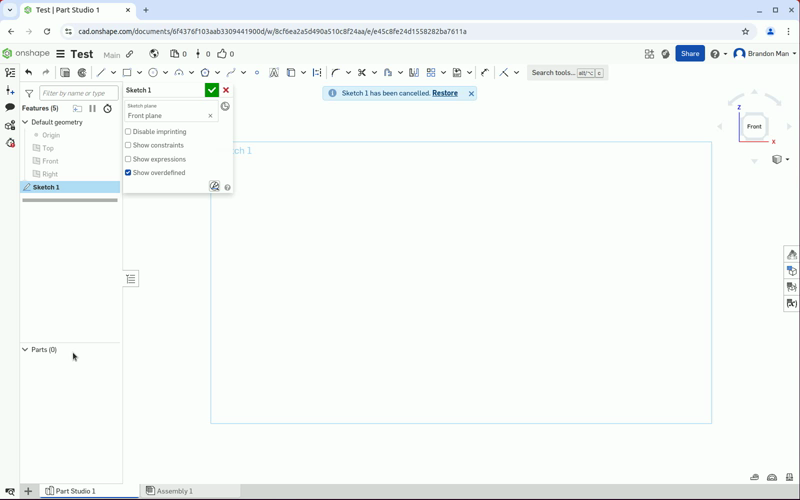
key(y)
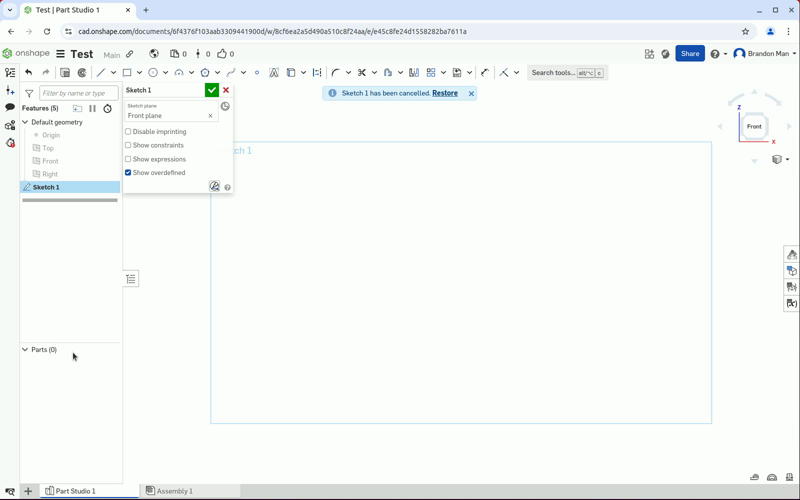
key(l)
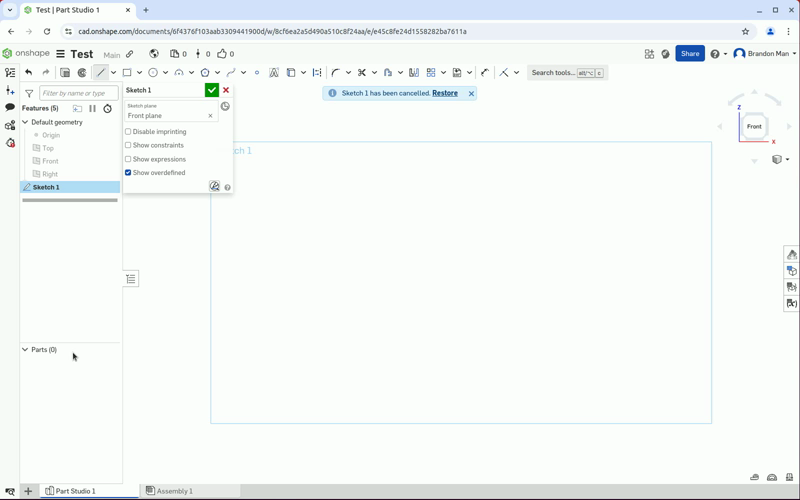
key_down(shift)
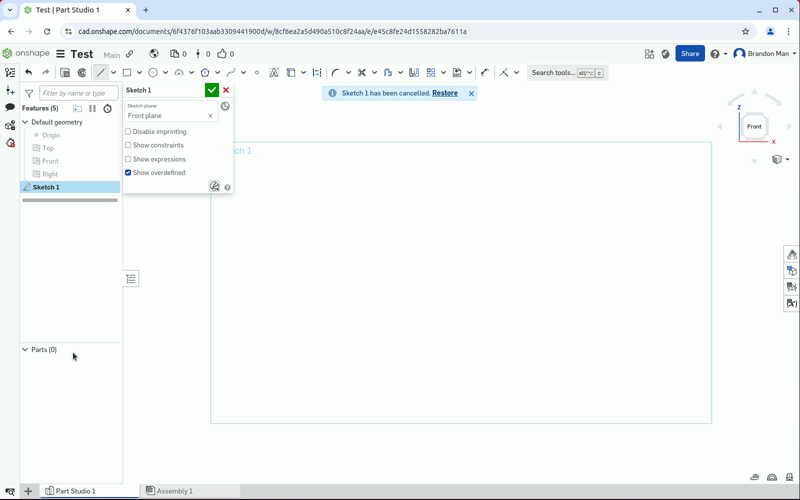
mouse_move(403, 395)
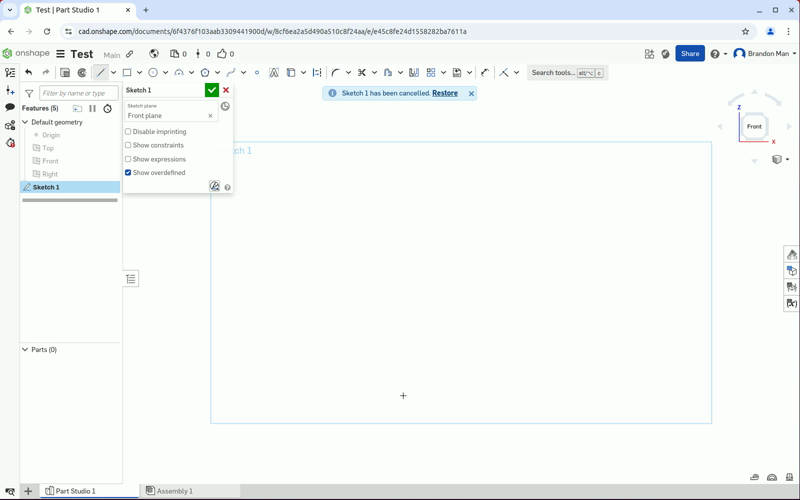
click(403, 395)
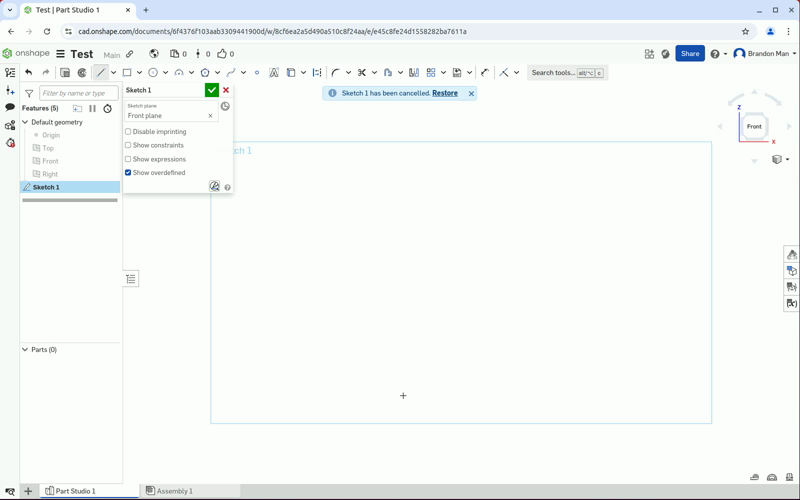
key_up(shift)
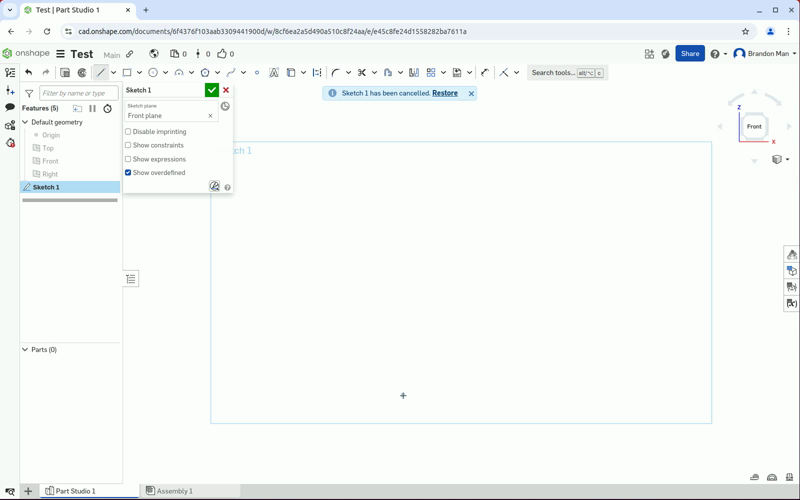
key_down(shift)
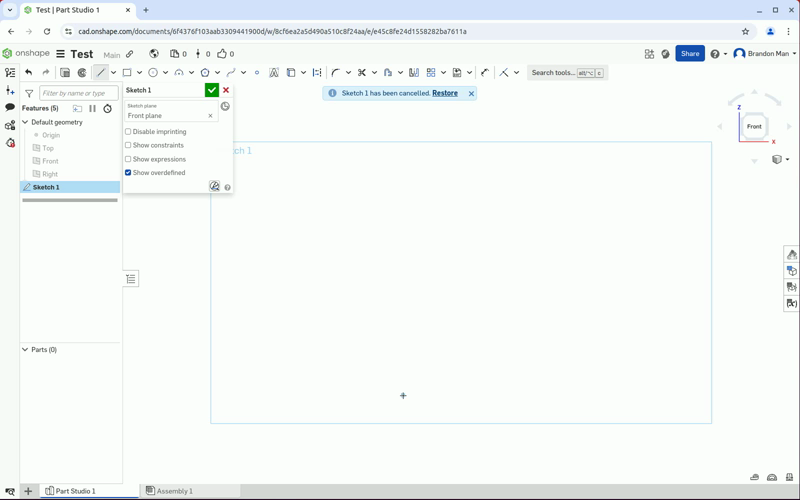
mouse_move(516, 395)
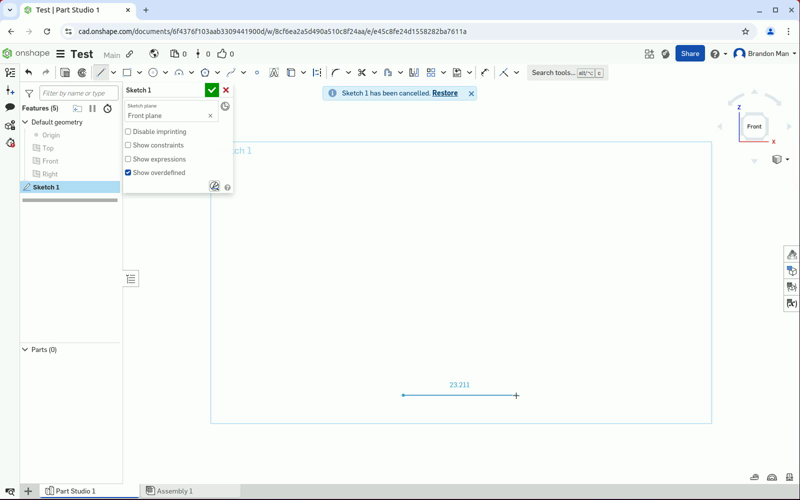
click(516, 395)
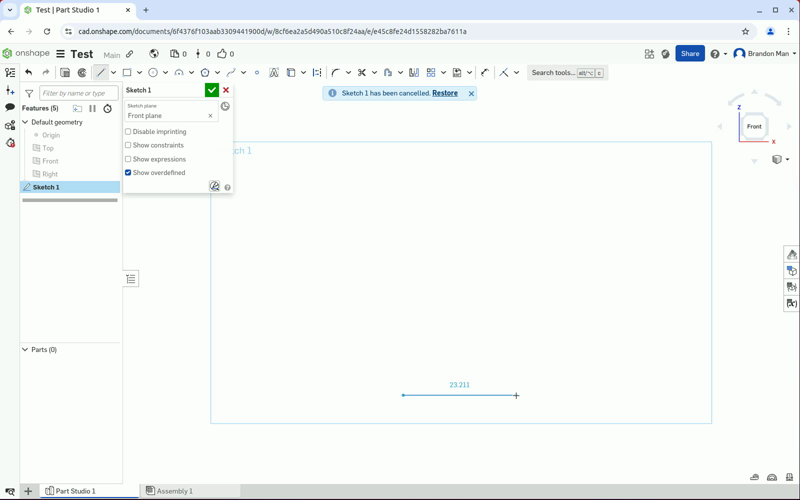
key_up(shift)
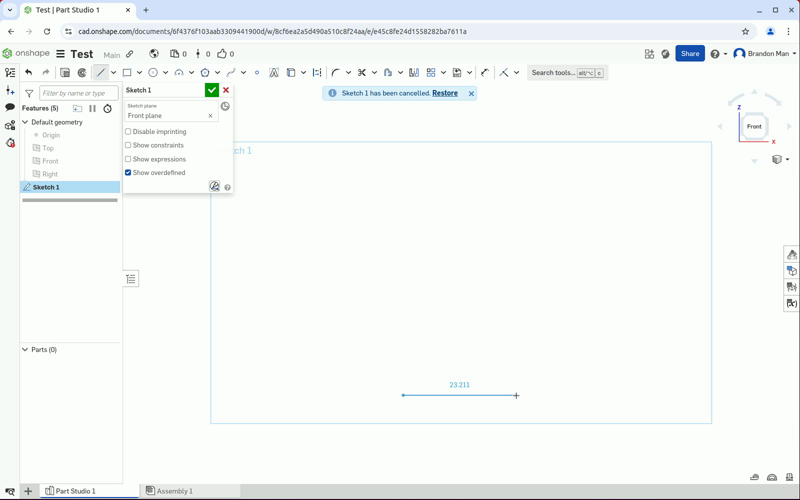
key_down(shift)
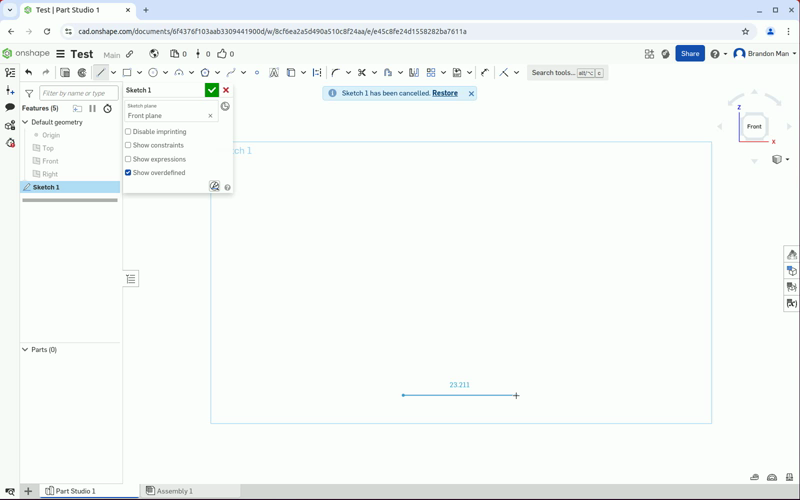
mouse_move(516, 171)
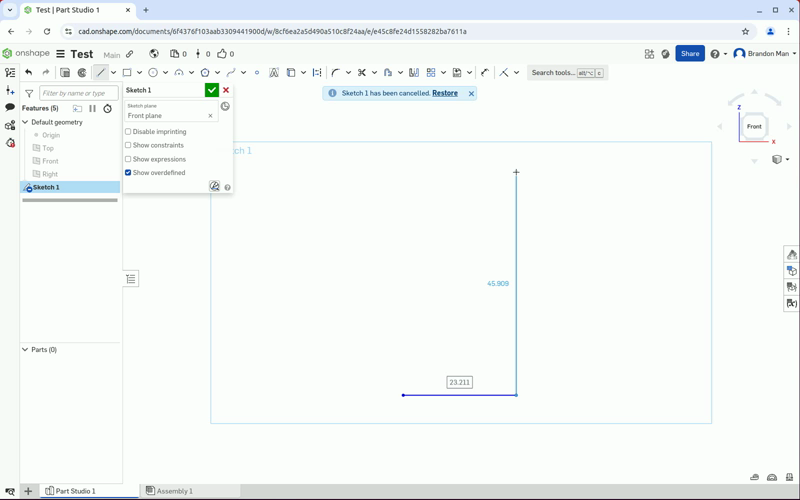
click(516, 171)
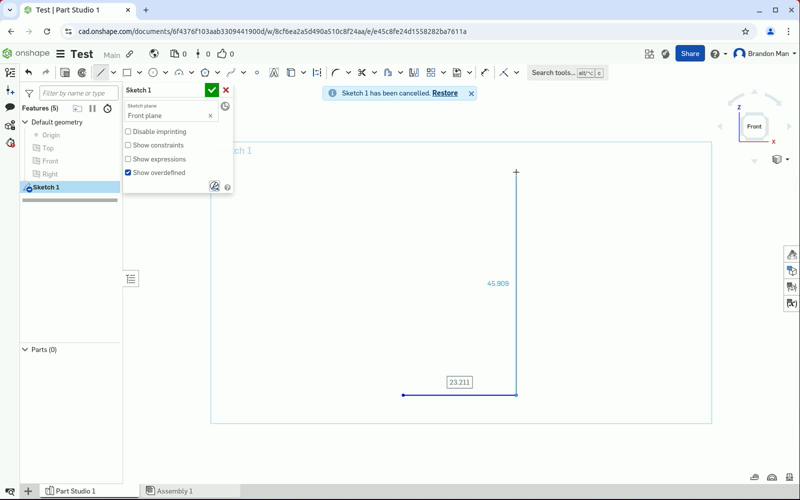
key_up(shift)
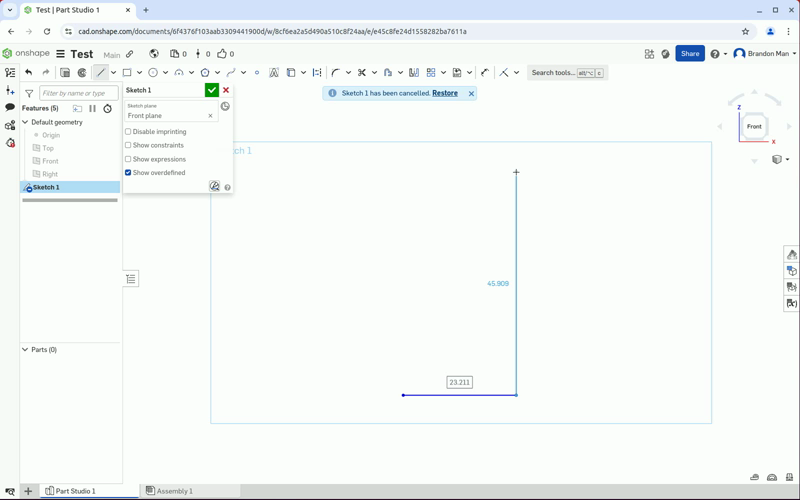
key_down(shift)
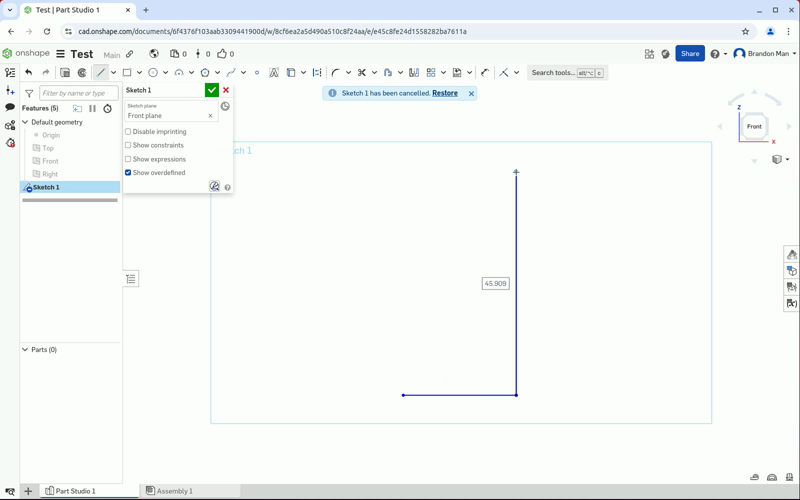
mouse_move(403, 171)
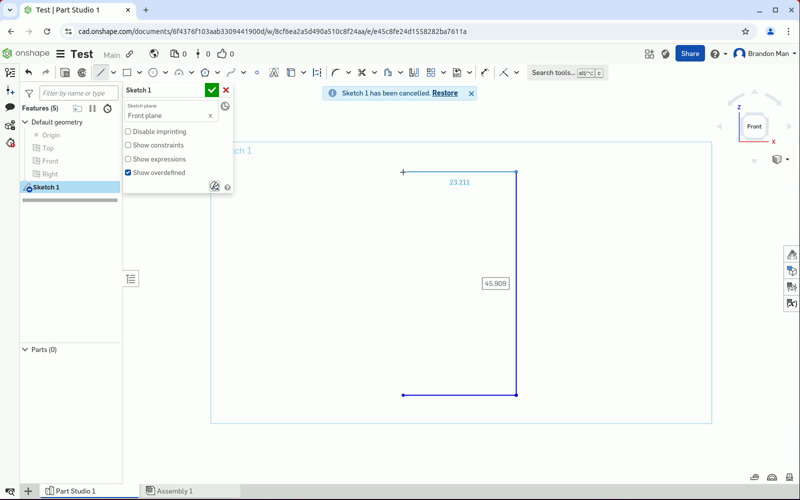
click(403, 171)
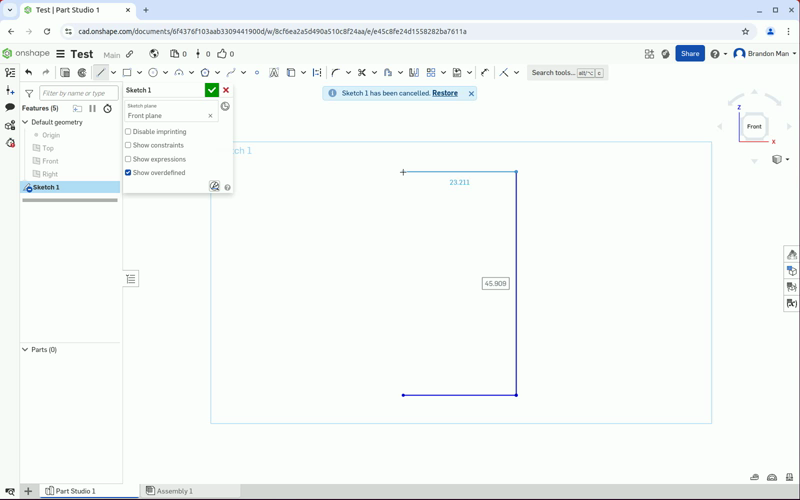
key_up(shift)
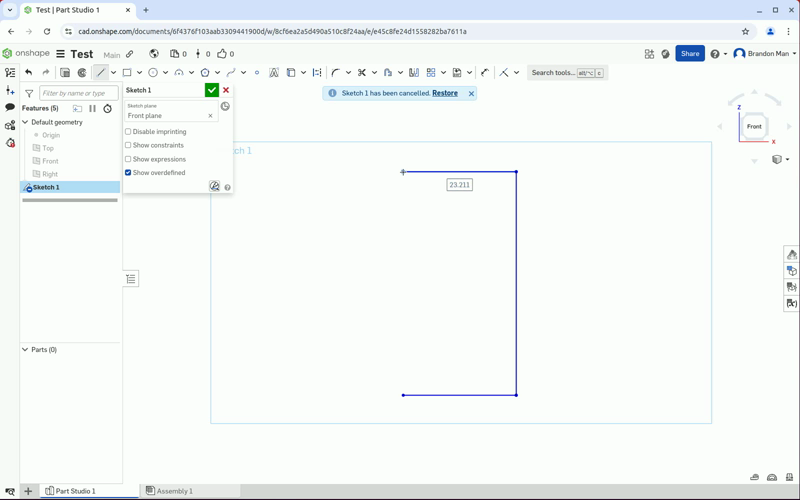
key_down(shift)
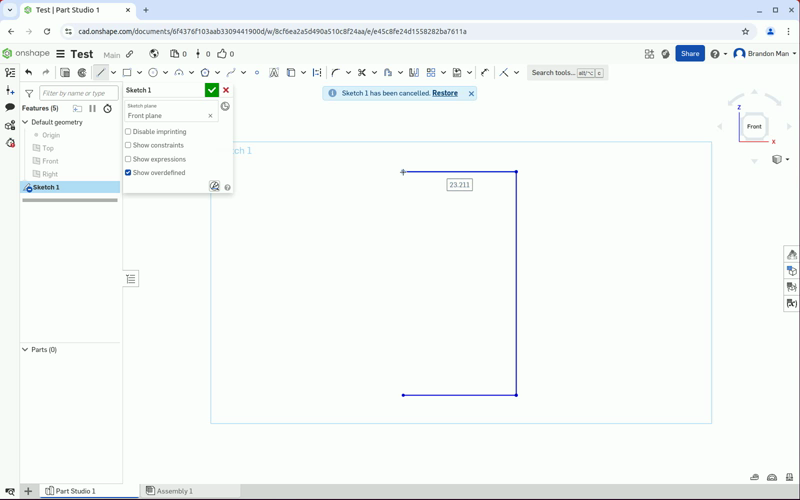
mouse_move(403, 395)
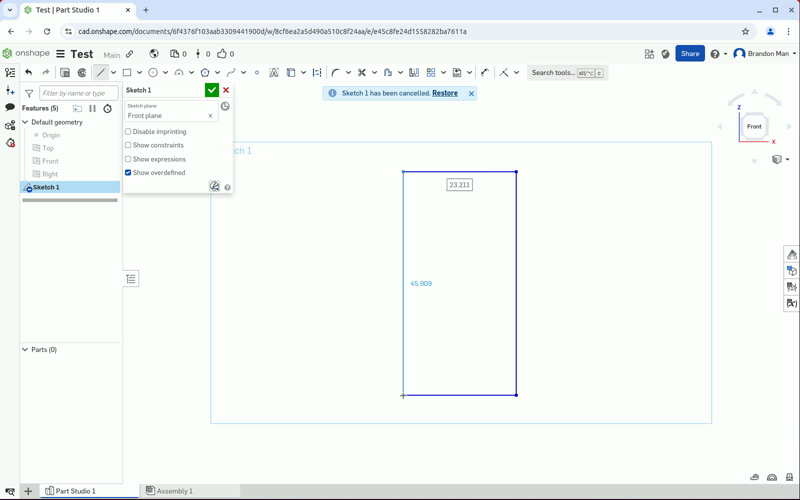
key_up(shift)
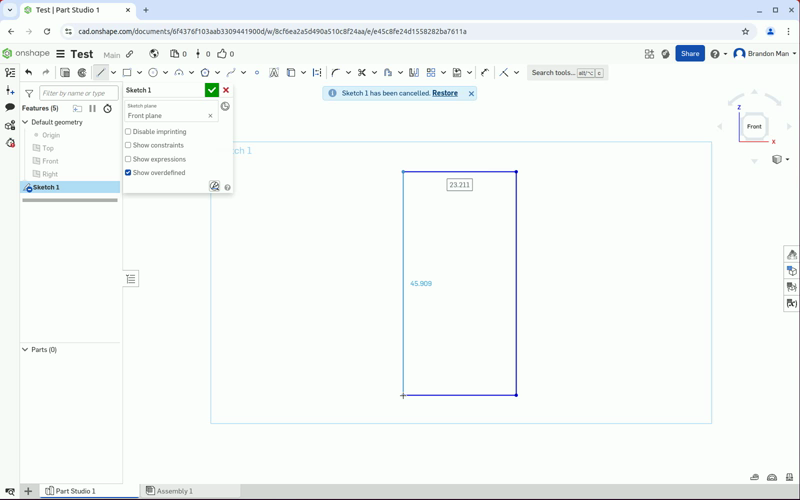
click(403, 395)
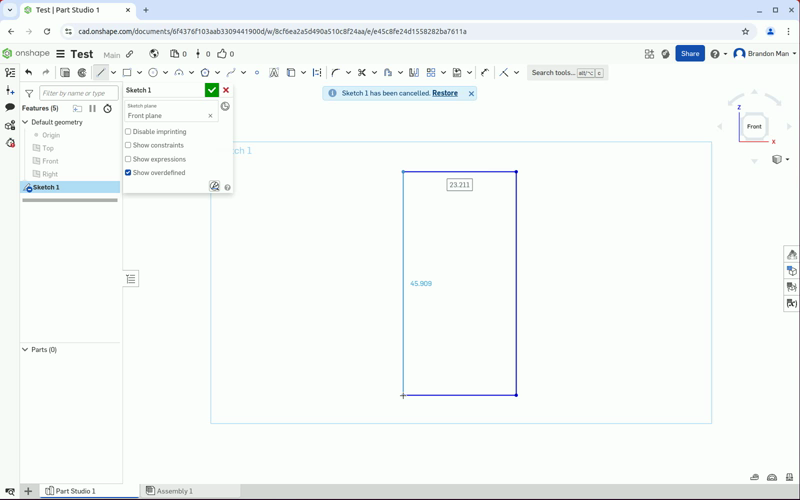
key(esc)
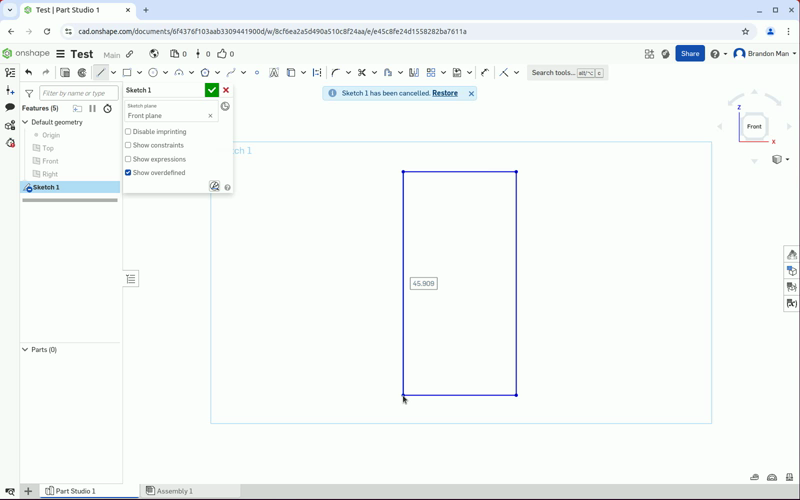
key(l)
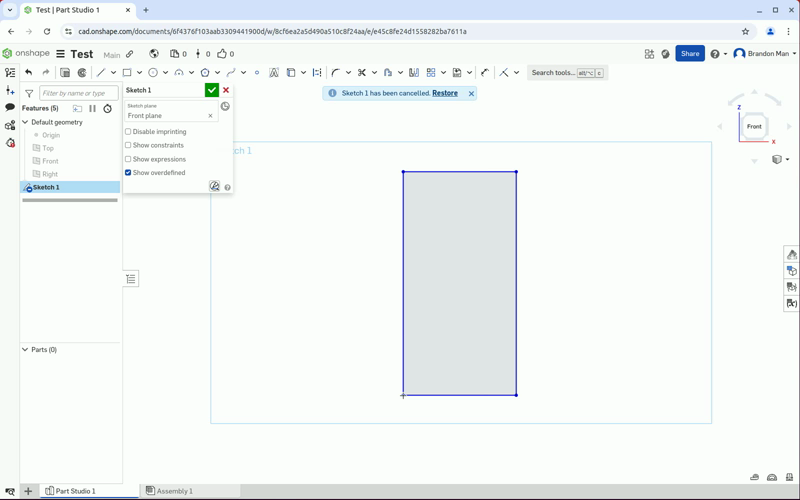
key_down(shift)
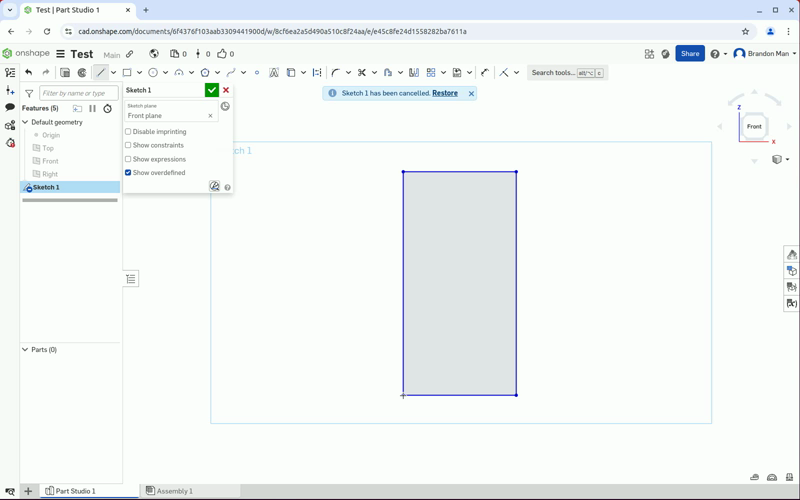
mouse_move(417, 371)
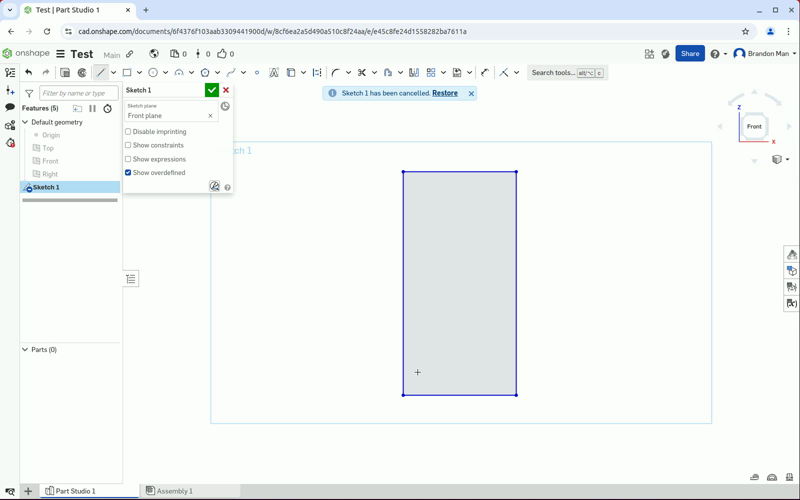
click(417, 371)
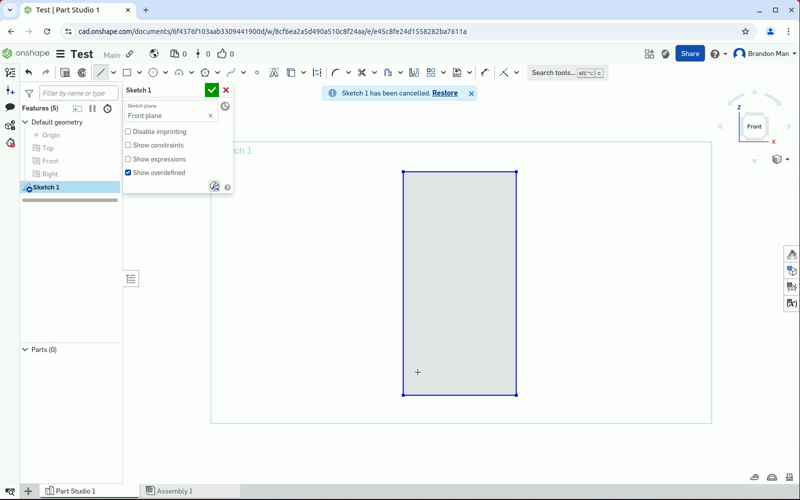
key_up(shift)
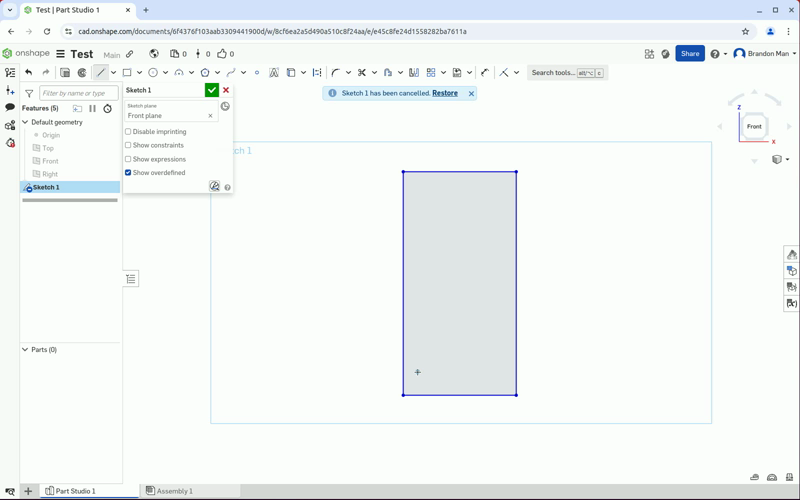
key_down(shift)
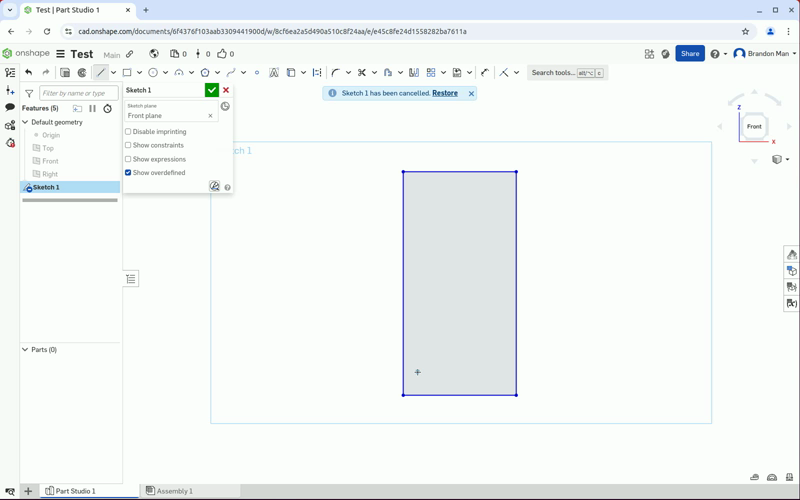
mouse_move(502, 371)
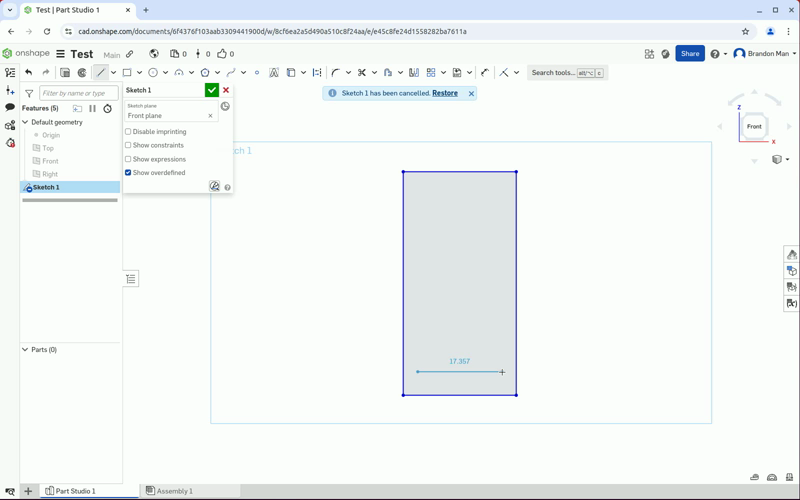
click(502, 371)
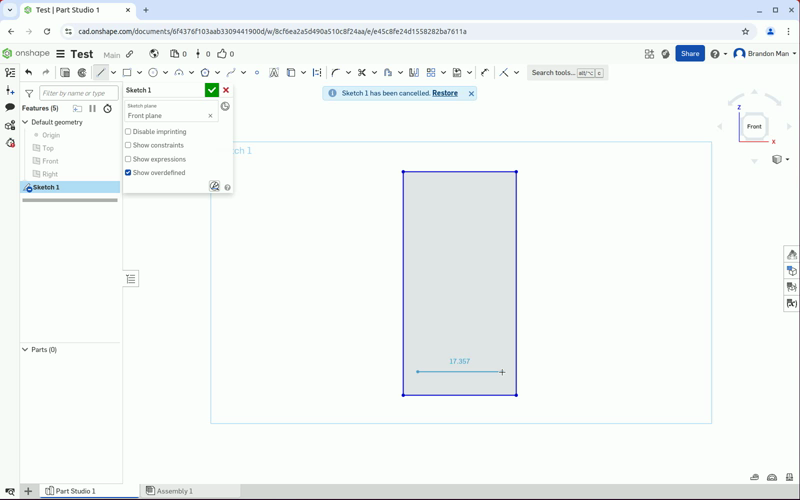
key_up(shift)
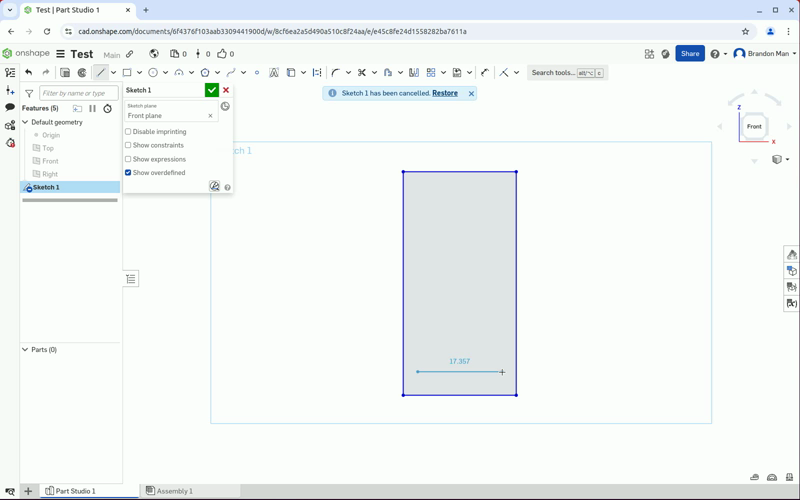
key_down(shift)
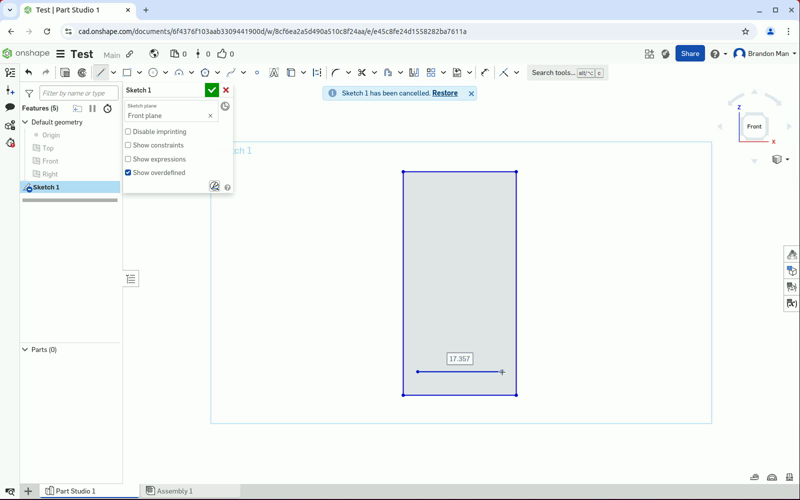
mouse_move(502, 296)
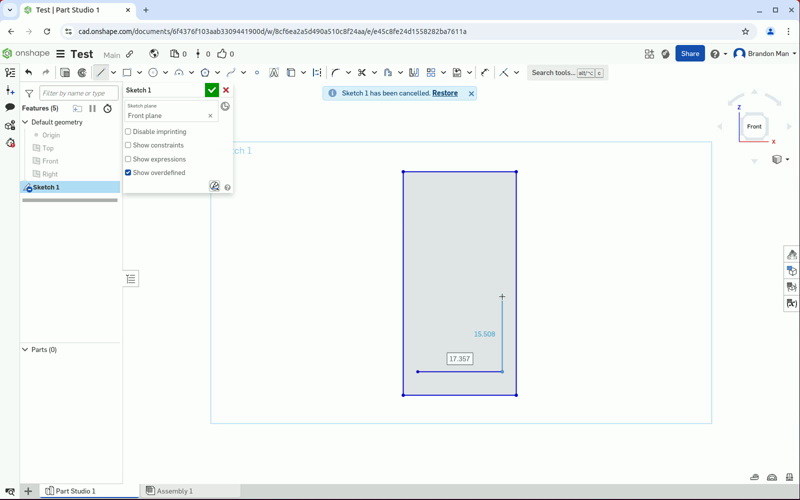
click(502, 296)
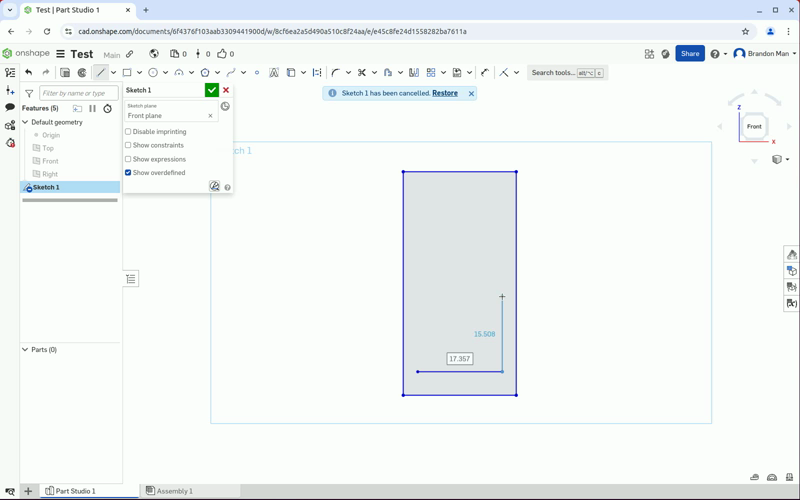
key_up(shift)
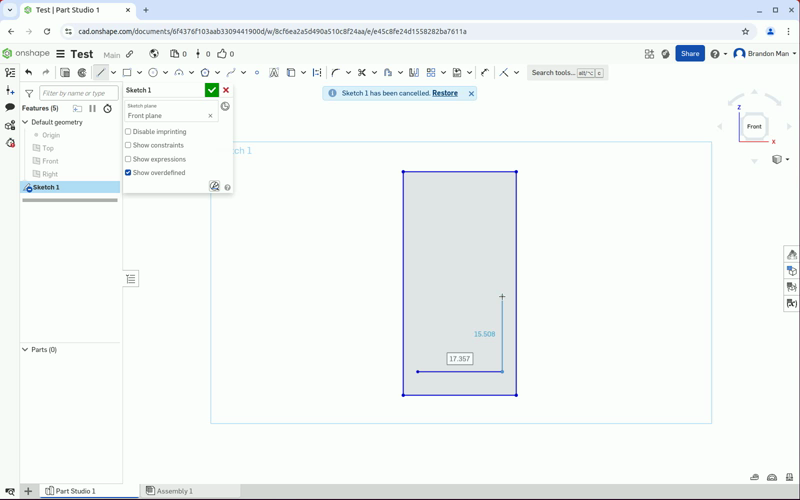
key_down(shift)
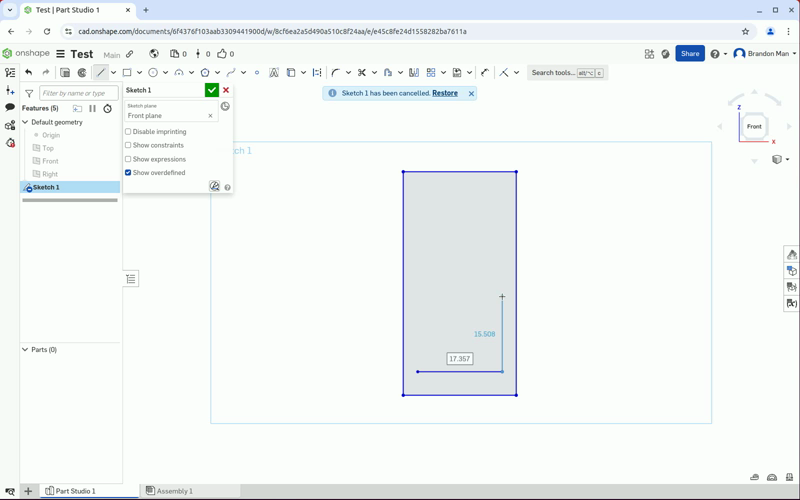
mouse_move(532, 296)
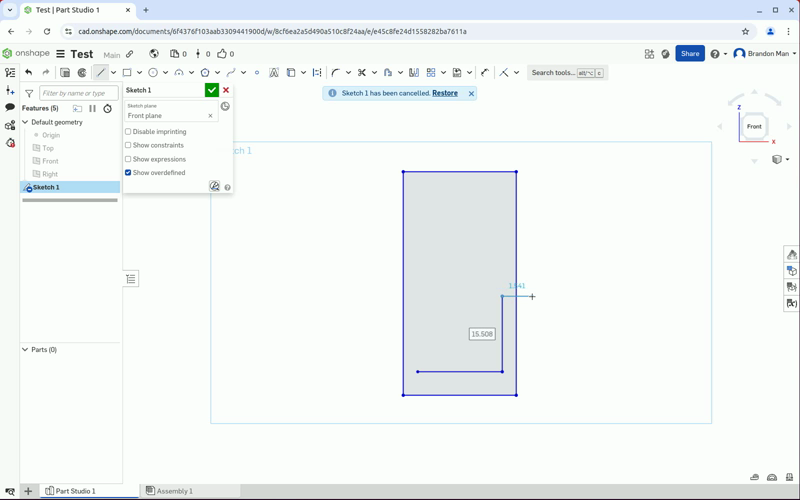
mouse_move(502, 282)
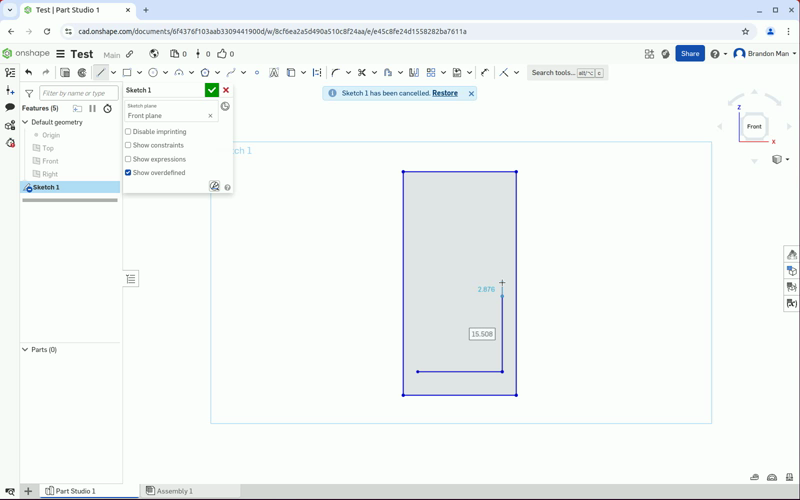
click(502, 282)
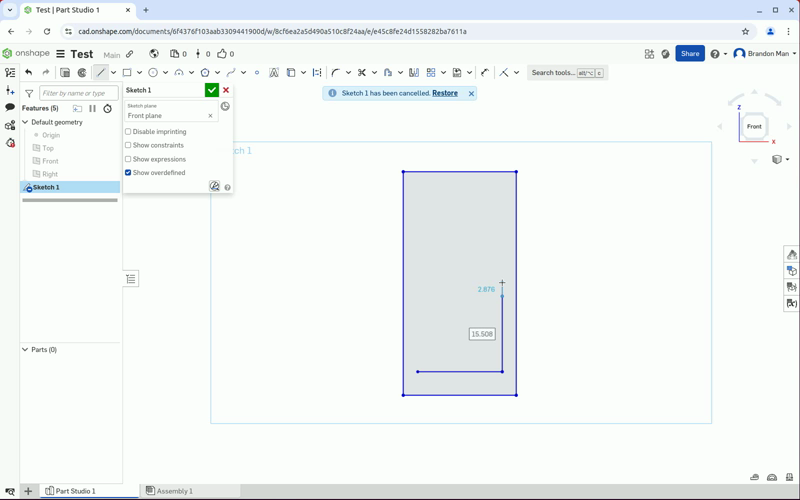
key_up(shift)
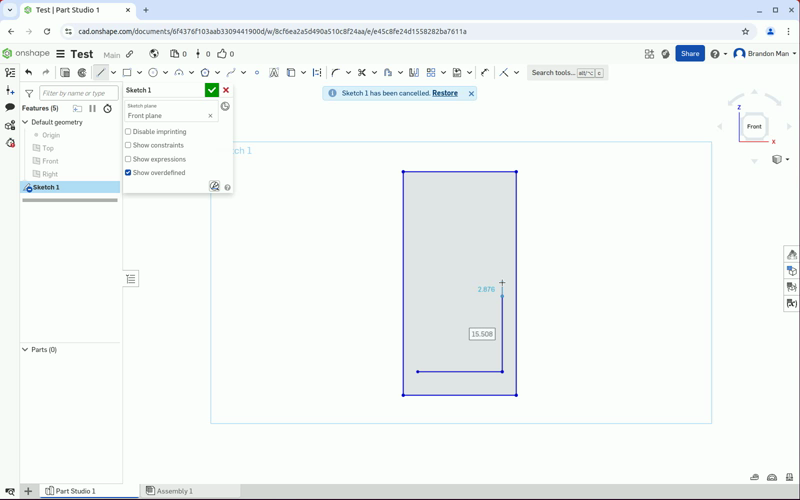
key_down(shift)
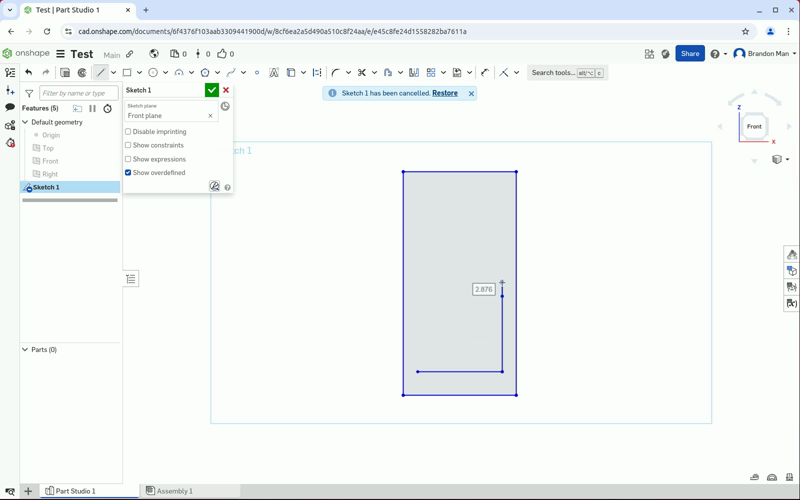
mouse_move(502, 185)
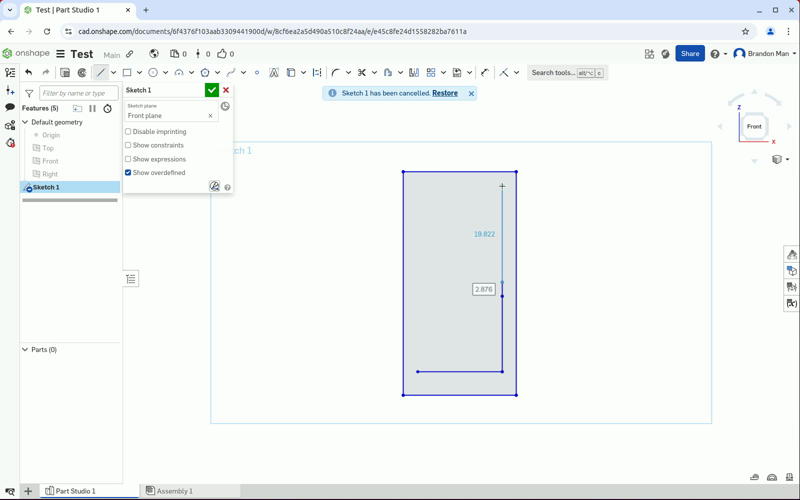
click(502, 185)
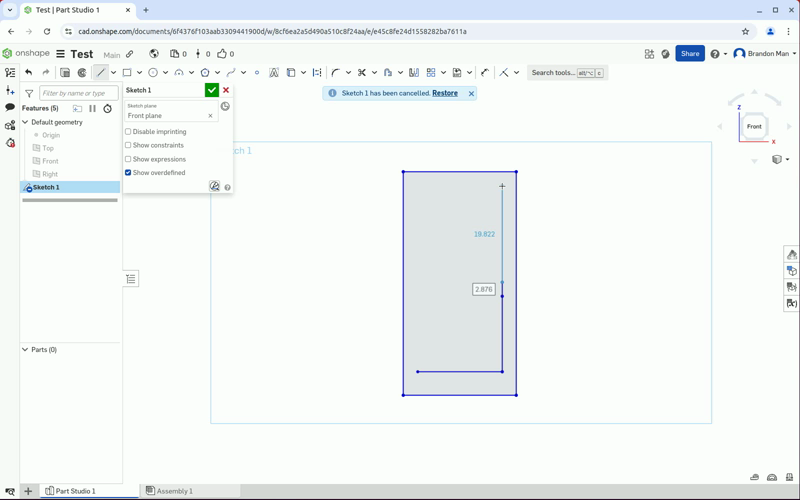
key_up(shift)
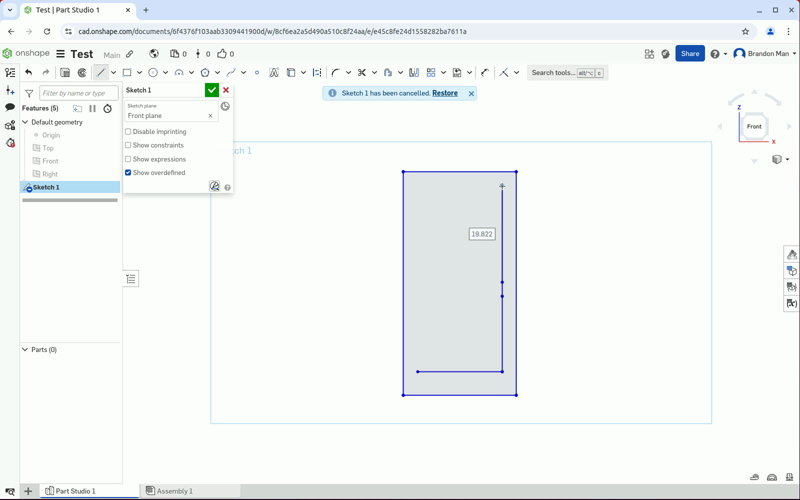
key_down(shift)
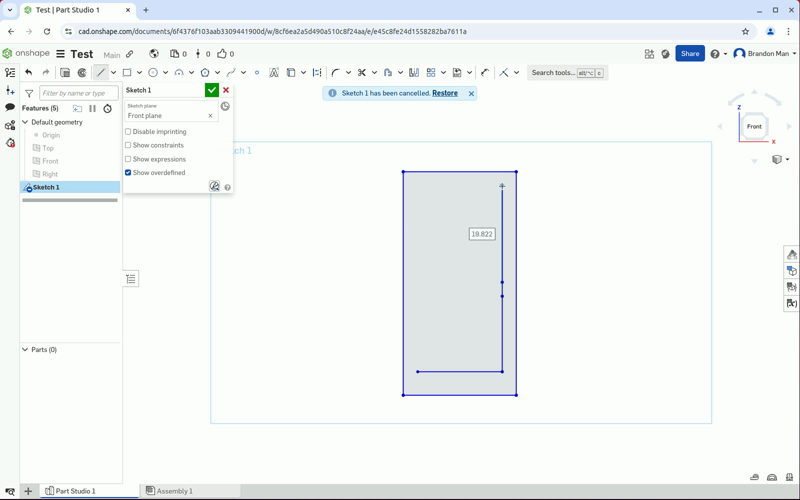
mouse_move(532, 185)
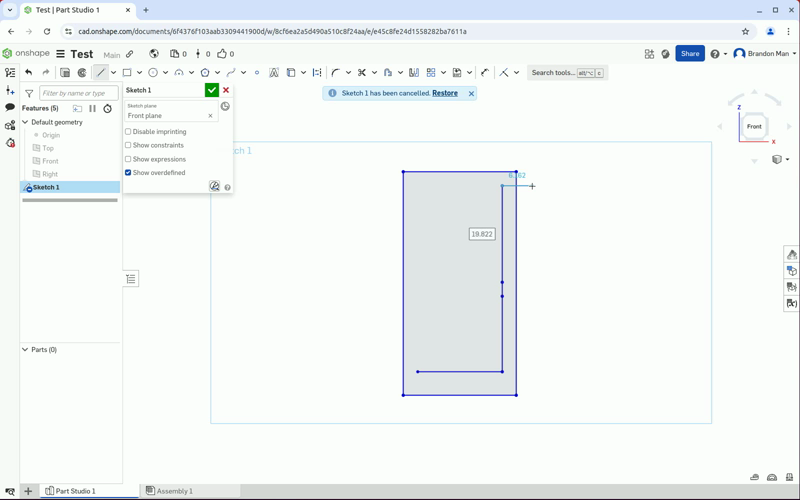
mouse_move(464, 185)
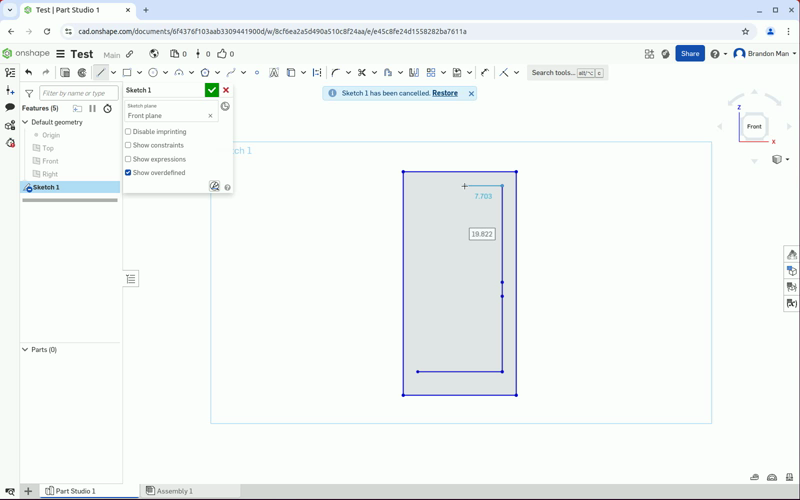
click(464, 185)
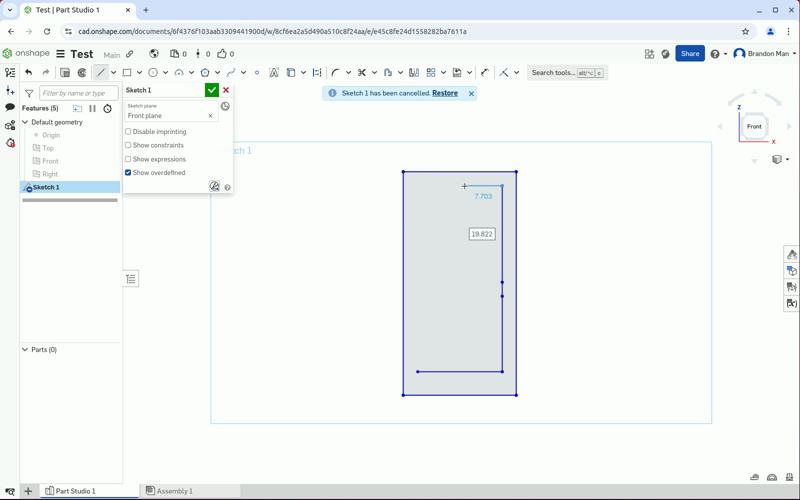
key_up(shift)
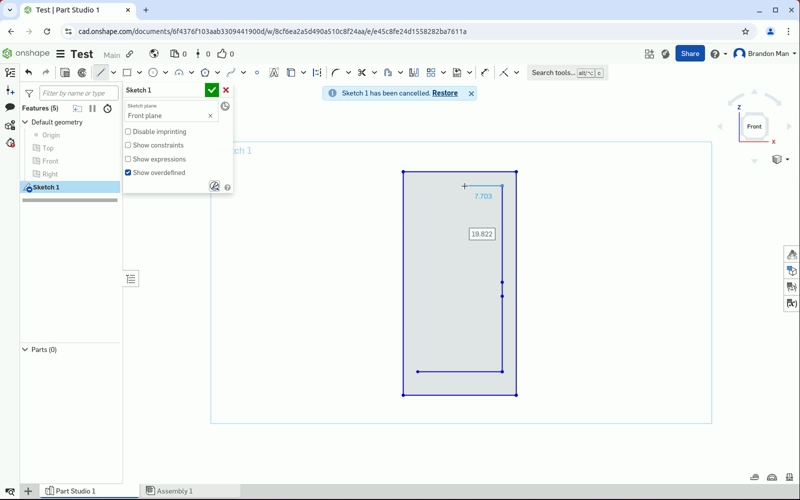
key_down(shift)
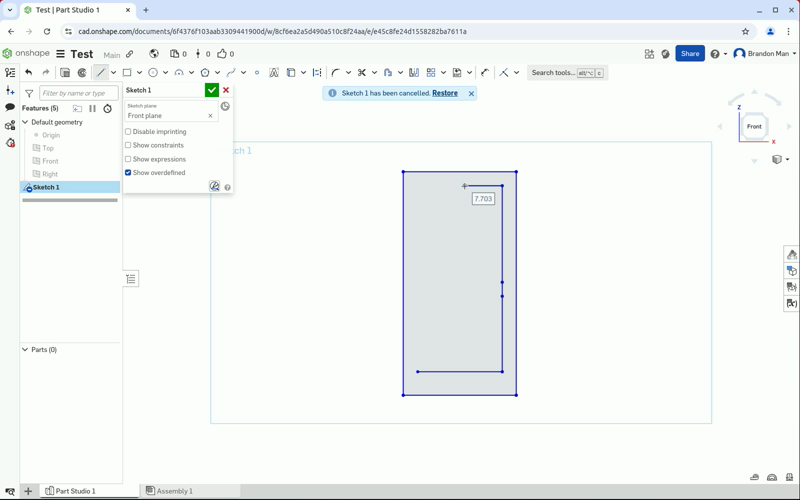
mouse_move(494, 185)
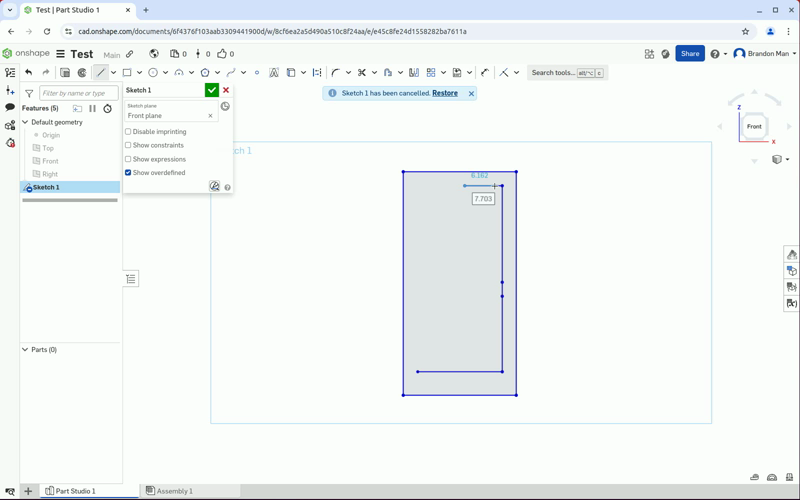
mouse_move(455, 185)
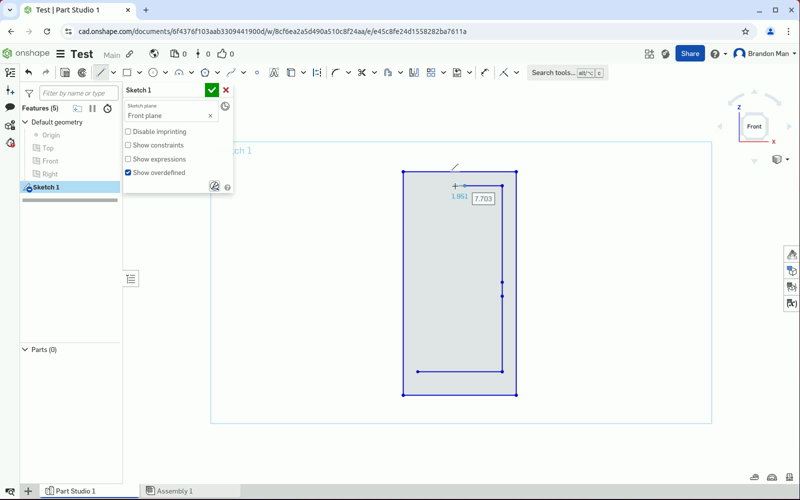
click(455, 185)
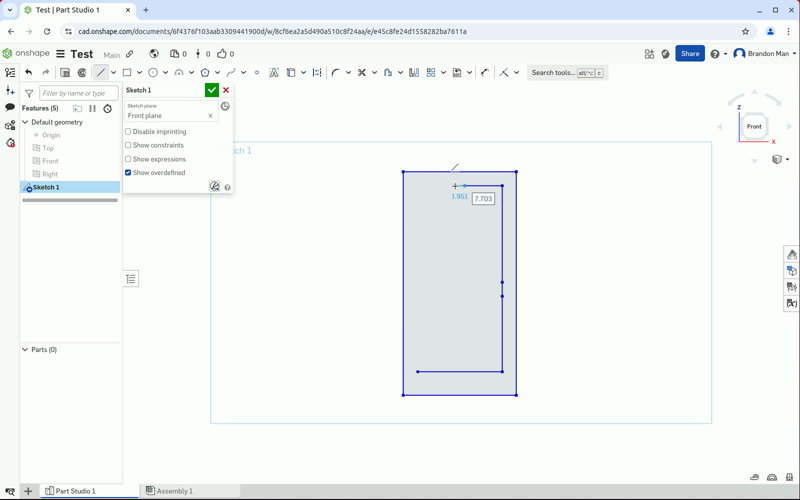
key_up(shift)
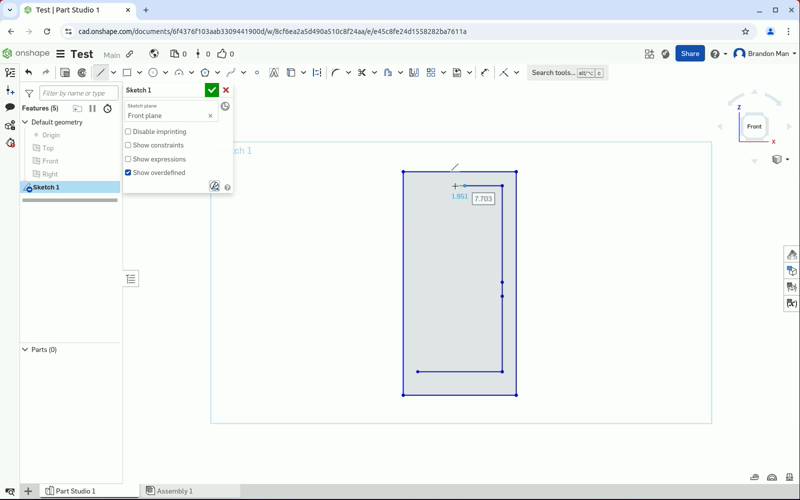
key_down(shift)
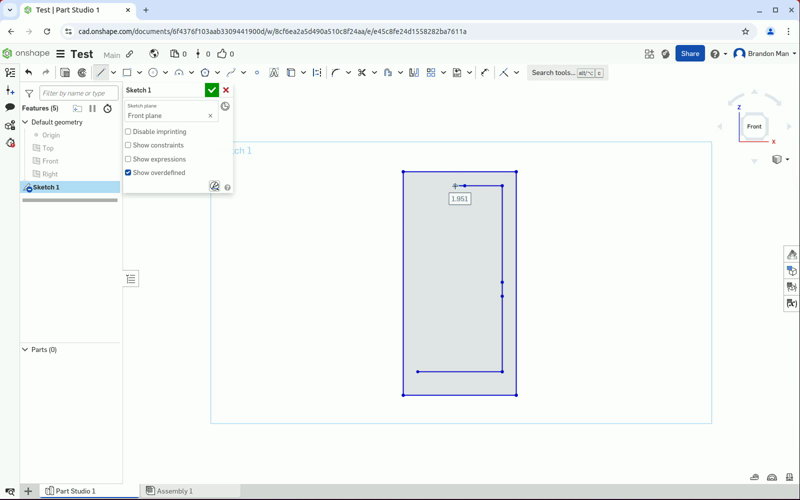
mouse_move(485, 185)
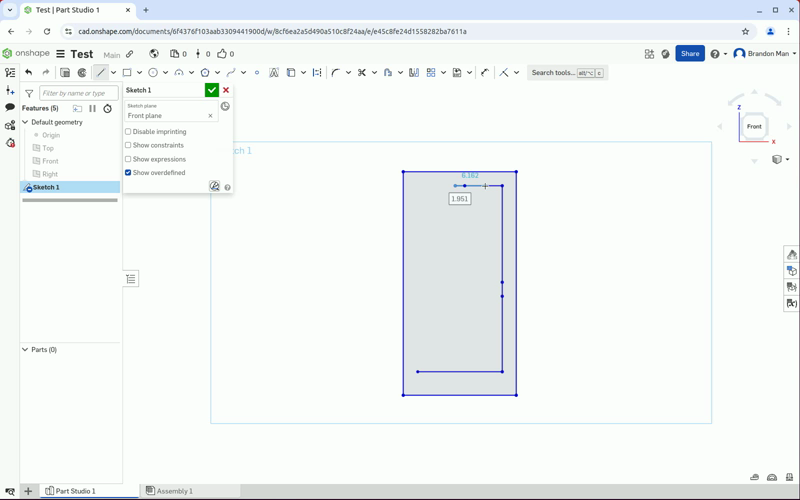
mouse_move(417, 185)
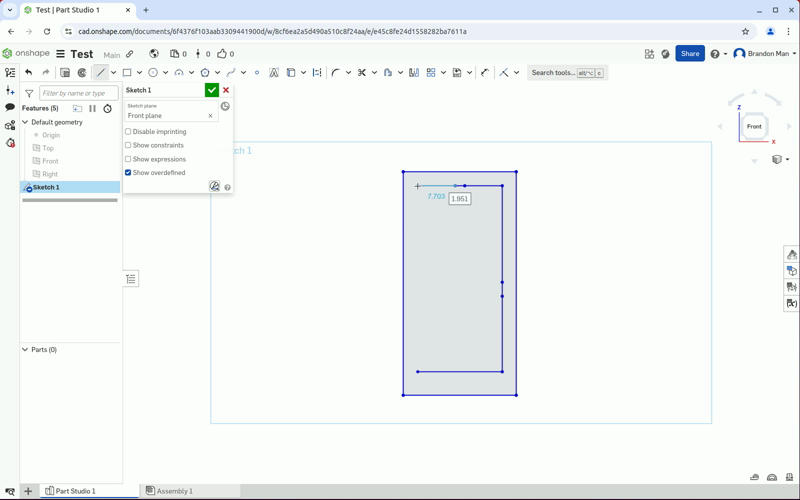
click(417, 185)
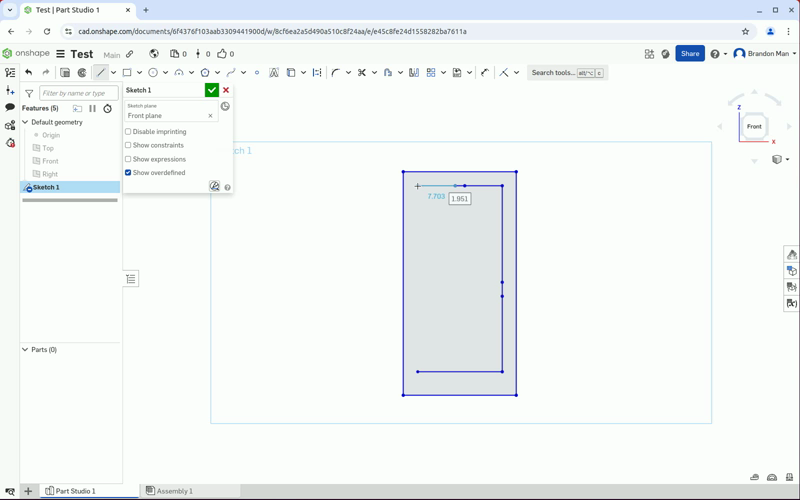
key_up(shift)
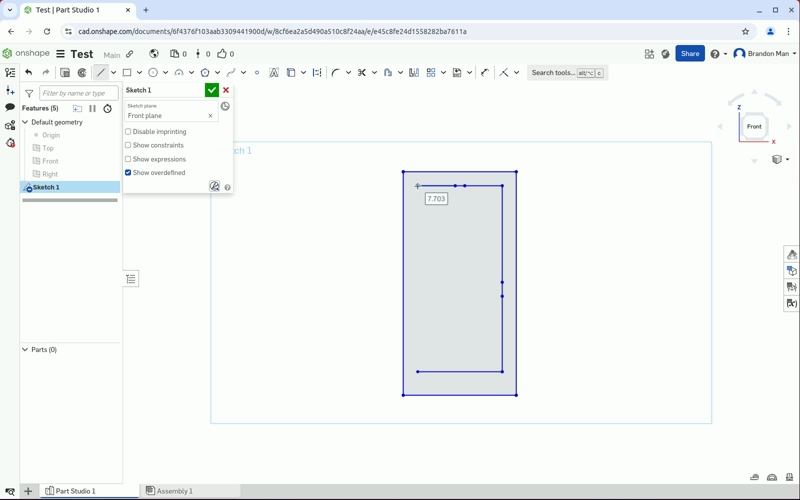
key_down(shift)
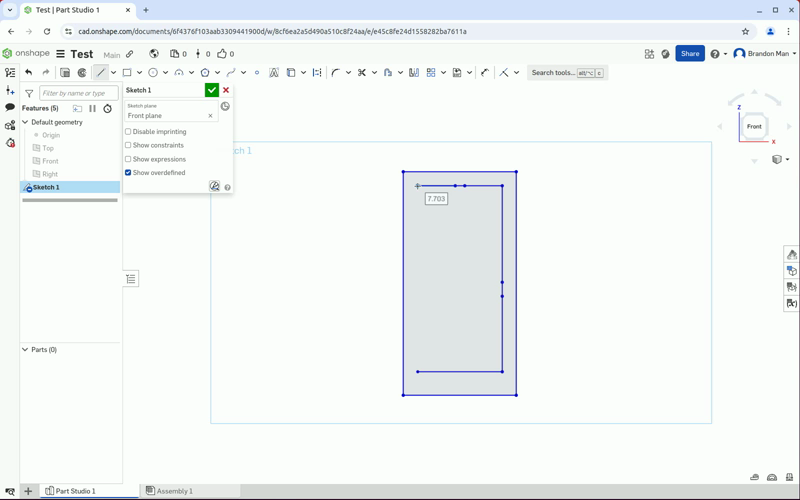
mouse_move(417, 282)
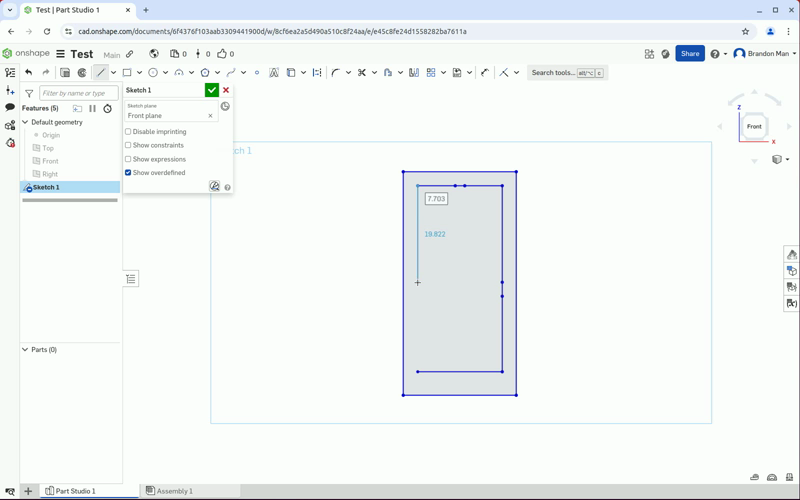
click(417, 282)
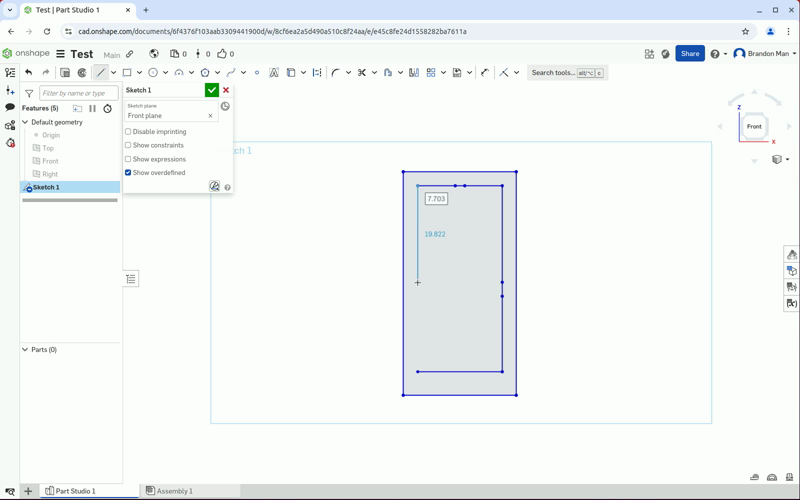
key_up(shift)
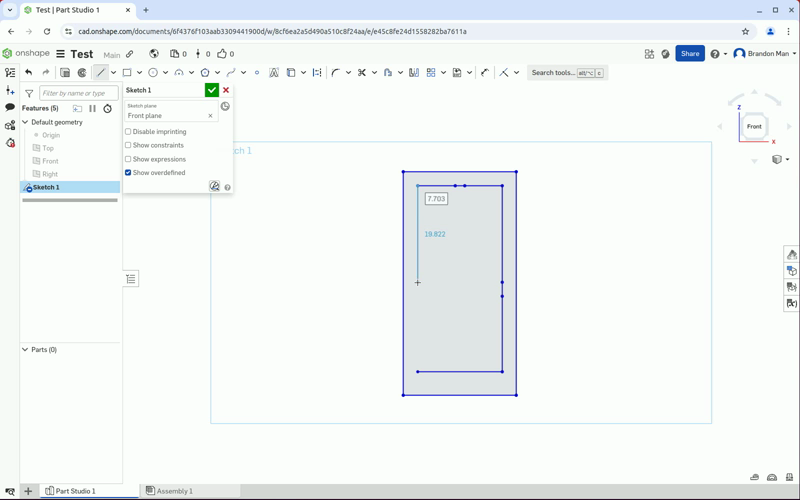
key_down(shift)
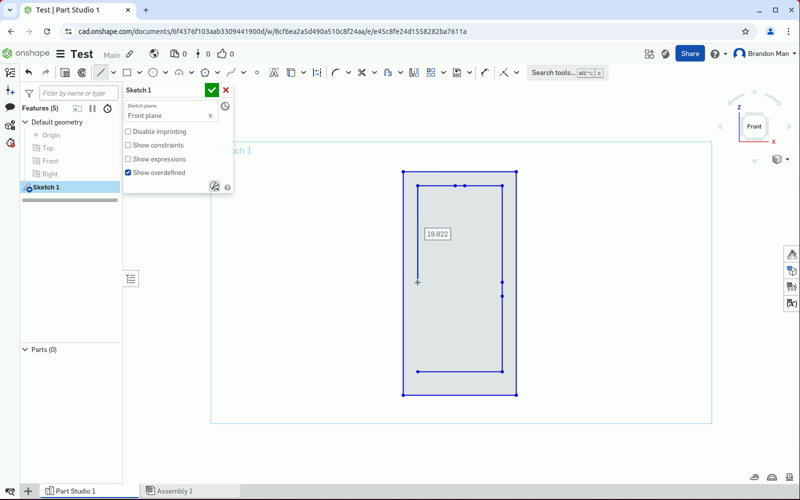
mouse_move(447, 282)
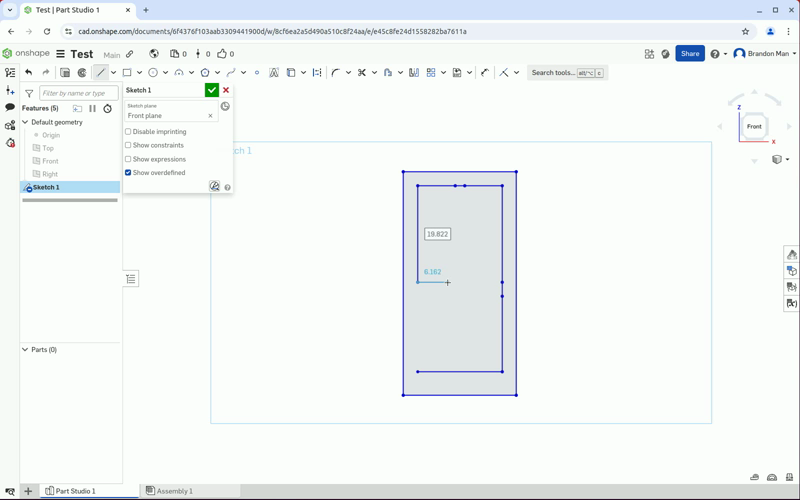
mouse_move(417, 296)
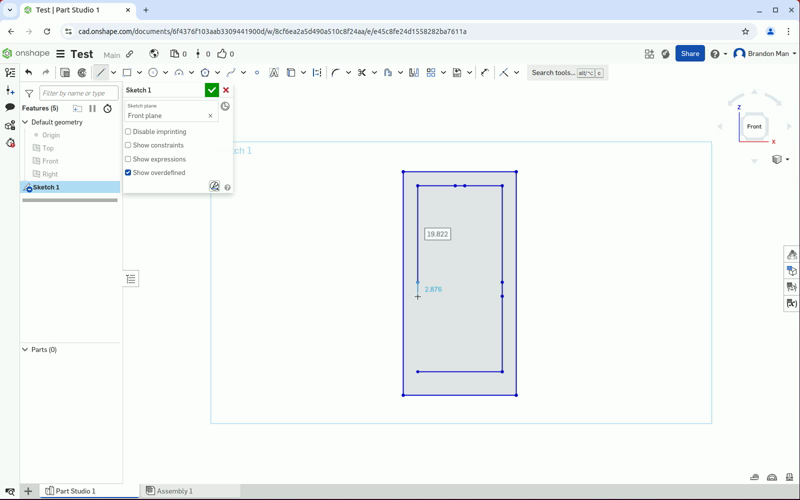
click(417, 296)
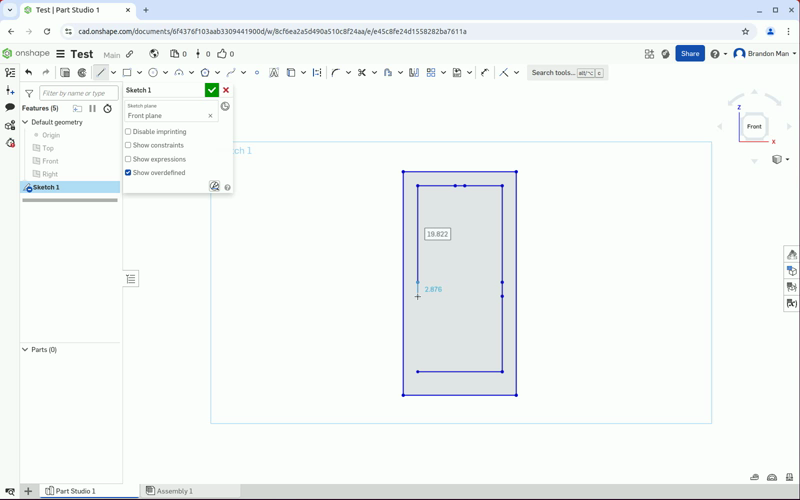
key_up(shift)
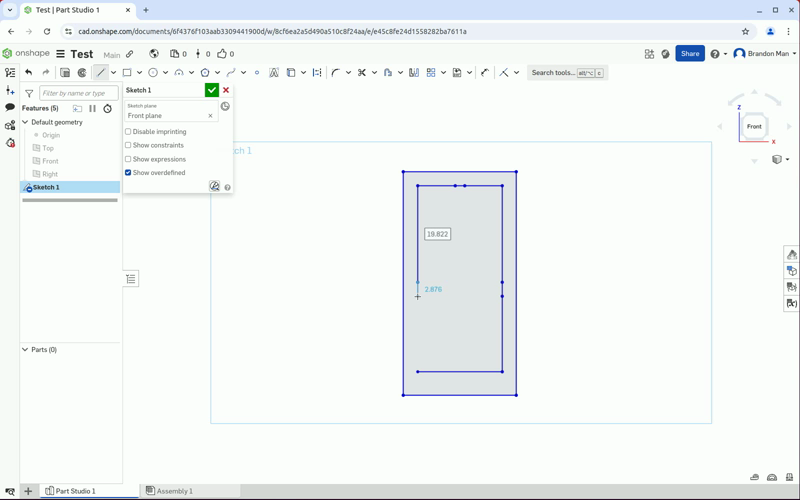
key_down(shift)
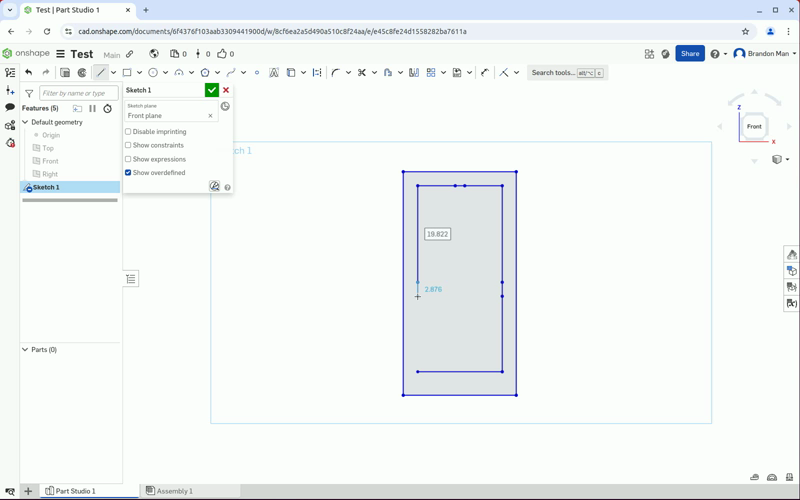
mouse_move(417, 371)
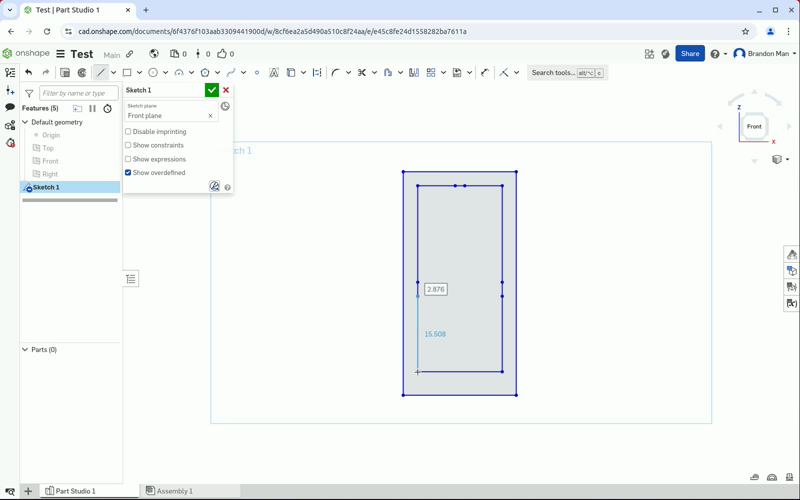
key_up(shift)
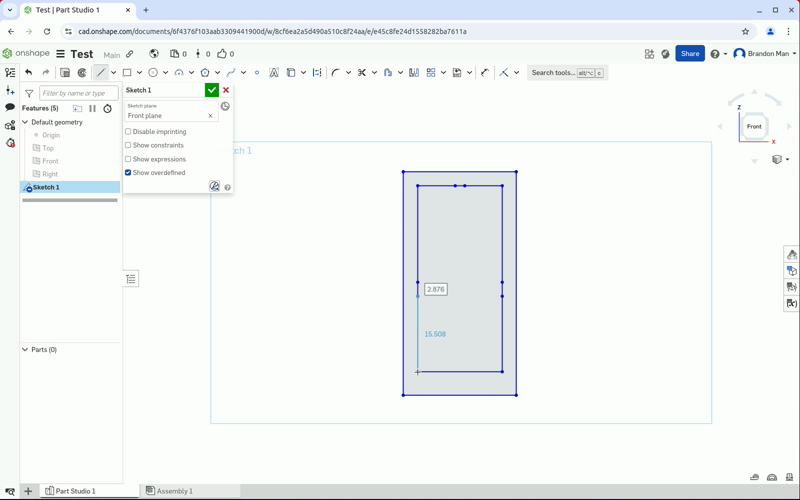
click(417, 371)
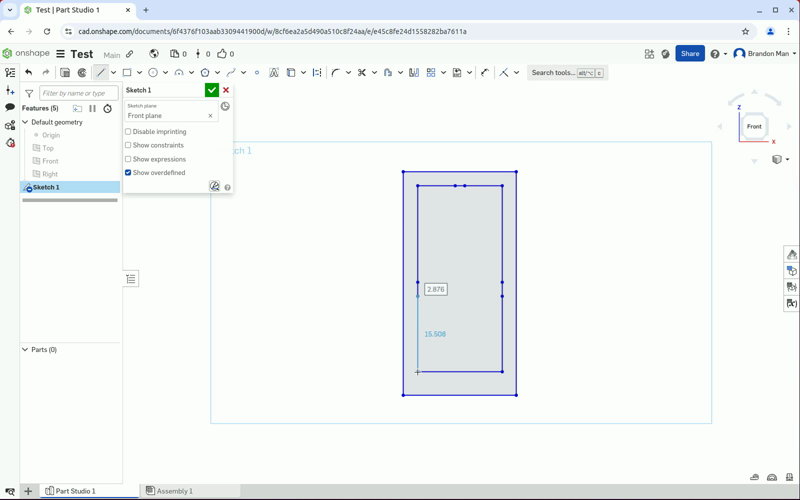
key(esc)
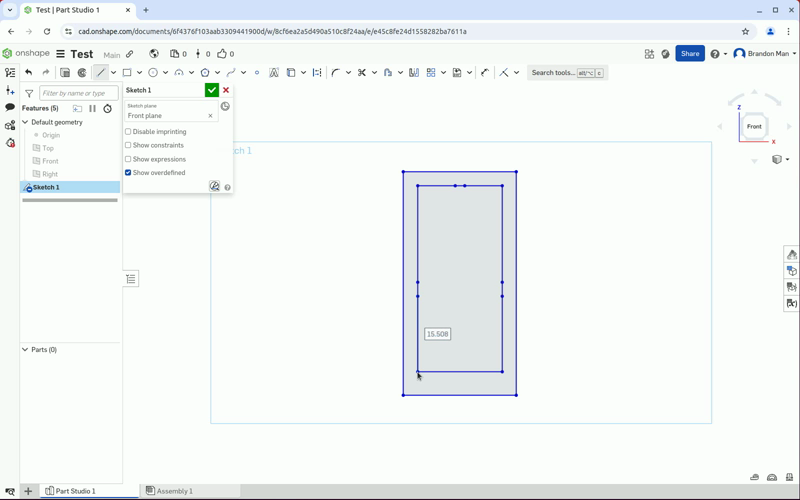
mouse_move(419, 381)
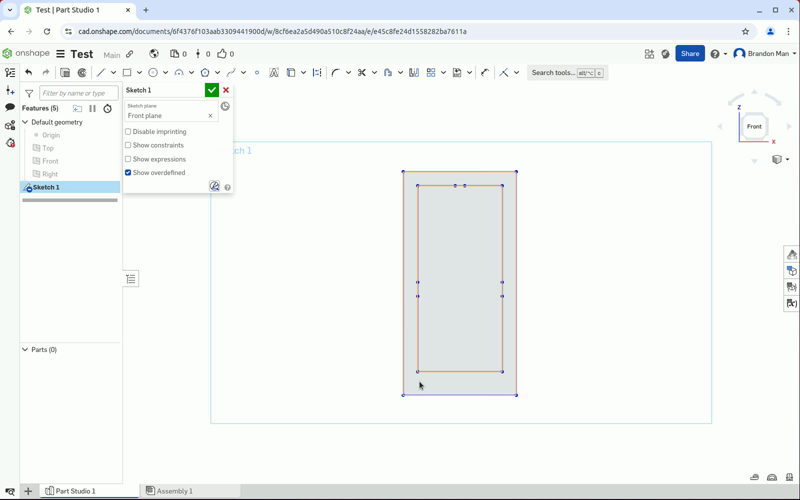
click(419, 381)
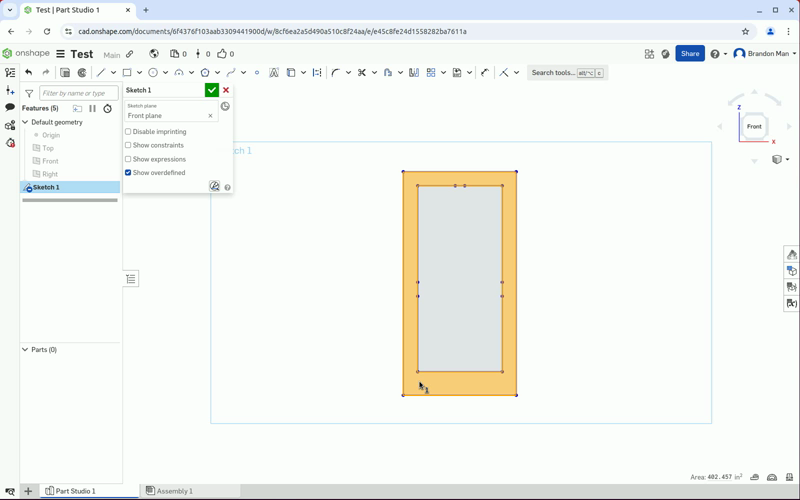
mouse_move(73, 352)
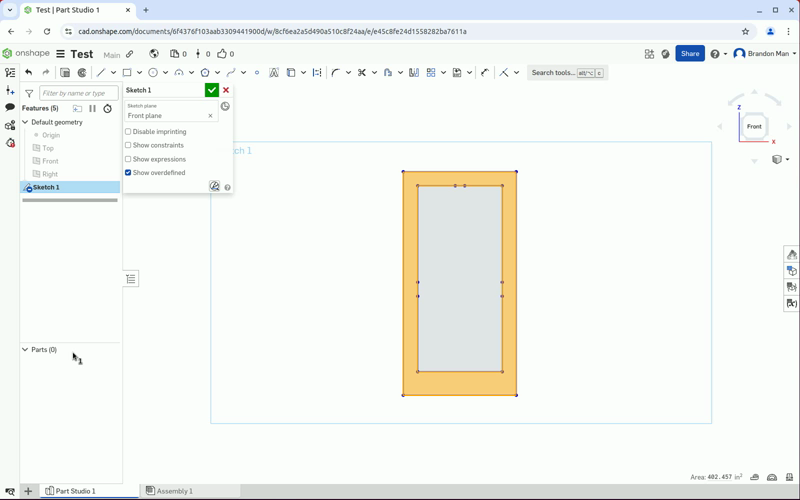
key(shift+y)
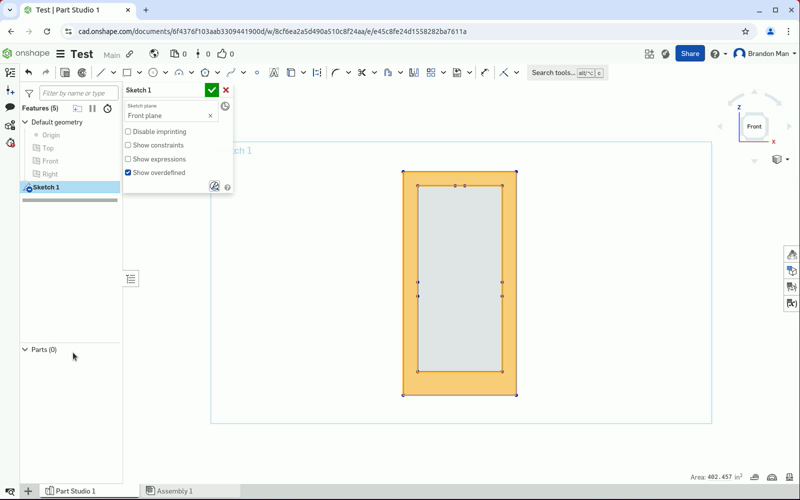
key(shift+e)
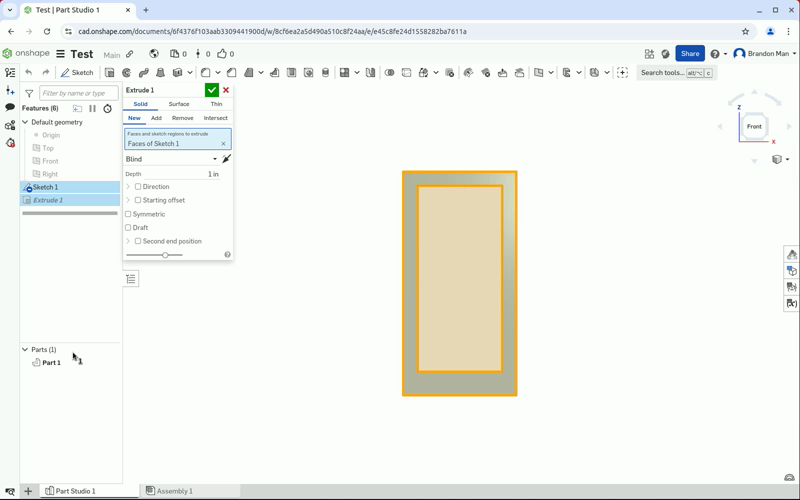
mouse_move(143, 106)
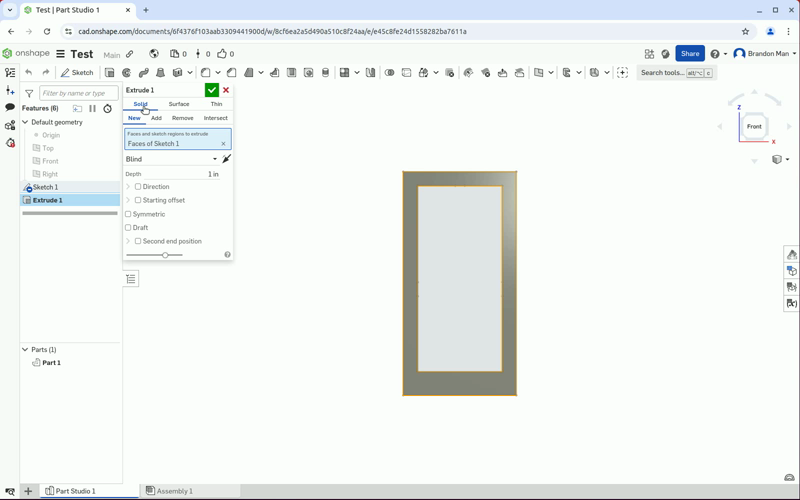
click(143, 106)
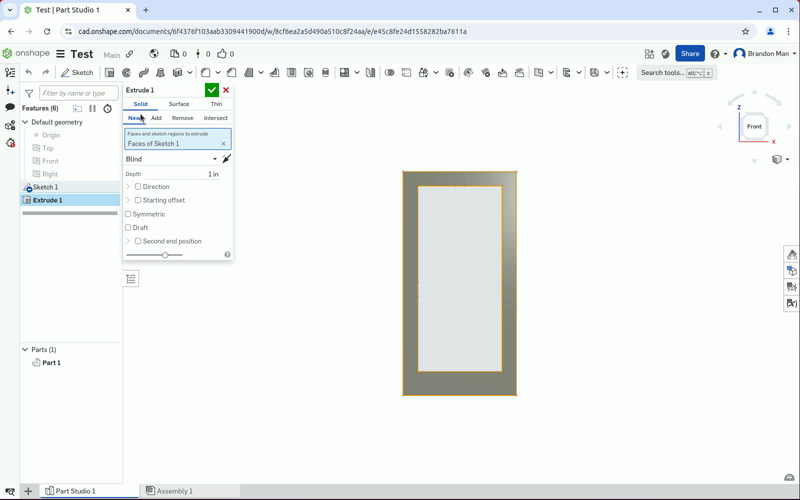
mouse_move(137, 120)
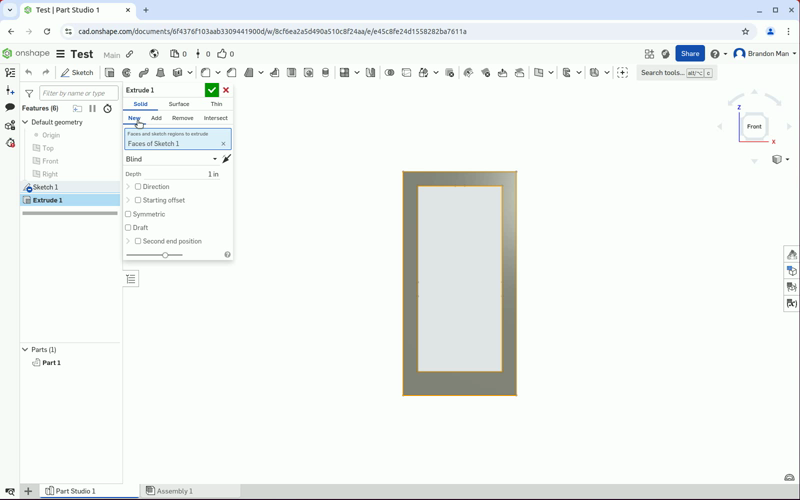
click(137, 120)
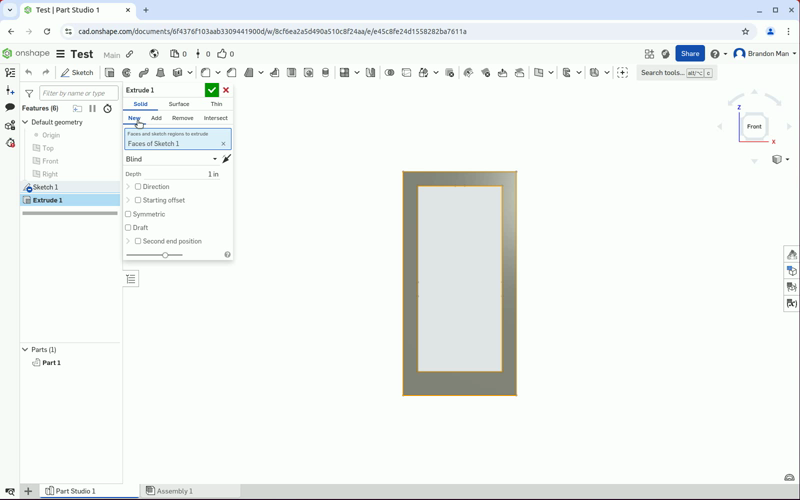
key(tab, 4)
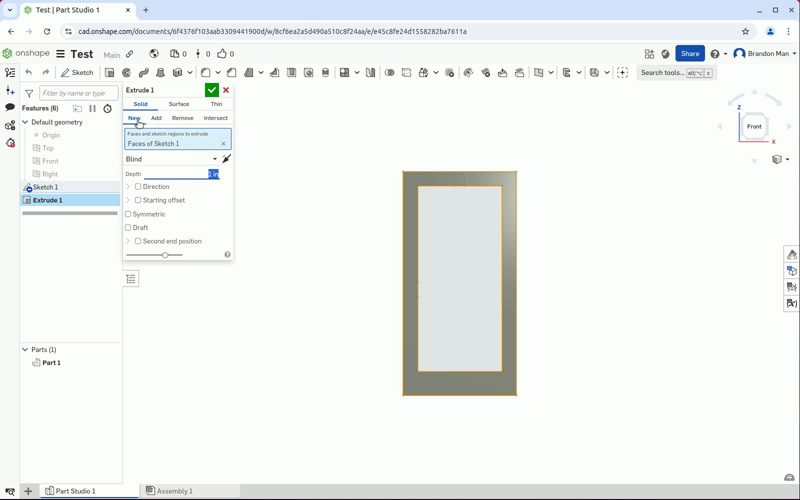
text(0.962)
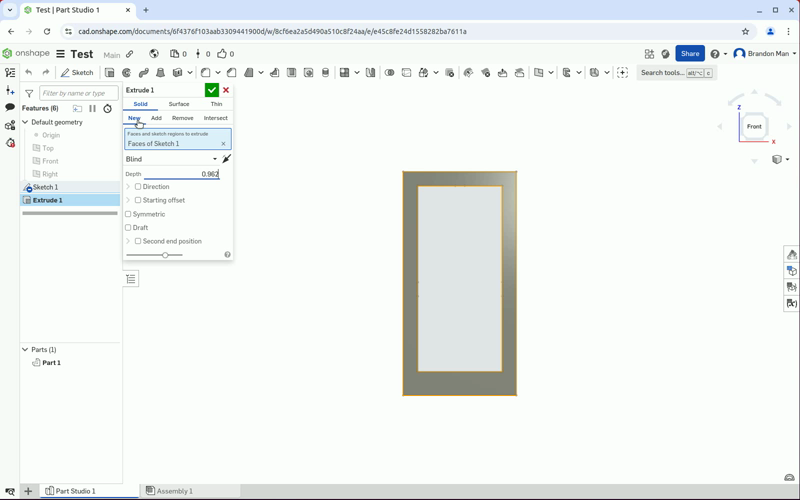
key(tab, 3)
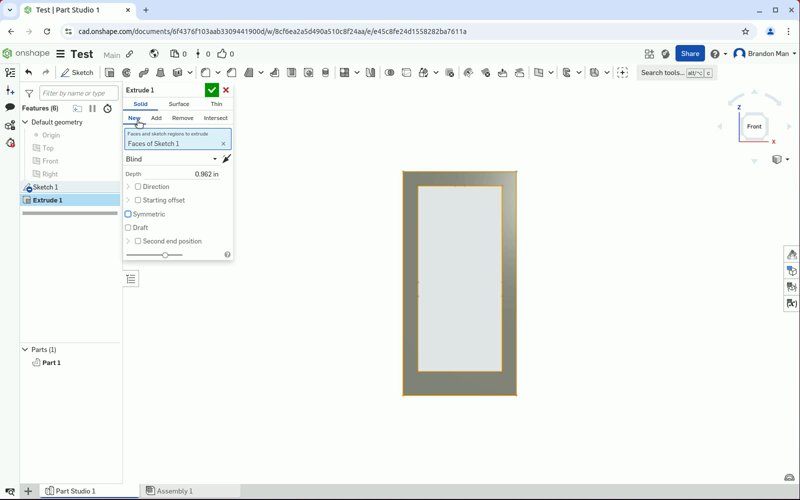
key(space)
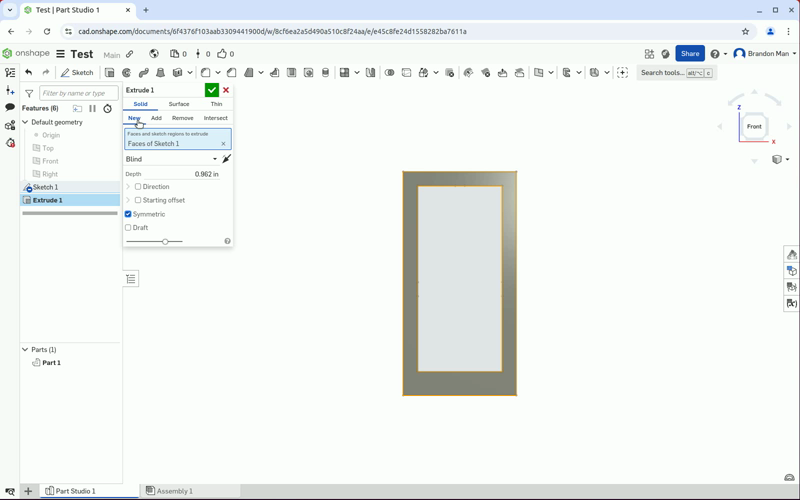
key(enter)
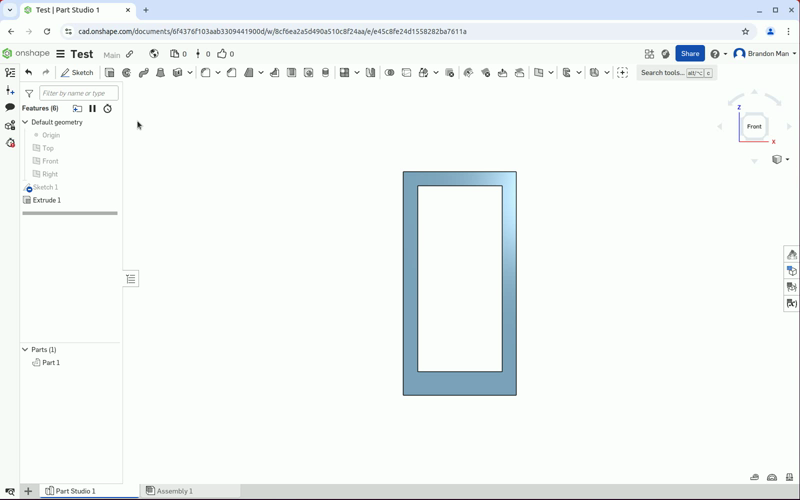
key(shift+h)
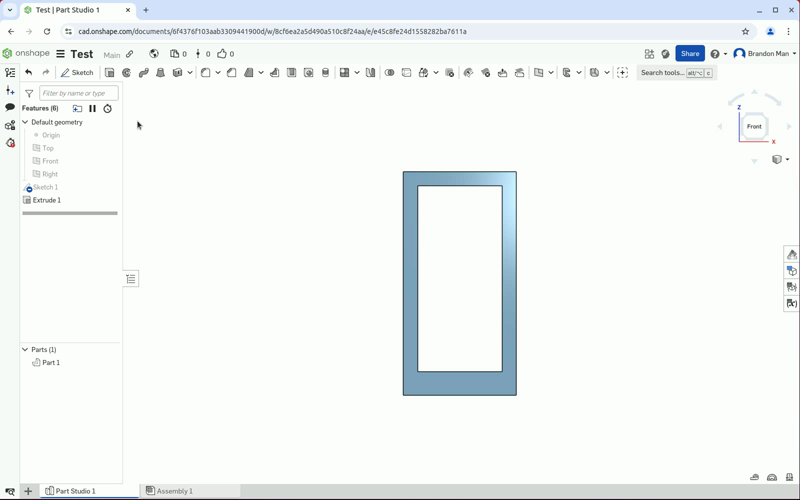
key(shift+h)
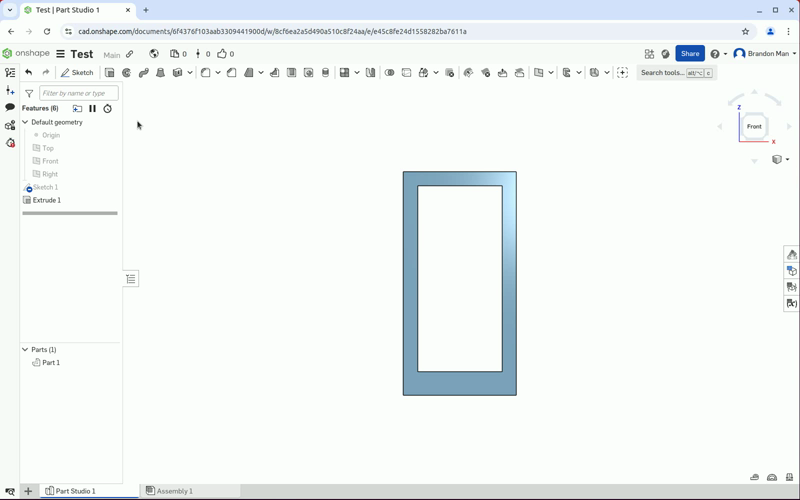
mouse_move(73, 189)
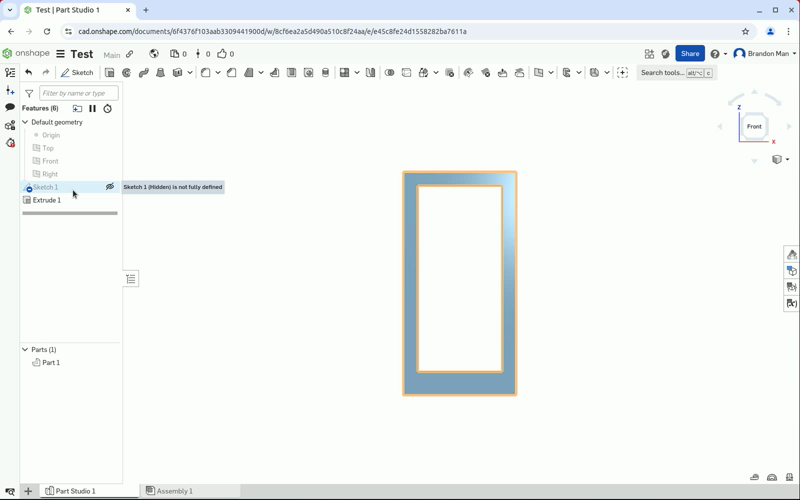
click(73, 189)
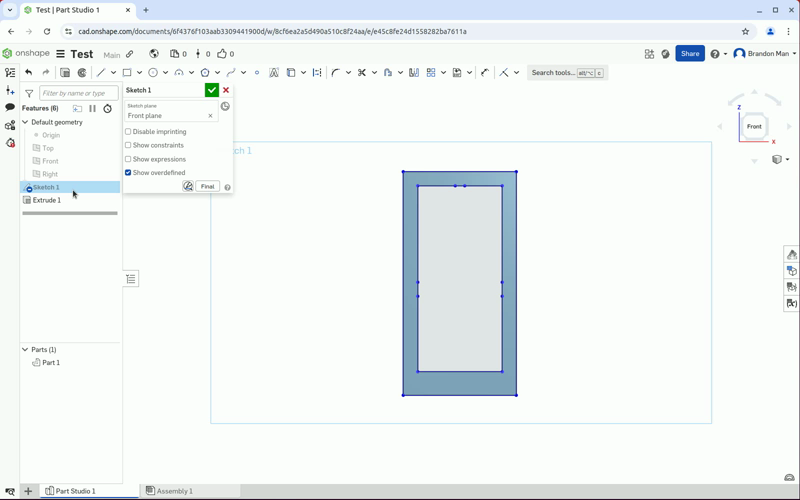
mouse_move(229, 92)
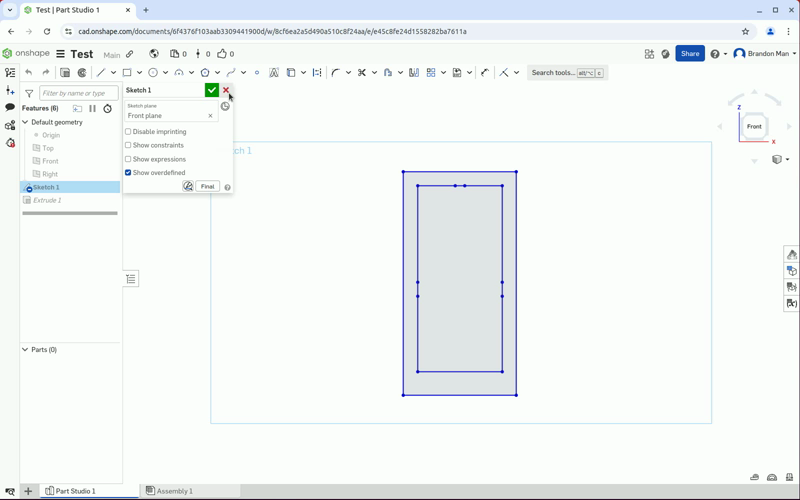
click(229, 92)
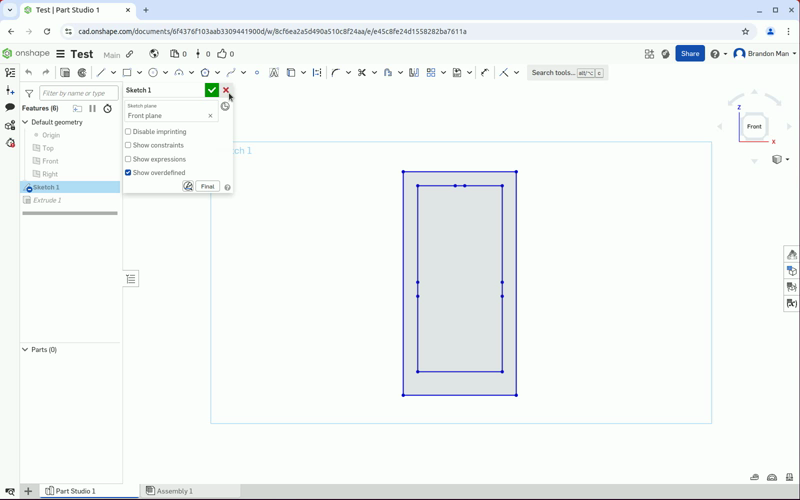
key(shift+s)
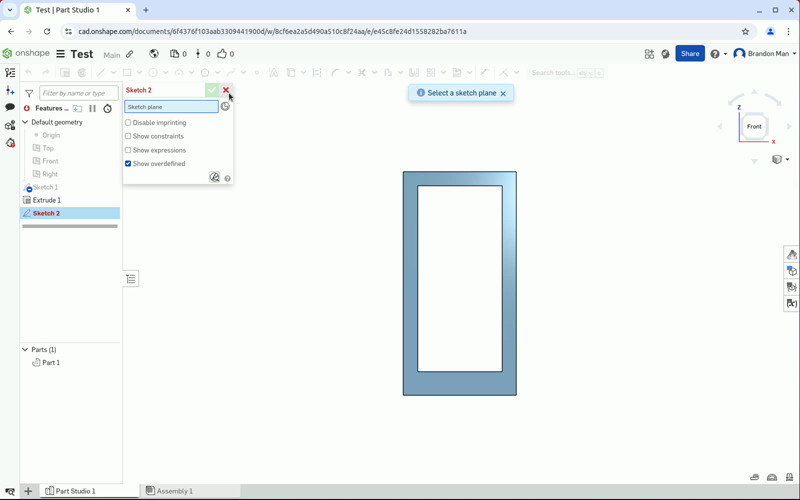
mouse_move(73, 163)
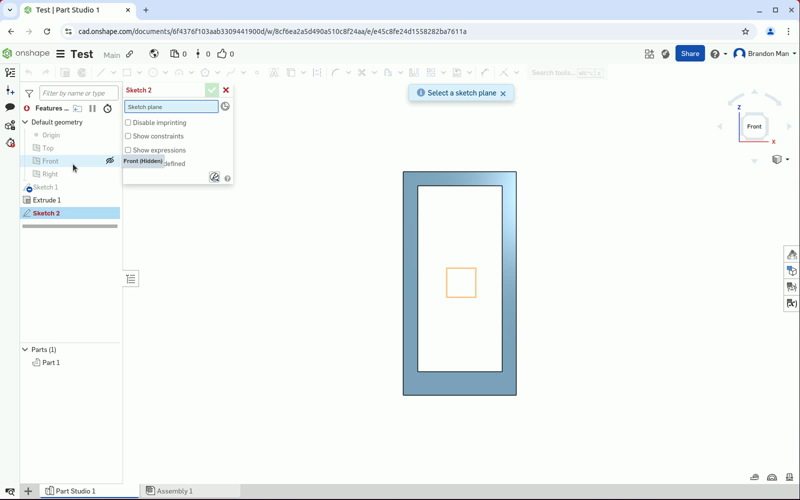
click(73, 163)
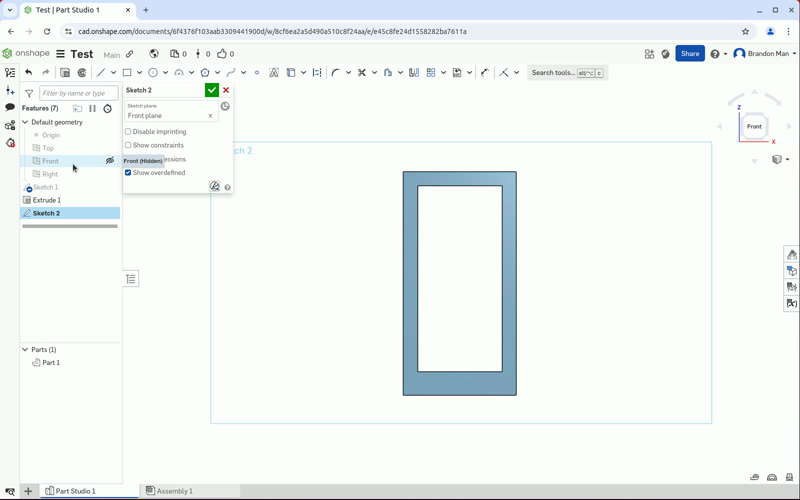
mouse_move(73, 352)
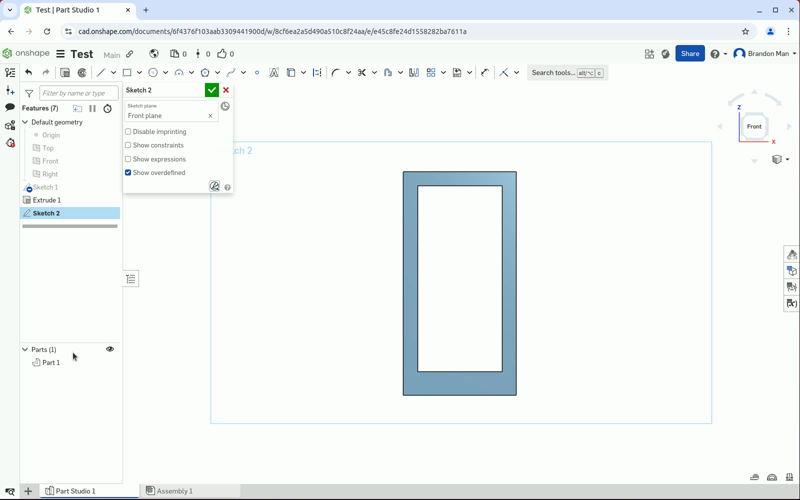
key(y)
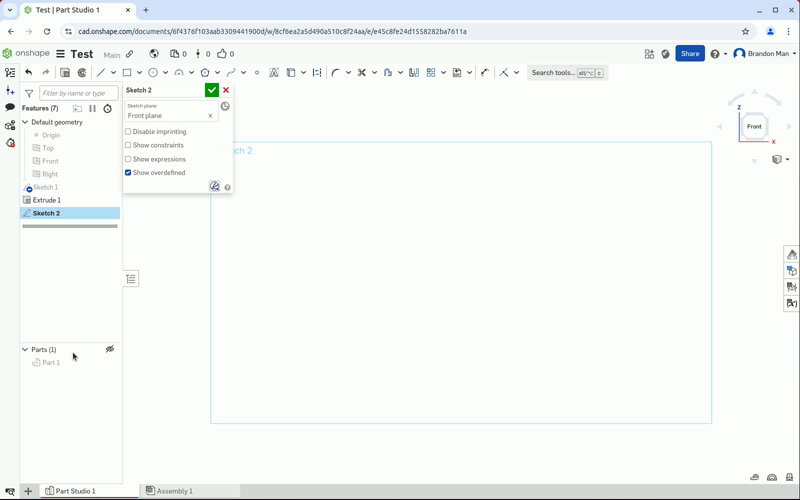
key(l)
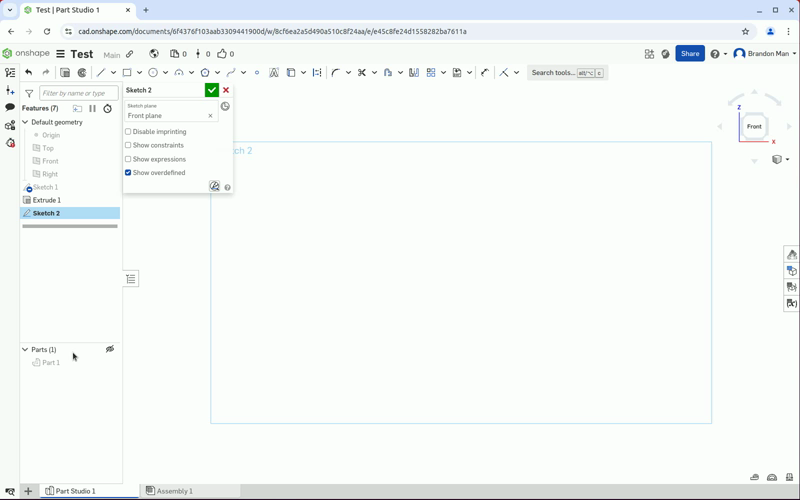
key_down(shift)
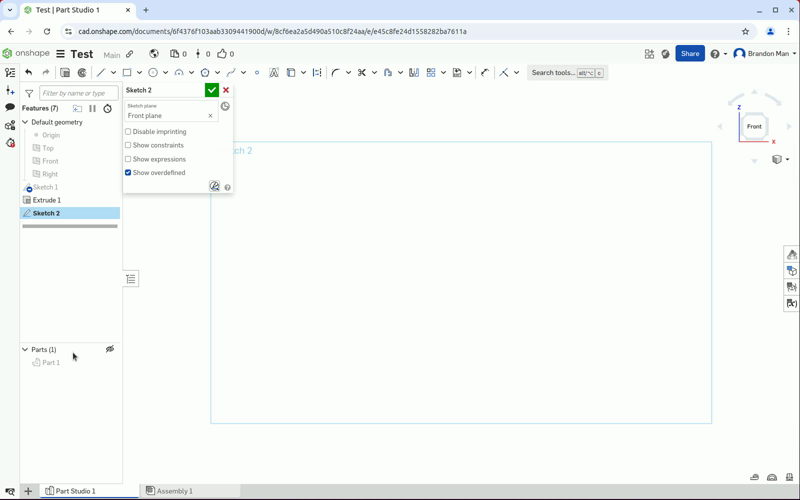
mouse_move(457, 282)
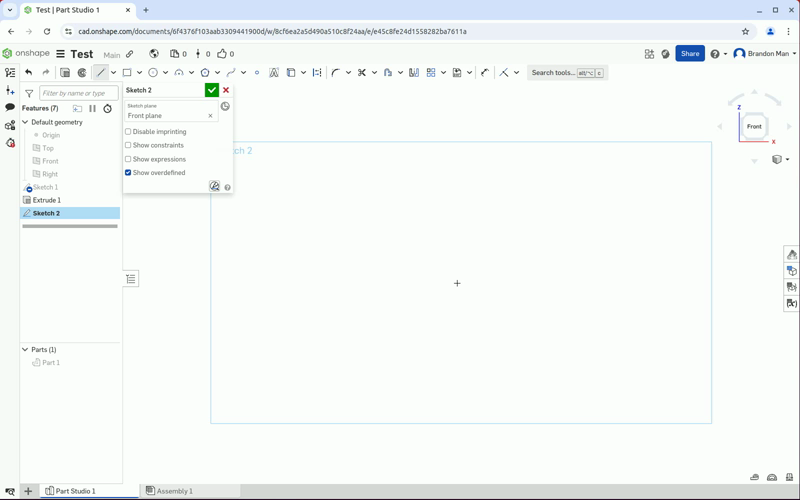
click(457, 282)
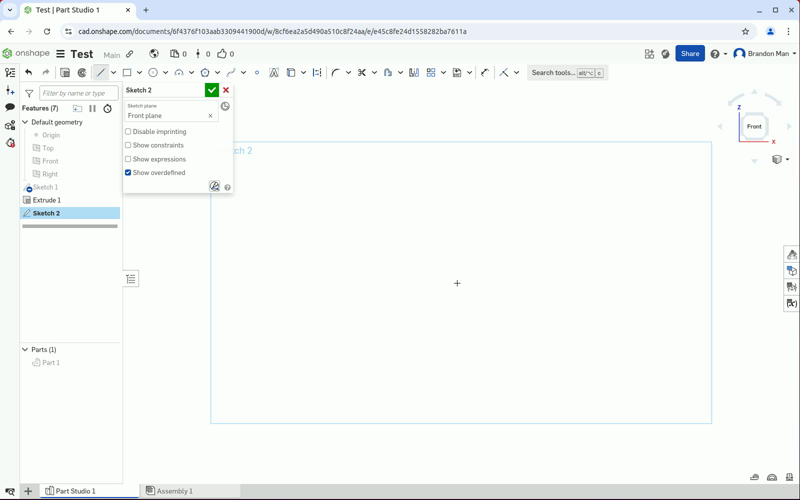
key_up(shift)
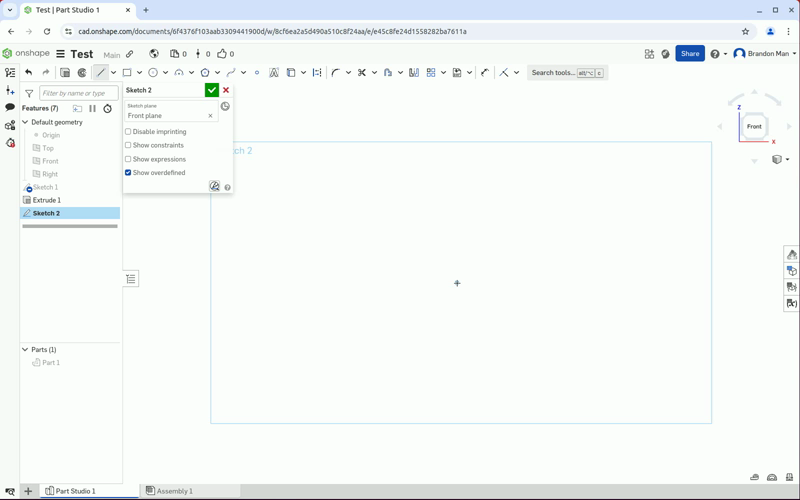
key_down(shift)
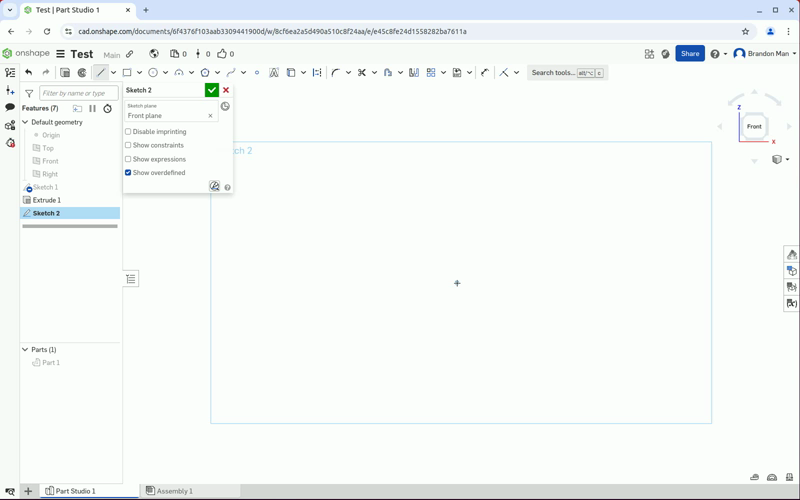
mouse_move(487, 282)
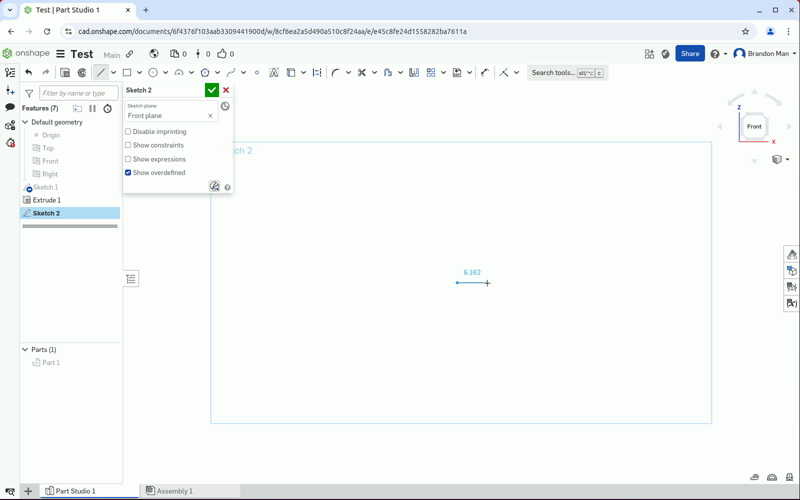
mouse_move(465, 282)
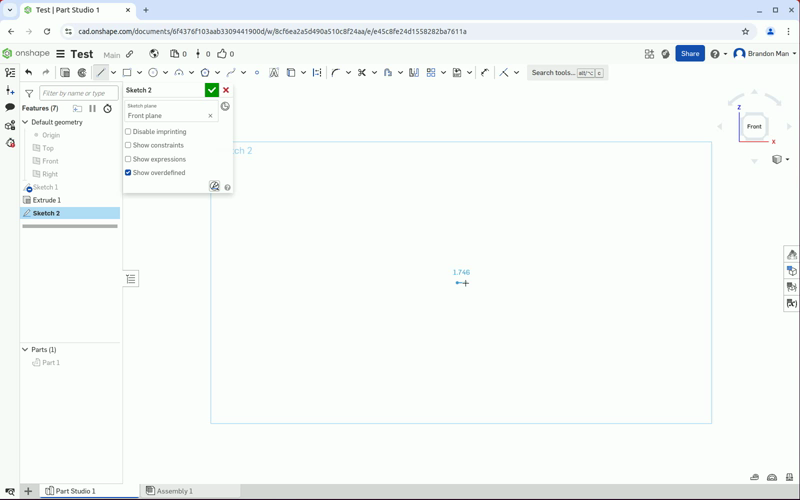
click(465, 282)
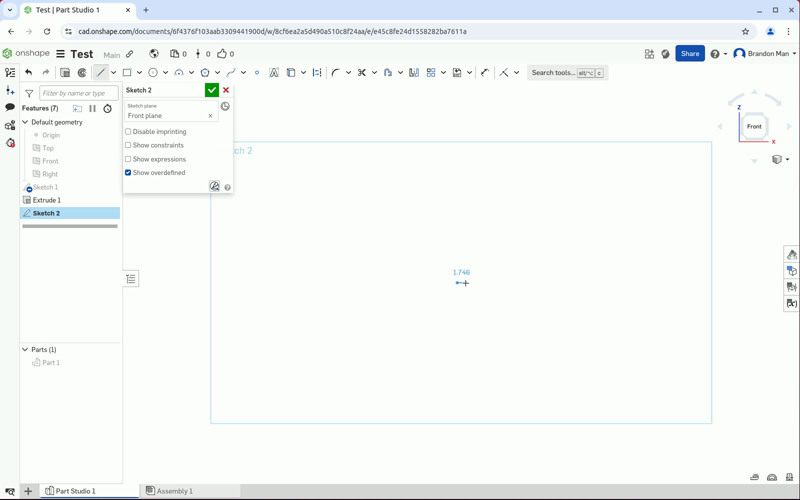
key_up(shift)
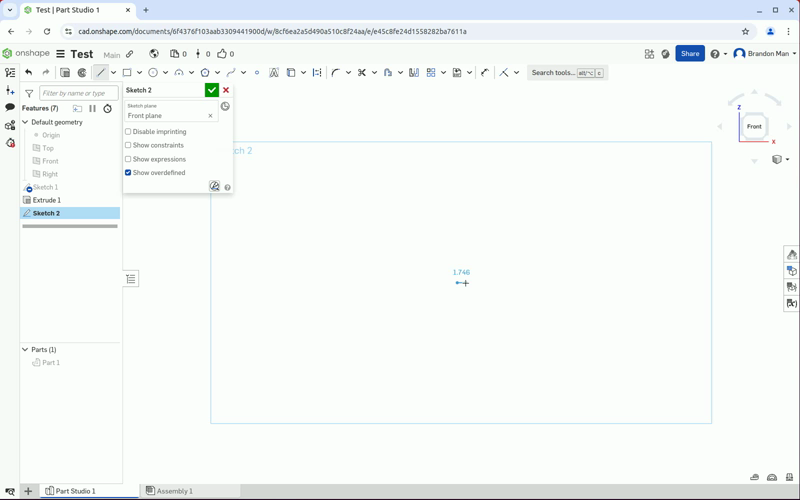
key_down(shift)
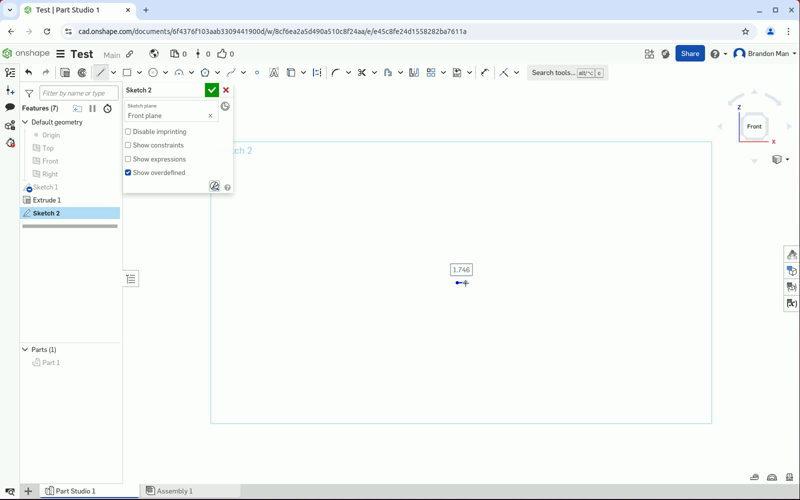
mouse_move(465, 184)
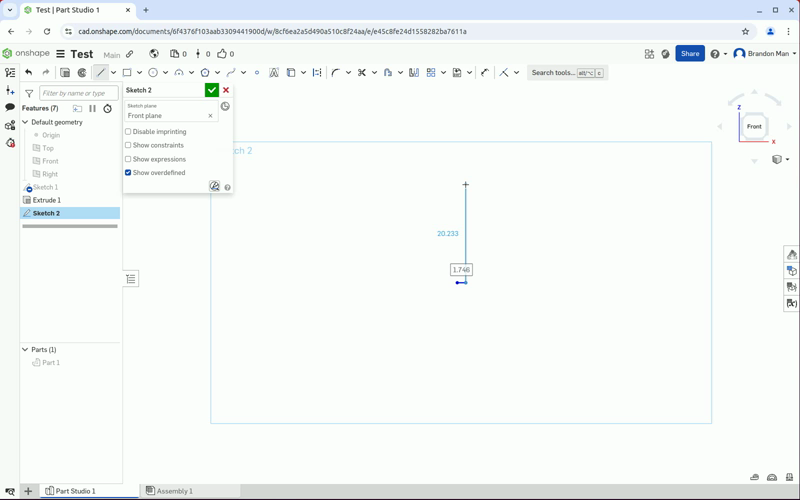
click(465, 184)
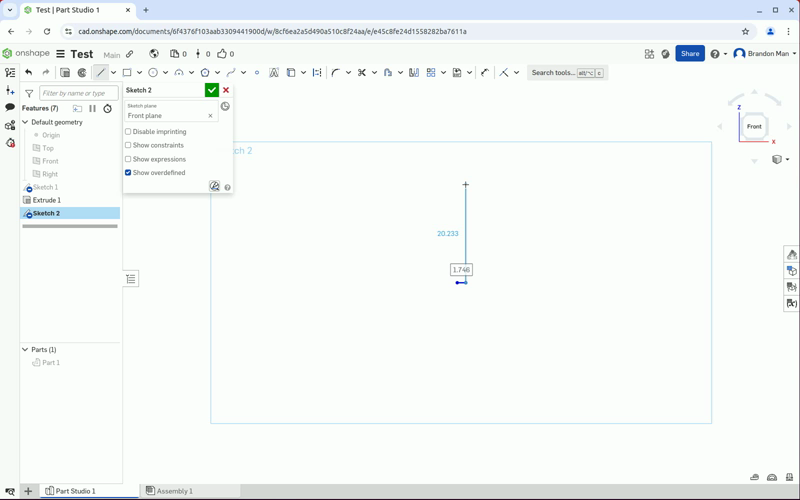
key_up(shift)
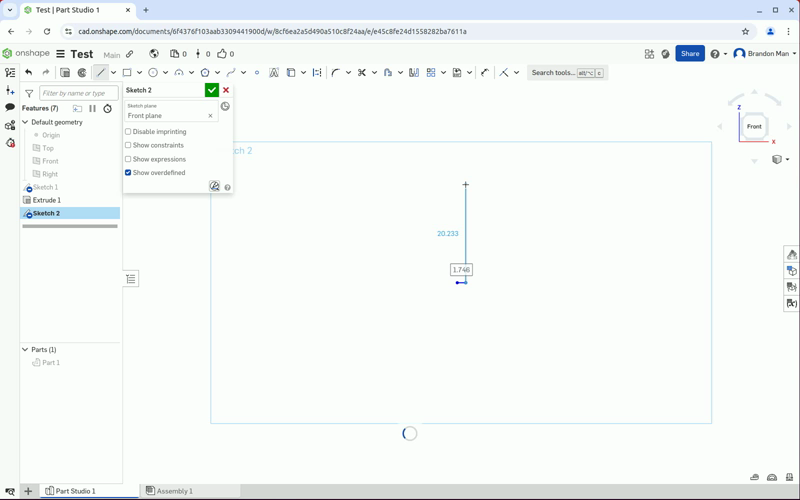
key_down(shift)
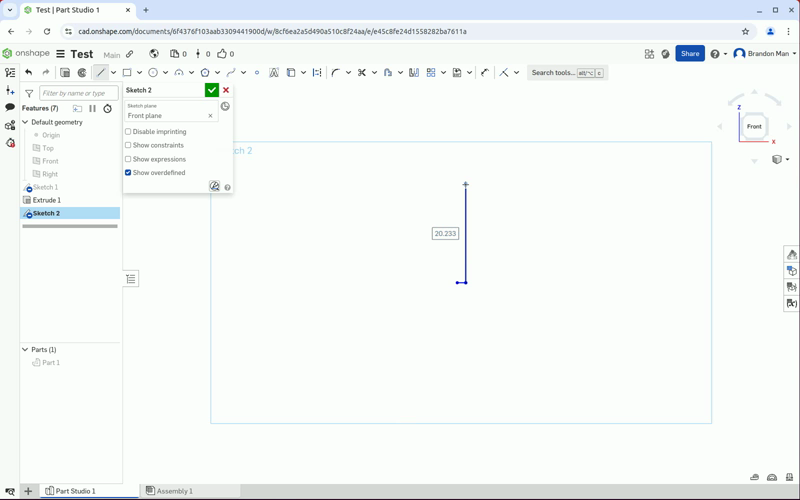
mouse_move(495, 184)
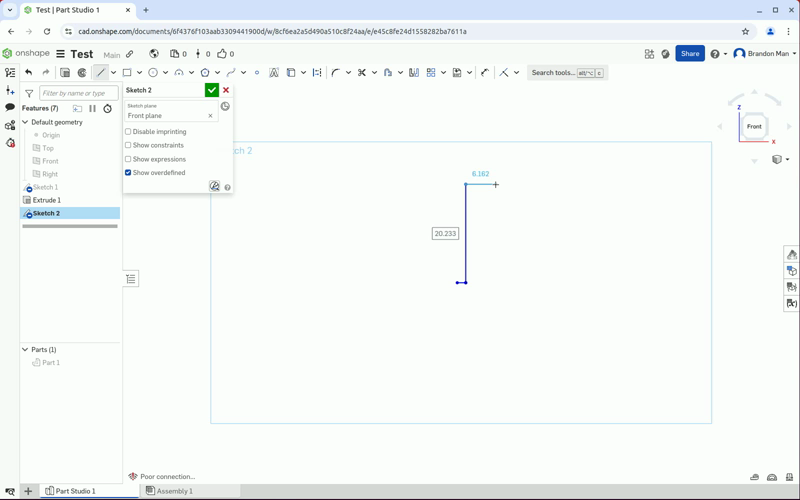
mouse_move(457, 184)
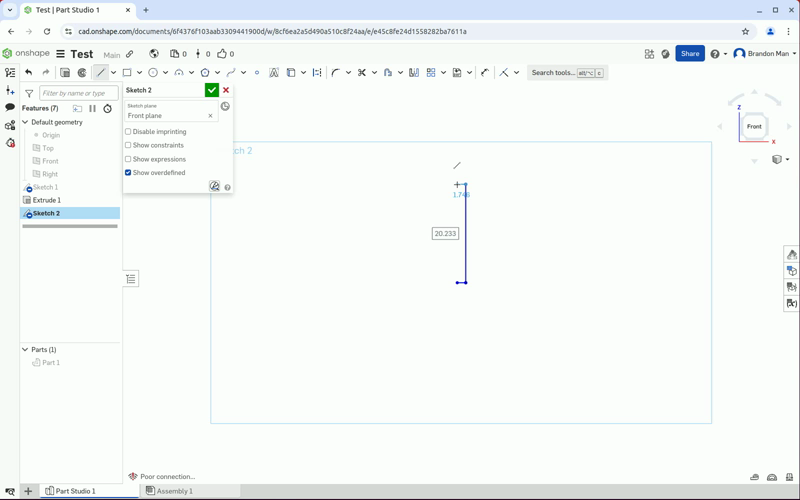
click(457, 184)
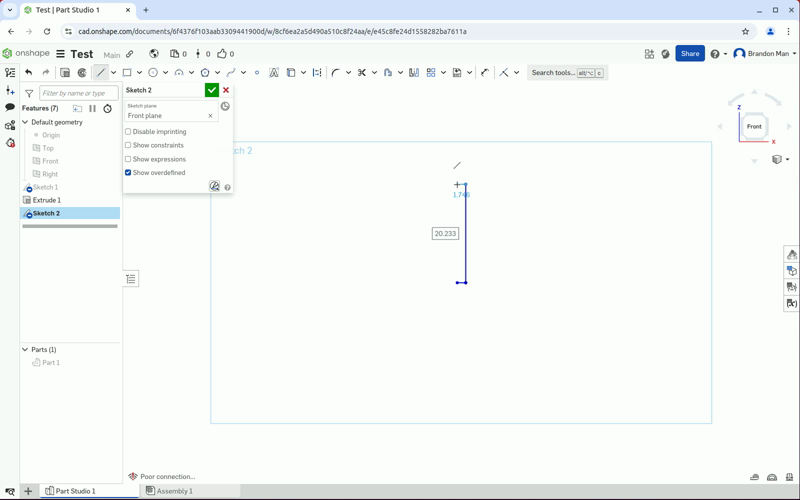
key_up(shift)
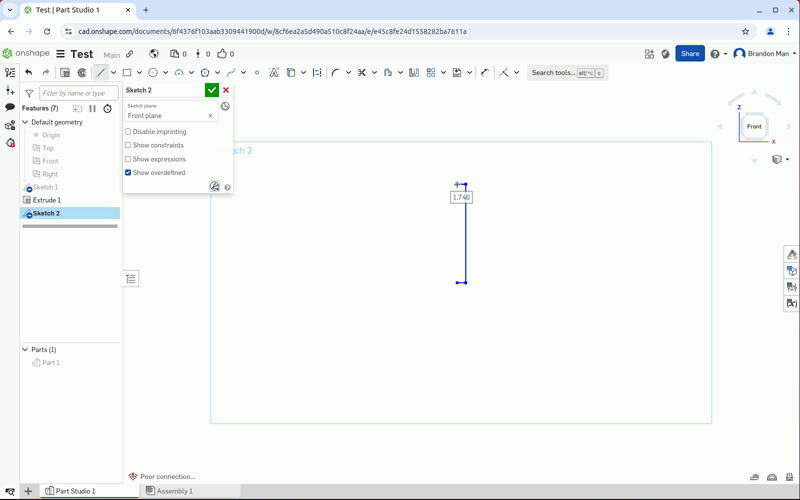
key_down(shift)
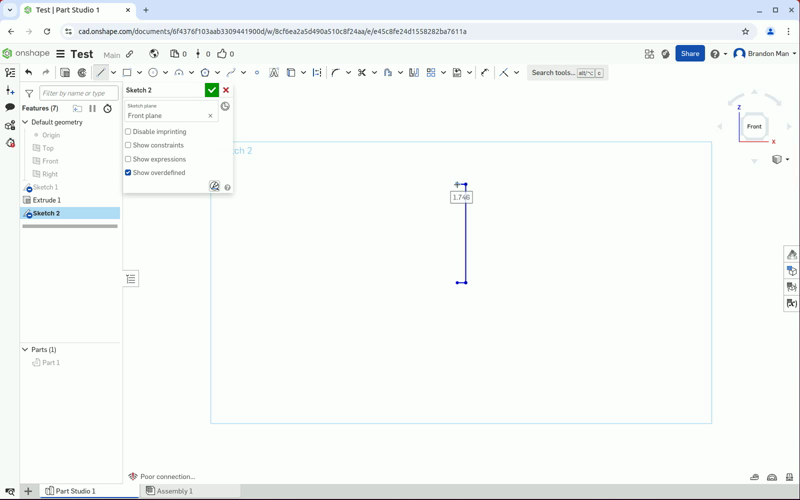
mouse_move(457, 282)
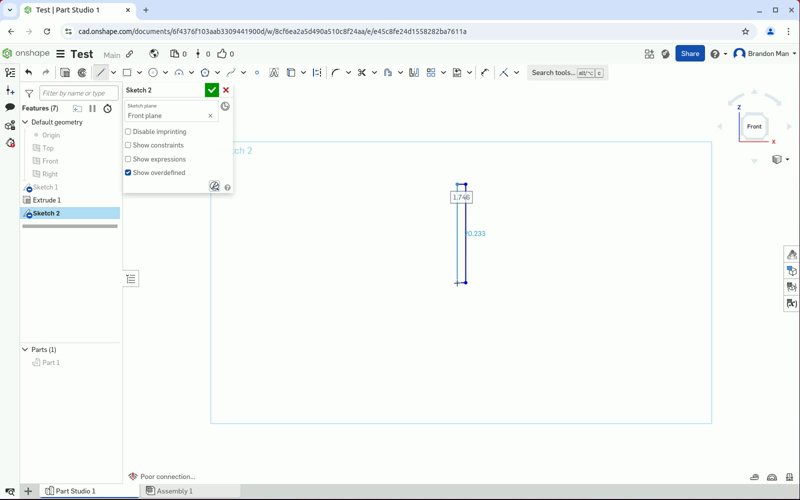
key_up(shift)
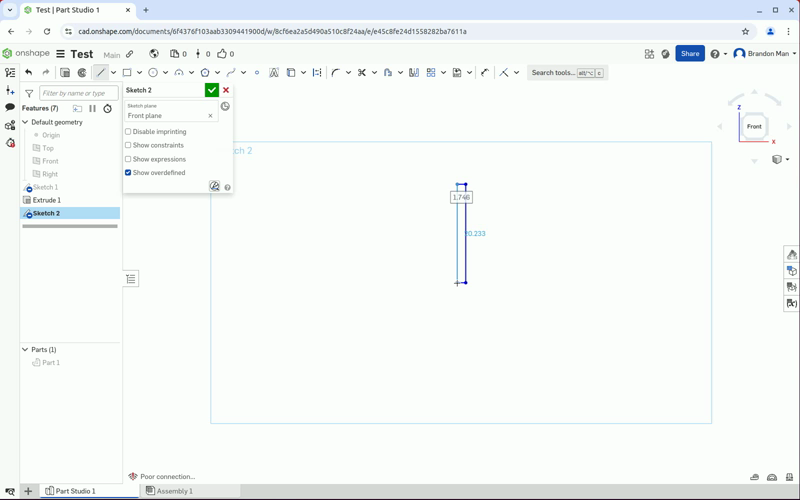
click(457, 282)
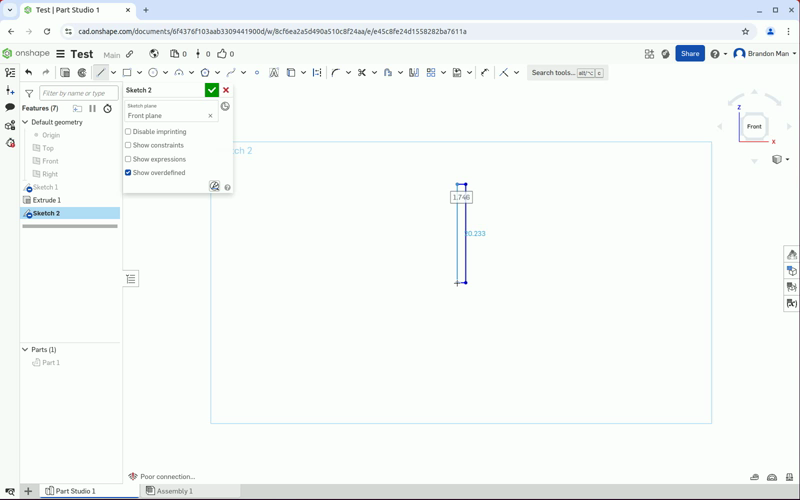
key(esc)
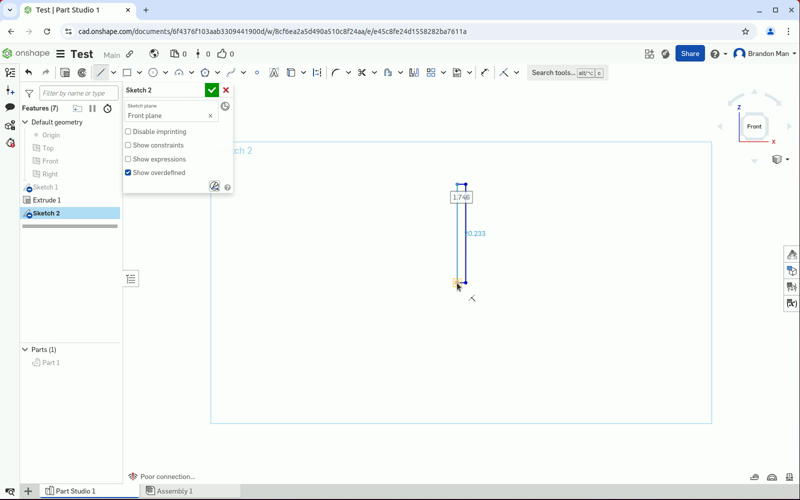
mouse_move(461, 246)
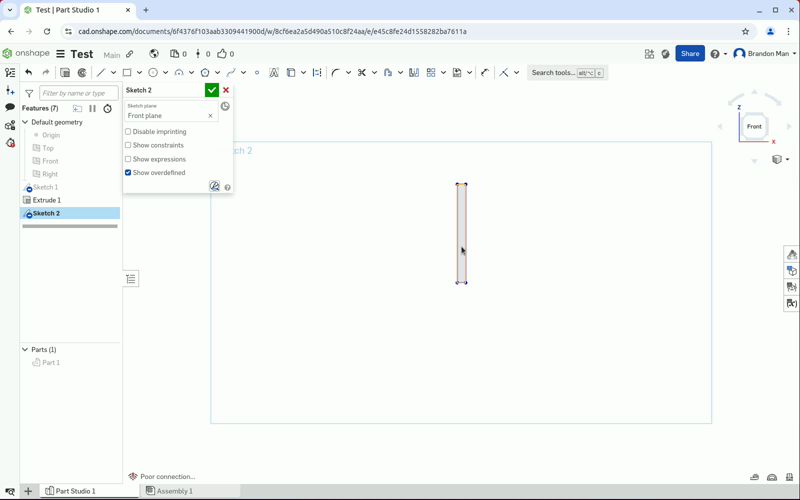
scroll(6)
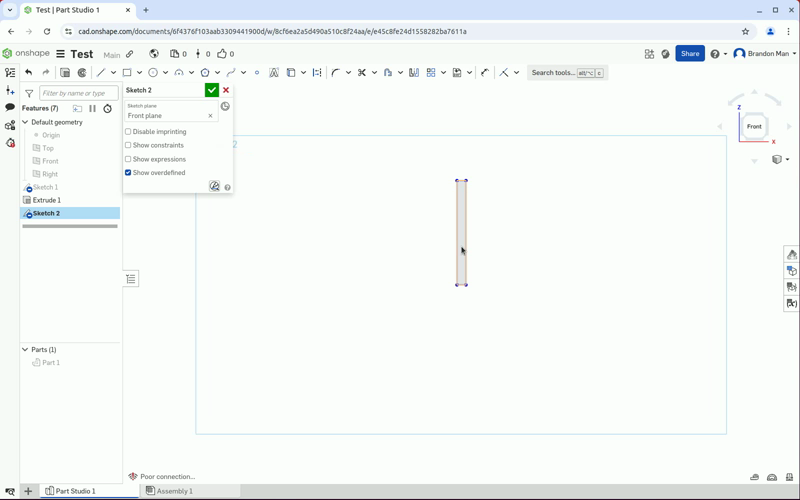
scroll(6)
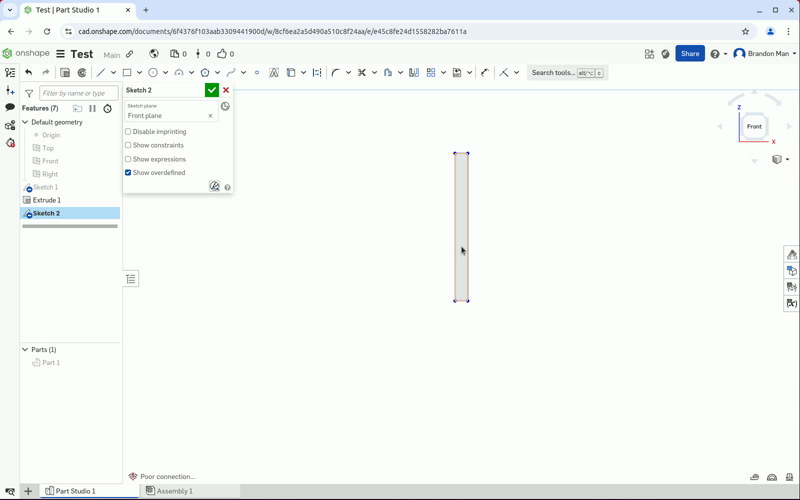
scroll(6)
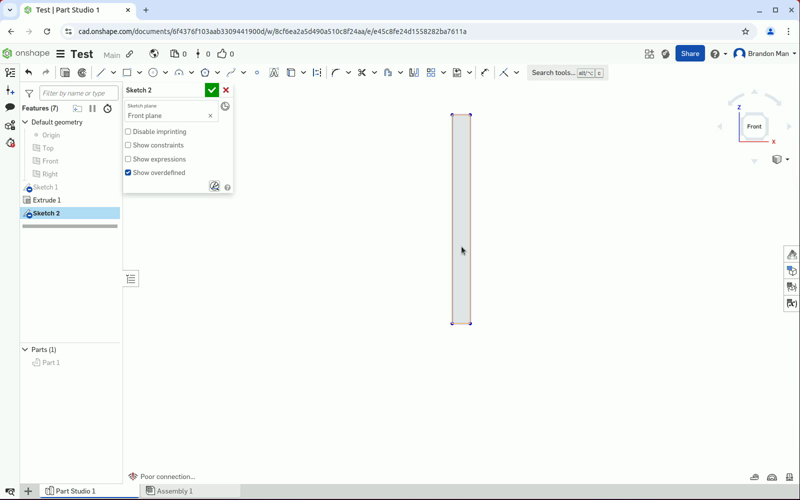
scroll(6)
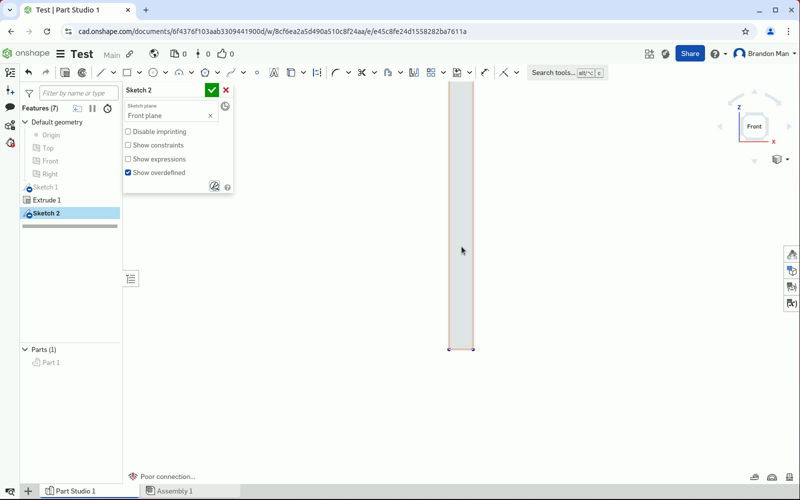
scroll(6)
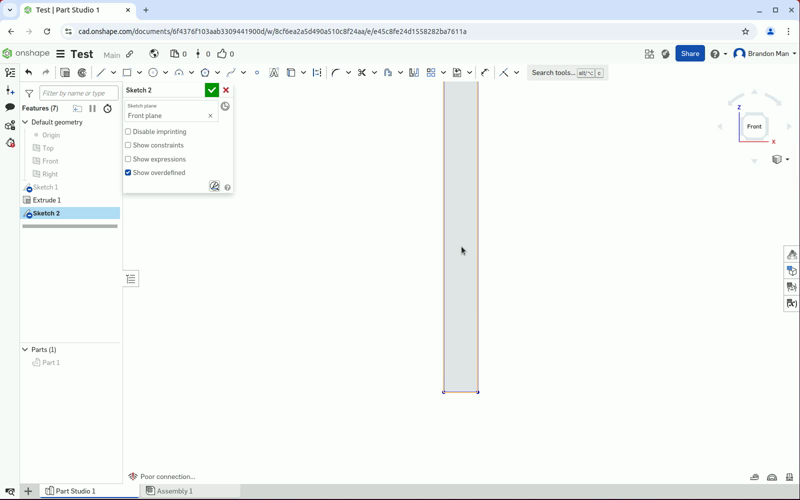
scroll(6)
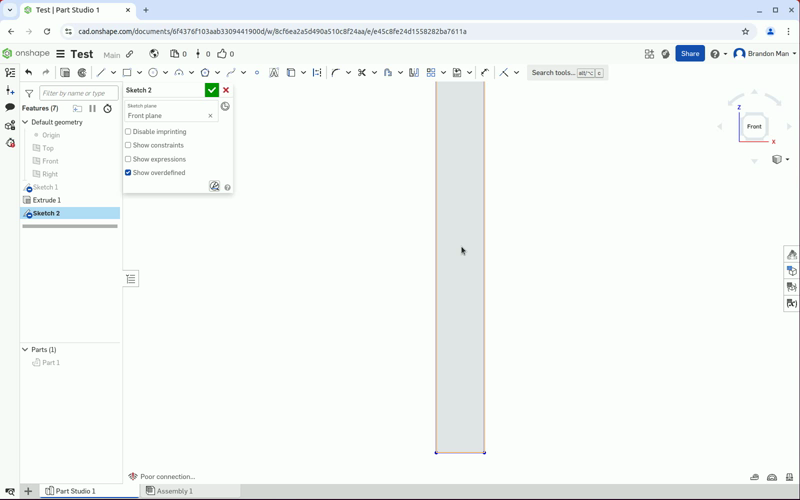
scroll(6)
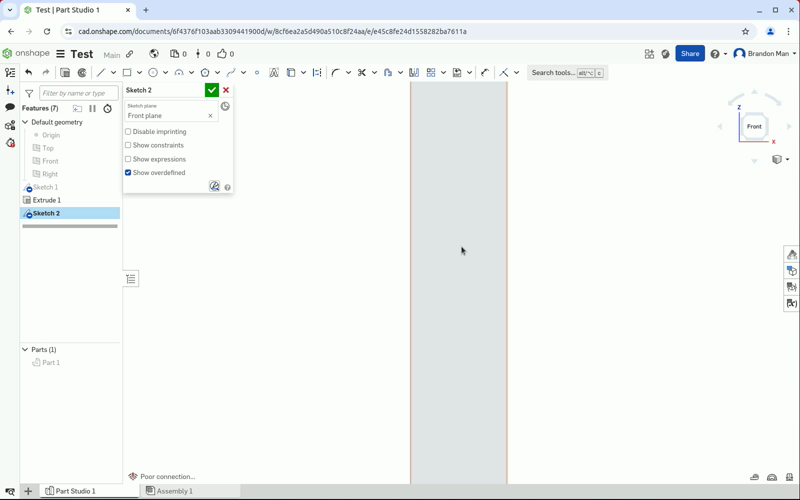
click(461, 246)
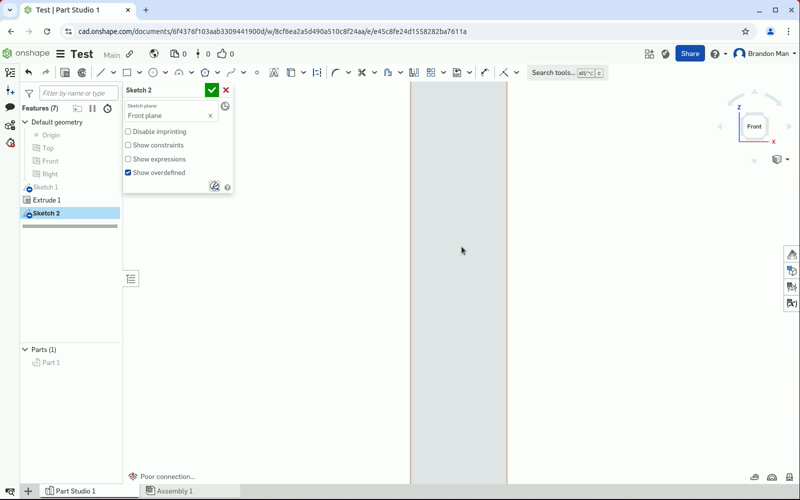
scroll(-6)
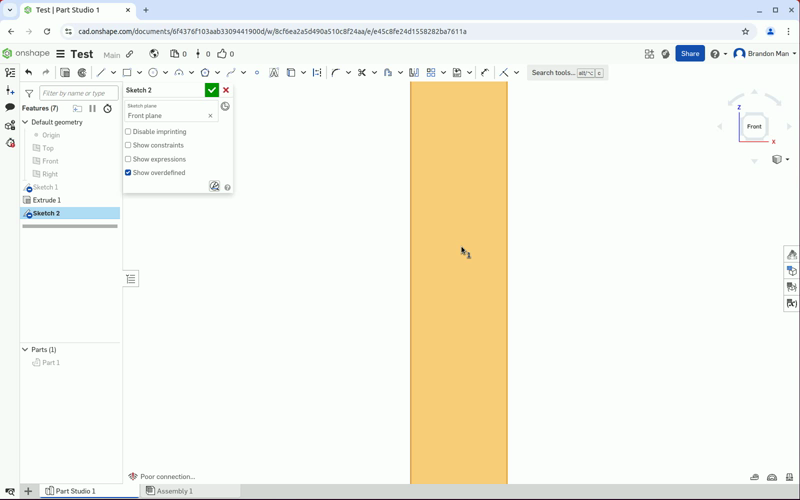
scroll(-6)
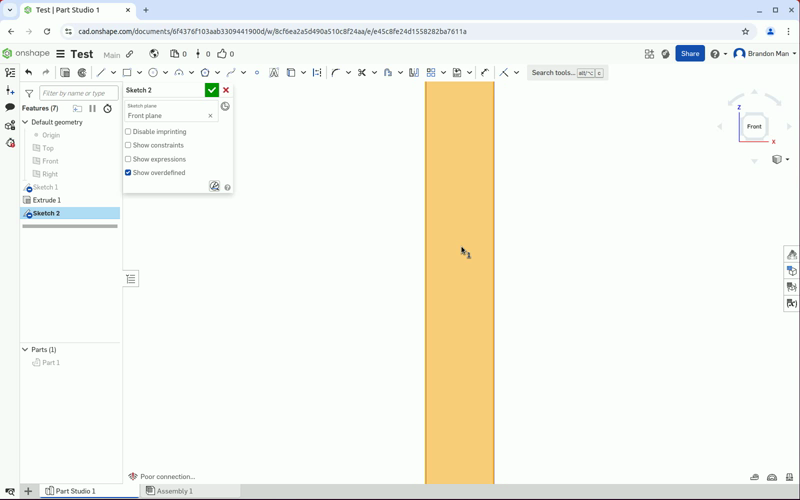
scroll(-6)
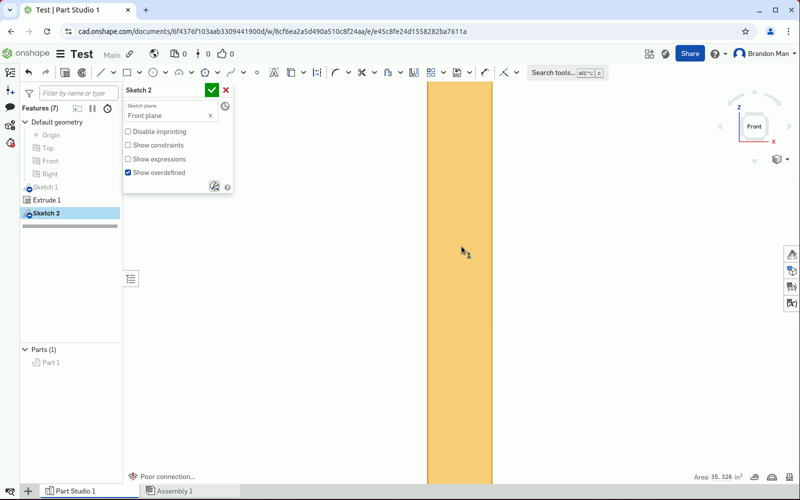
scroll(-6)
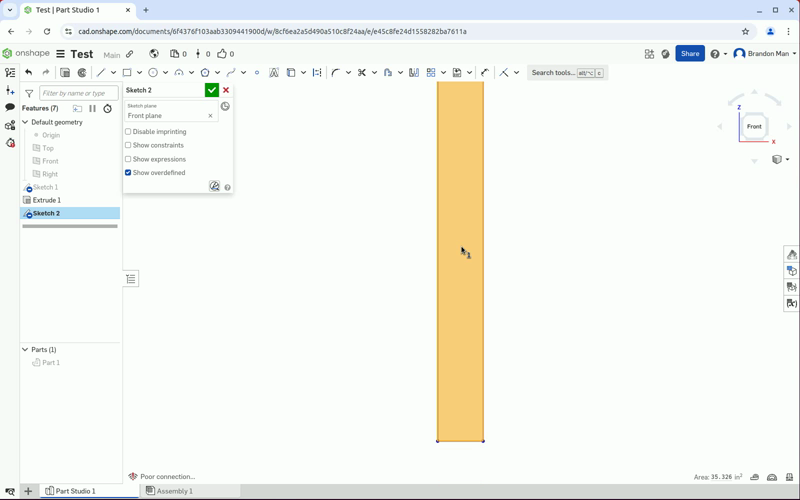
scroll(-6)
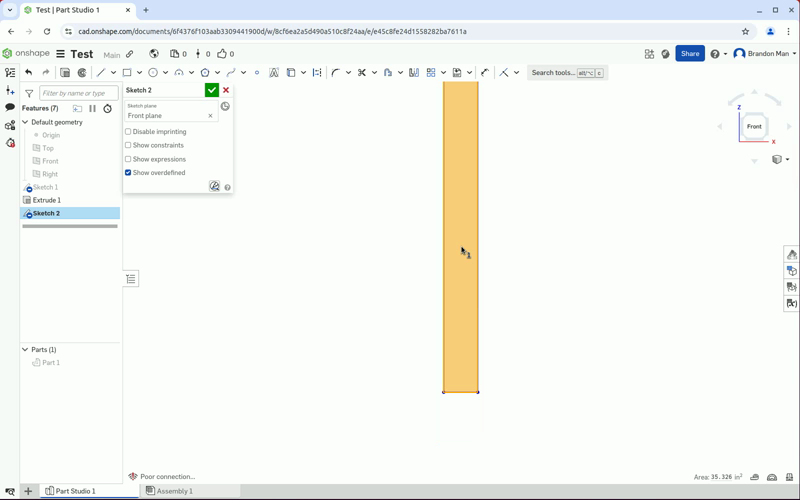
scroll(-6)
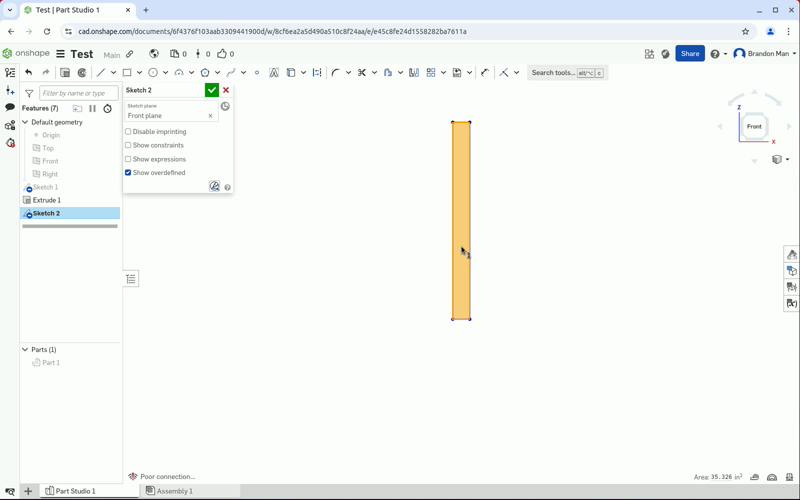
scroll(-6)
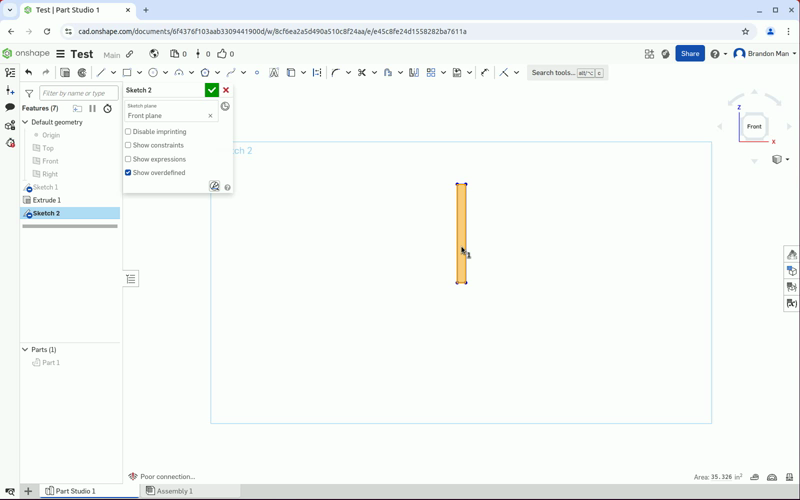
mouse_move(73, 352)
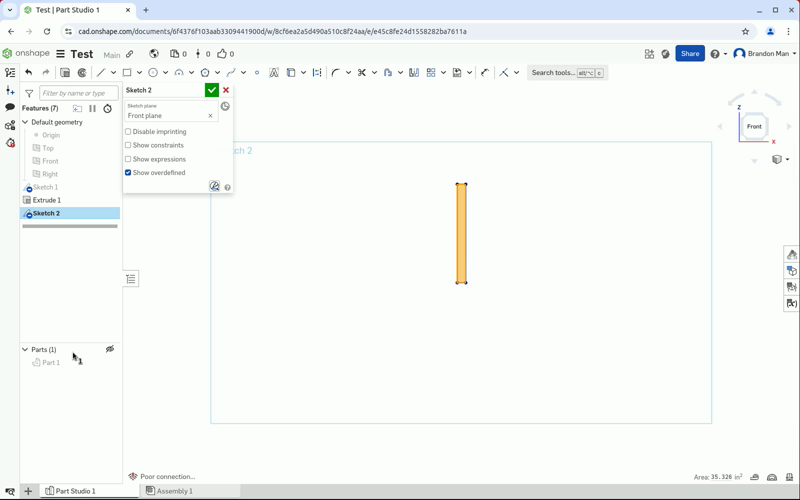
key(shift+y)
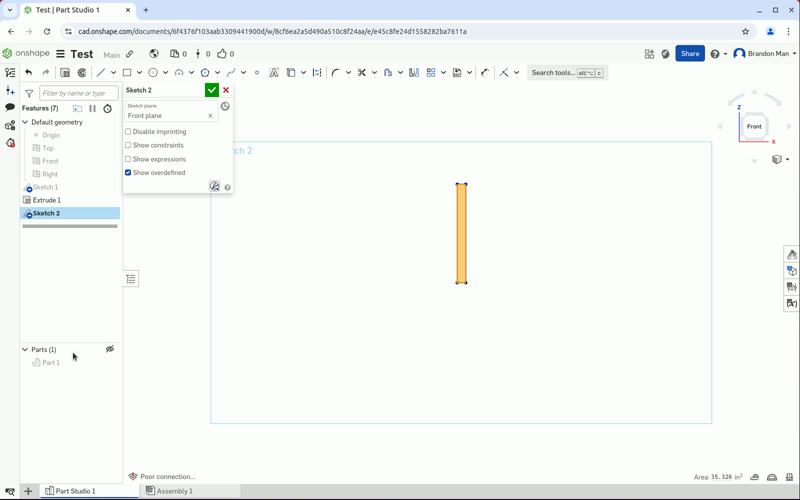
key(shift+e)
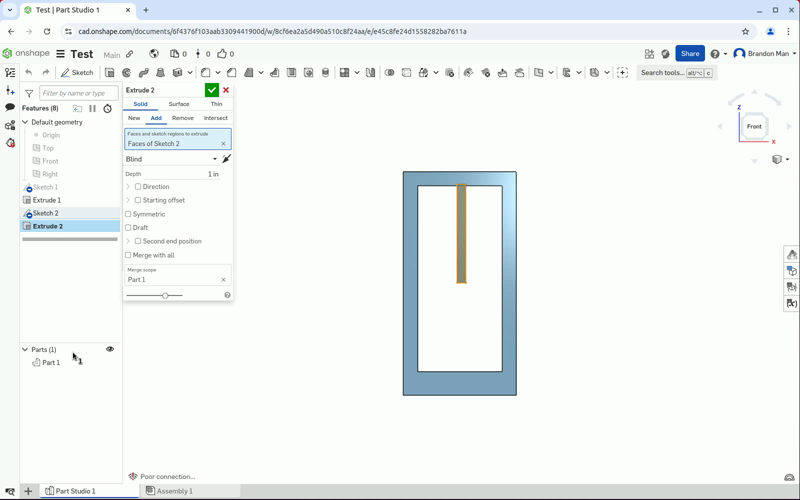
mouse_move(143, 106)
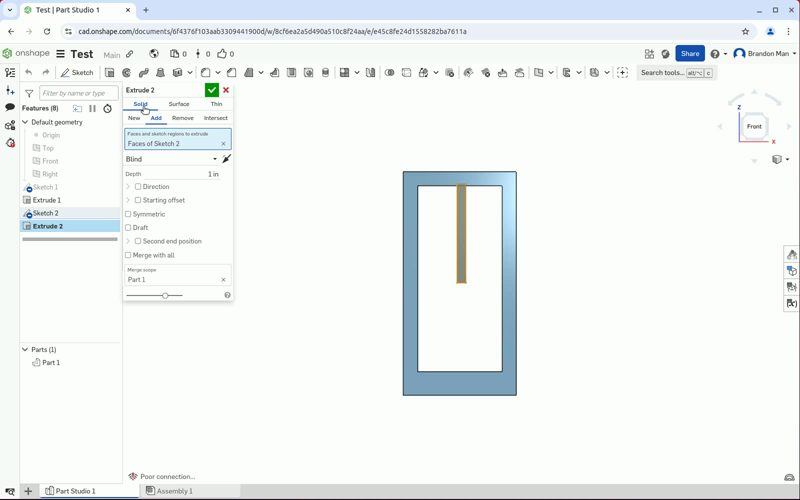
click(143, 106)
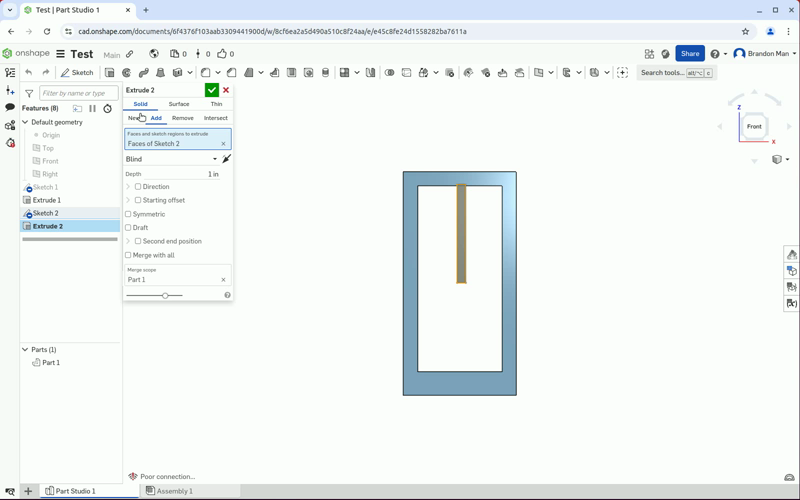
mouse_move(137, 120)
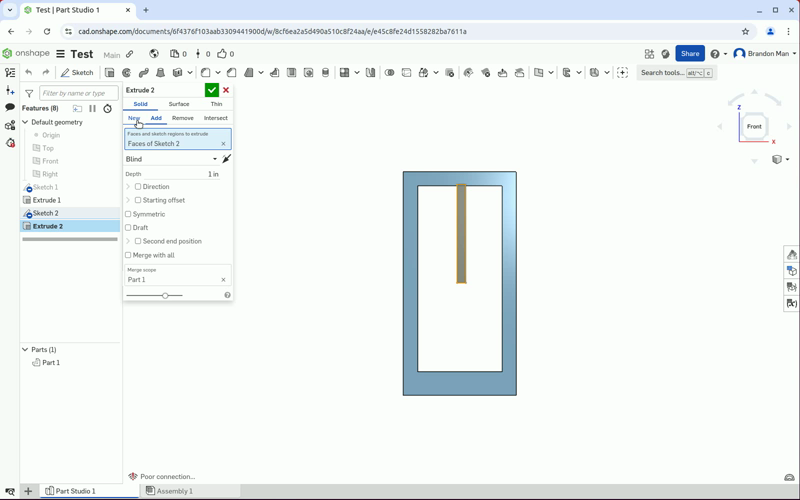
click(137, 120)
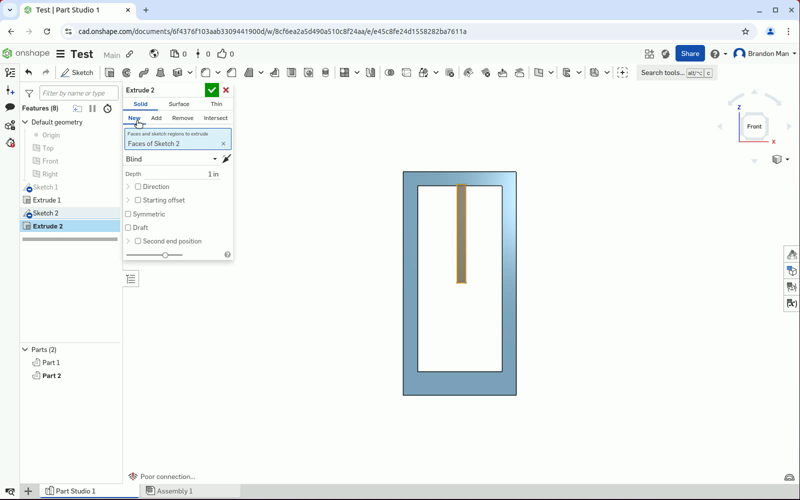
key(tab, 4)
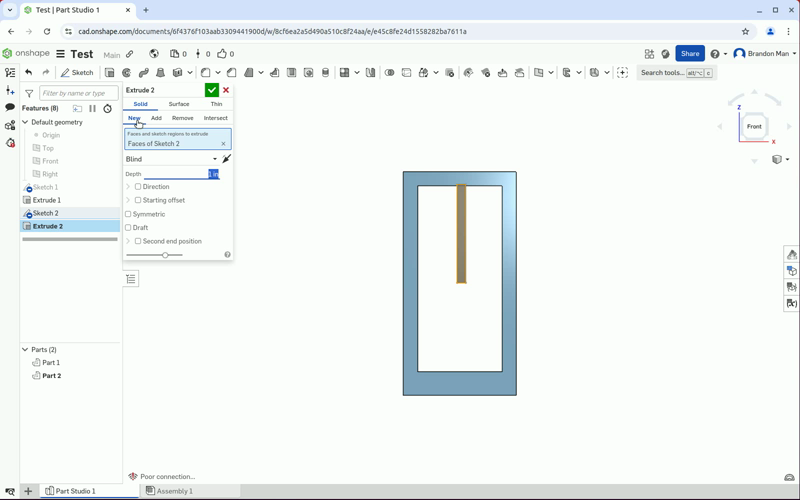
text(0.962)
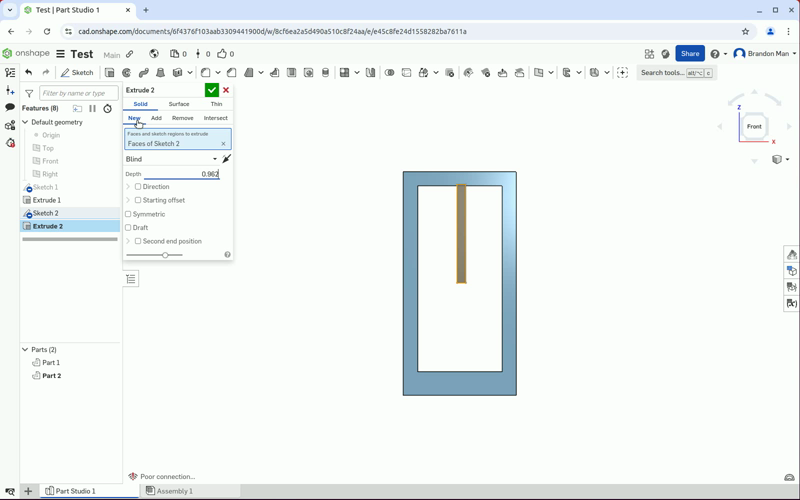
key(tab, 3)
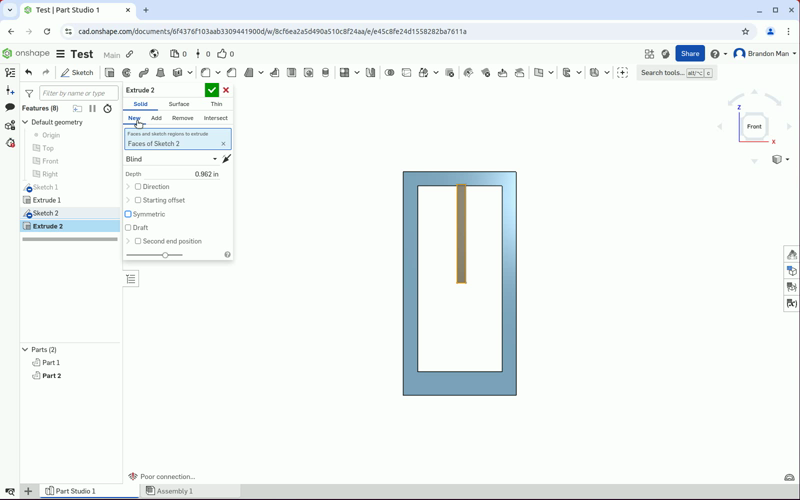
key(space)
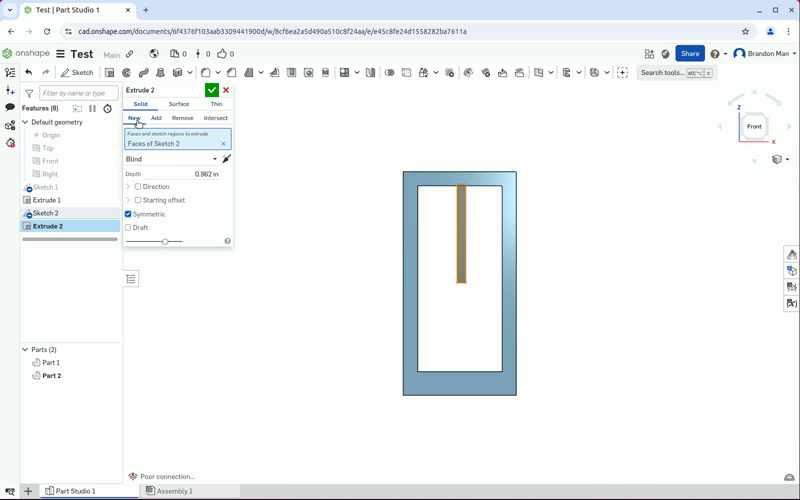
key(enter)
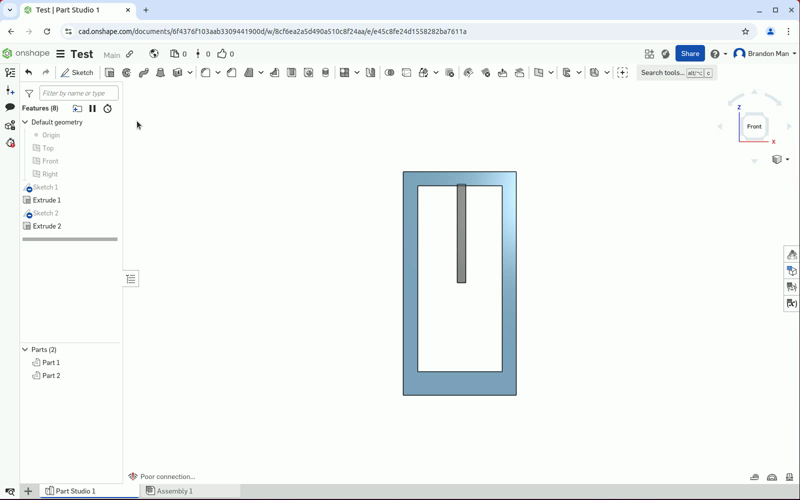
key(shift+h)
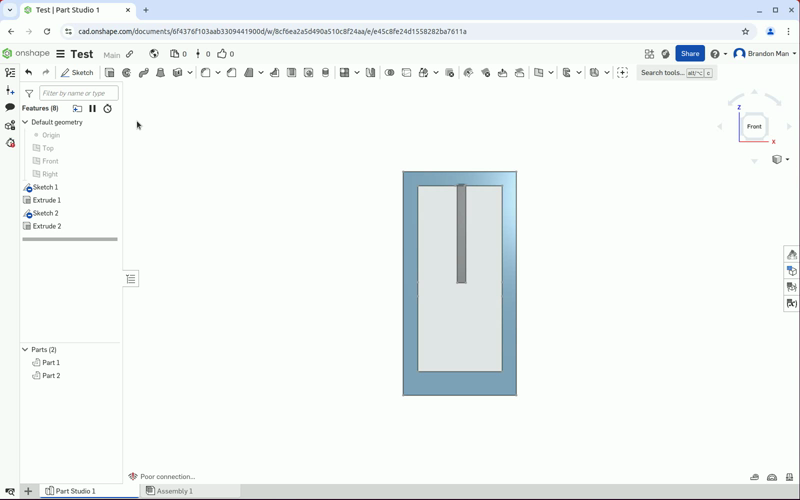
key(shift+h)
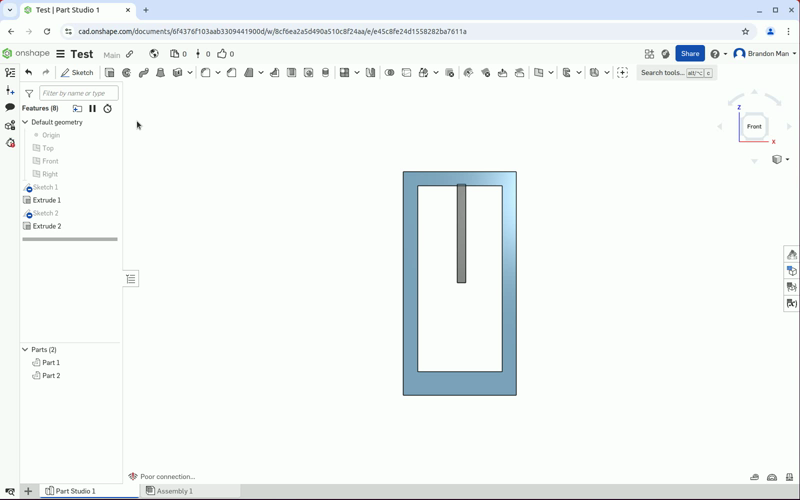
mouse_move(73, 189)
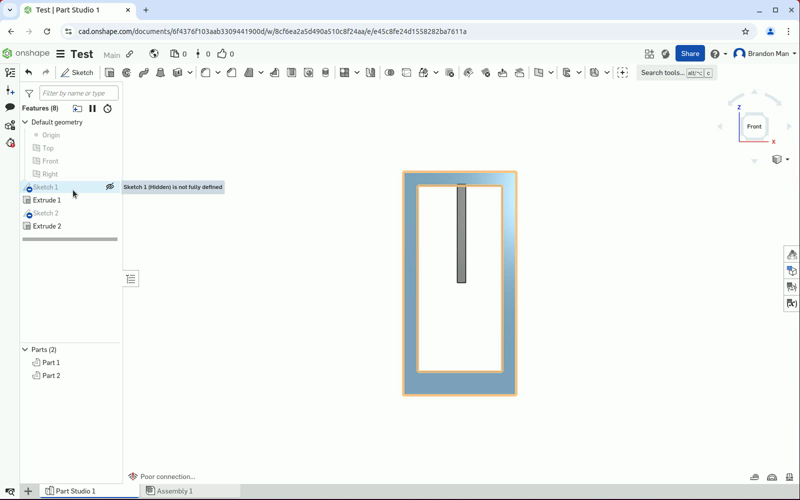
click(73, 189)
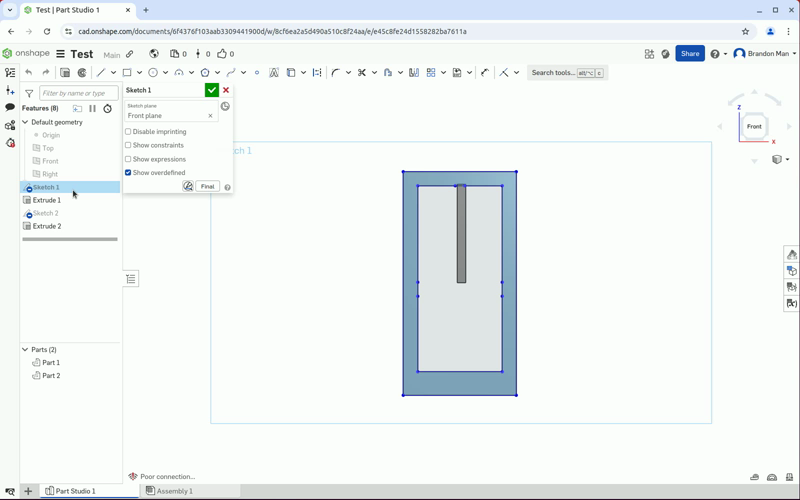
mouse_move(229, 92)
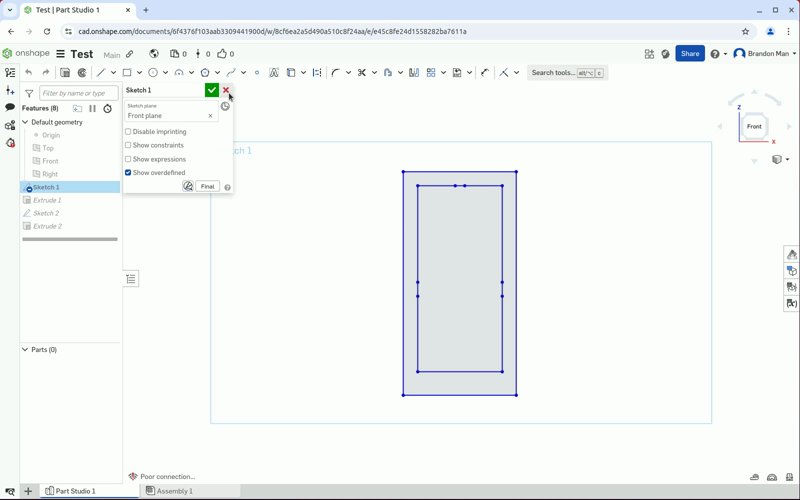
click(229, 92)
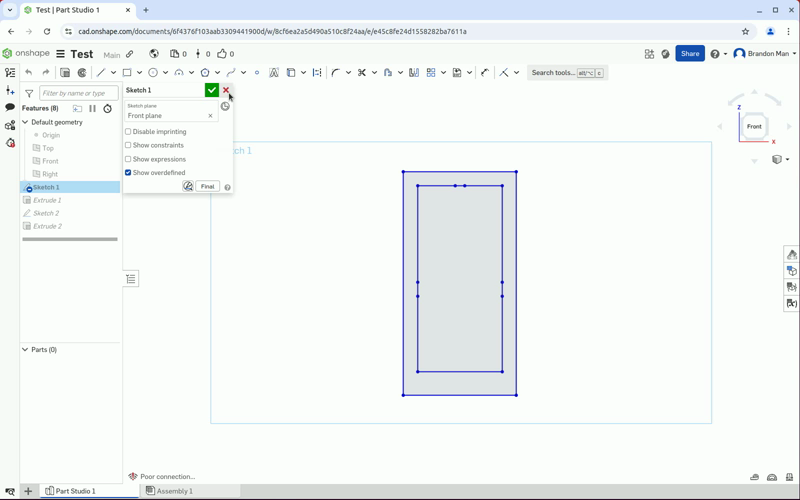
key(shift+s)
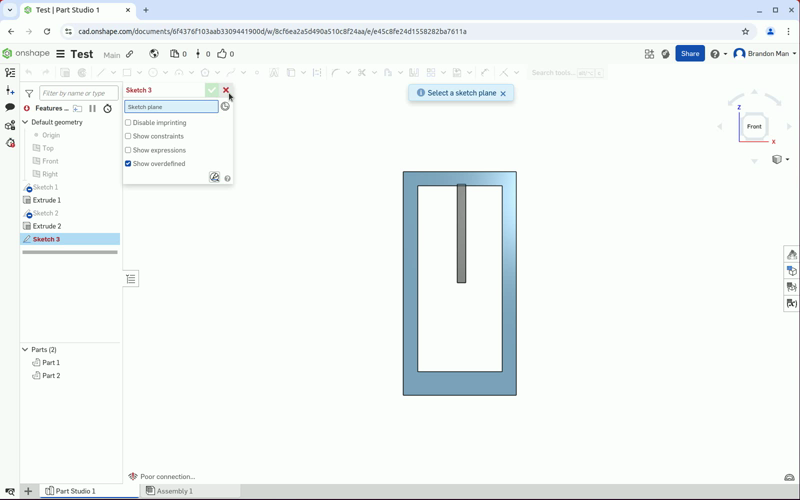
mouse_move(73, 163)
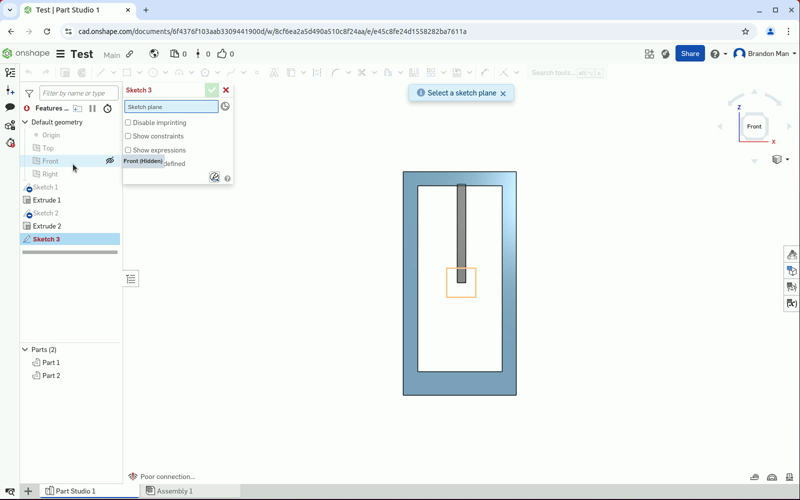
click(73, 163)
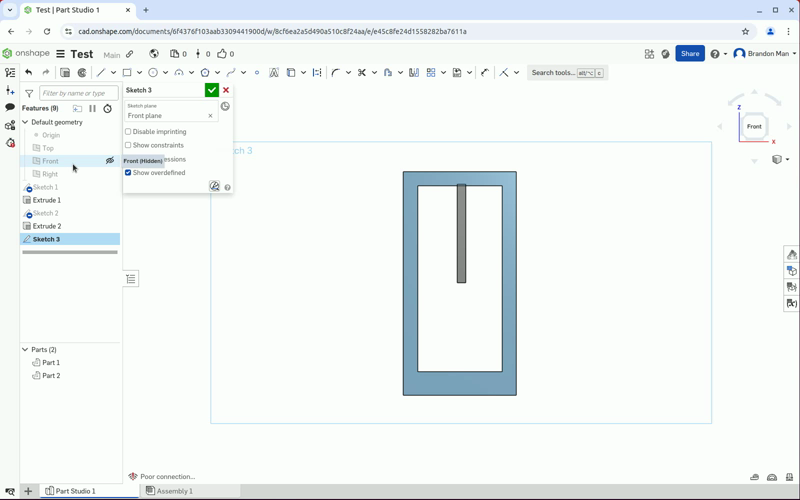
mouse_move(73, 352)
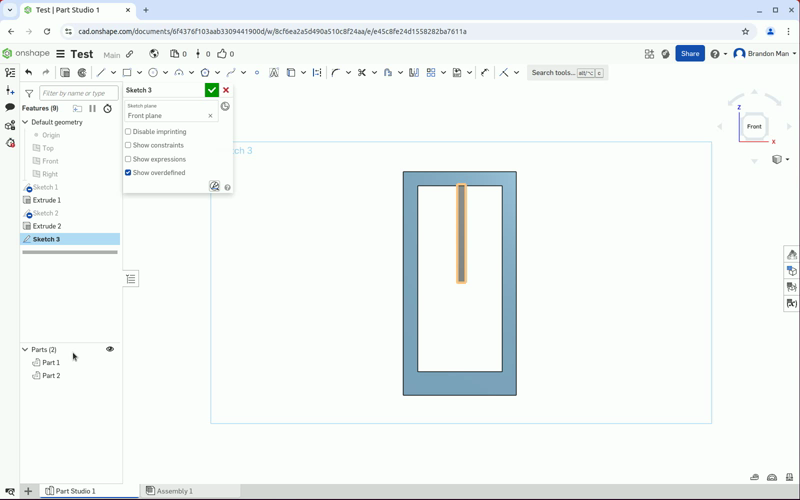
key(y)
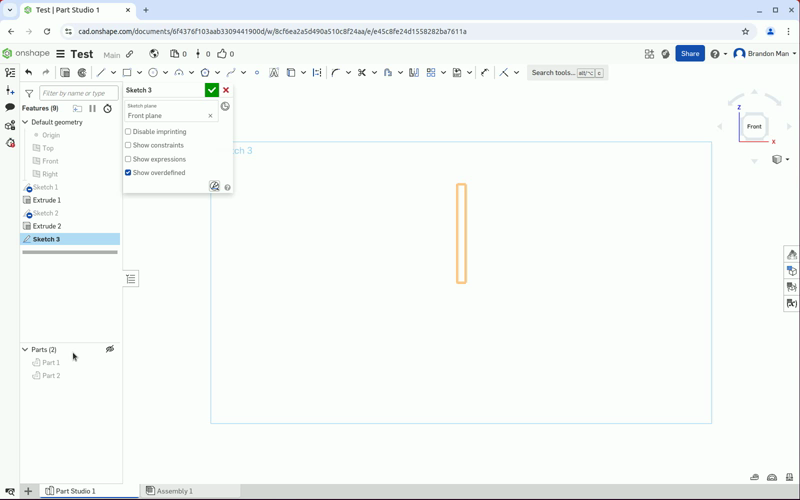
key(l)
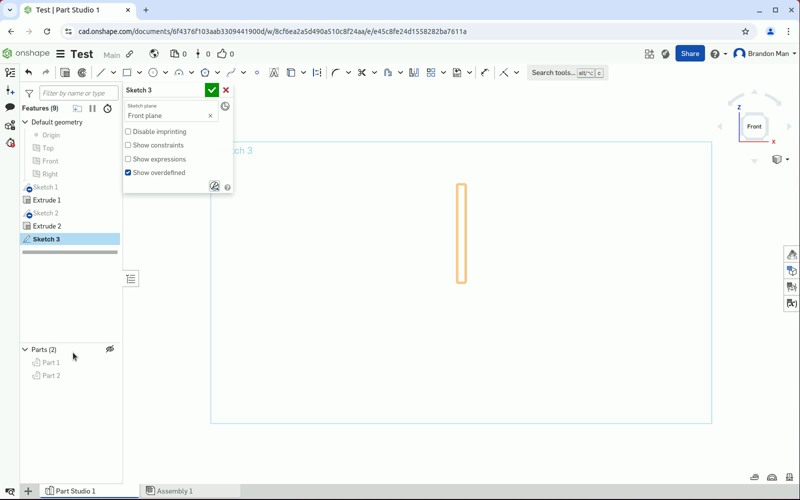
key_down(shift)
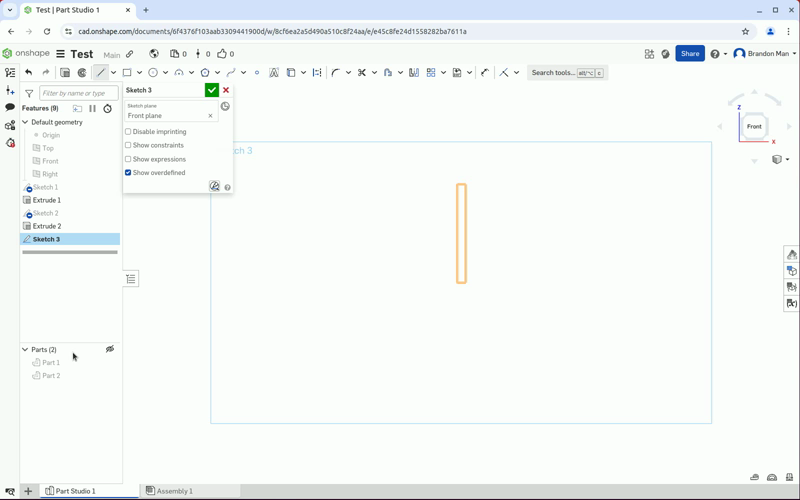
mouse_move(417, 297)
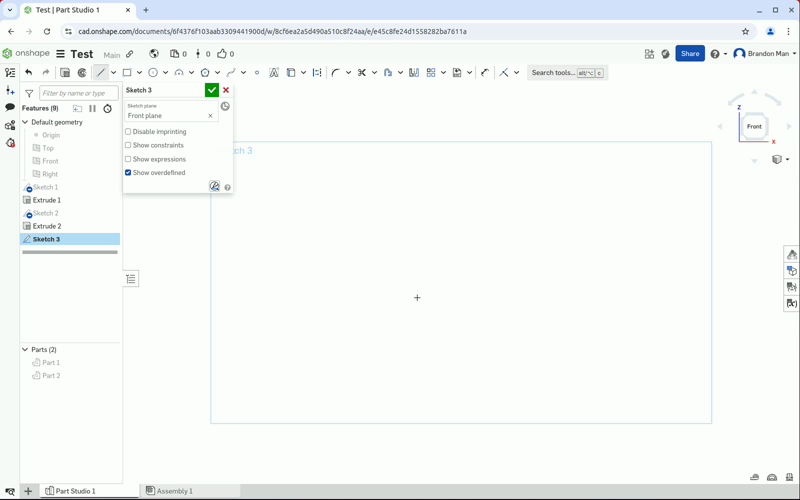
click(417, 297)
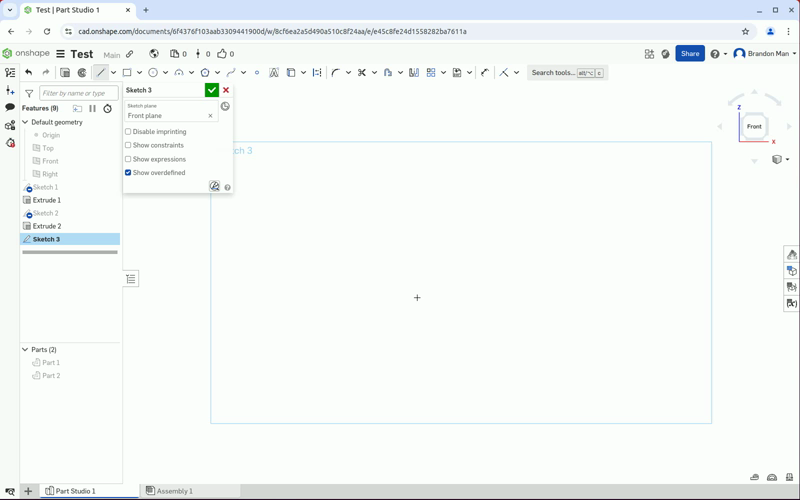
key_up(shift)
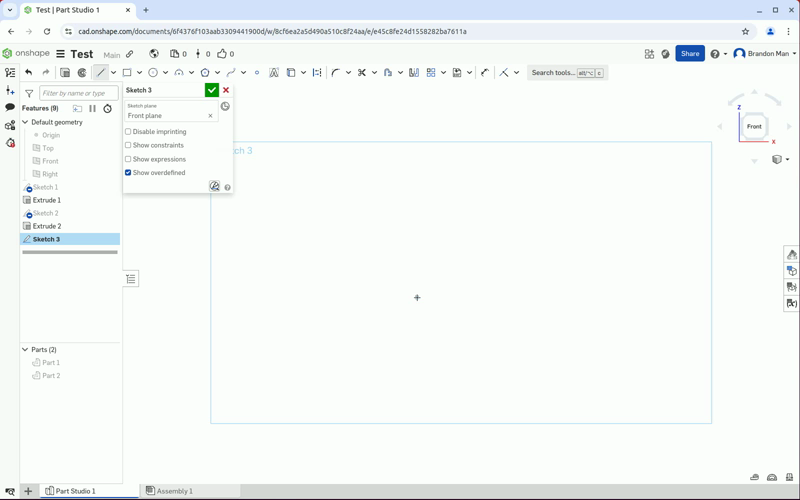
key_down(shift)
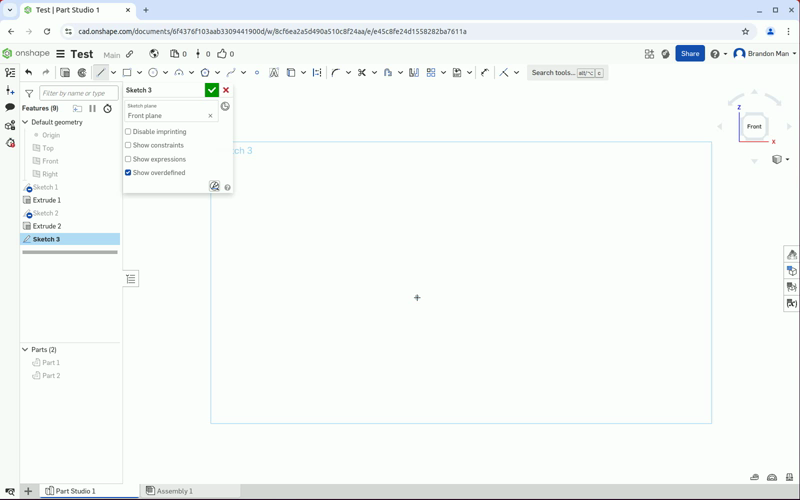
mouse_move(504, 297)
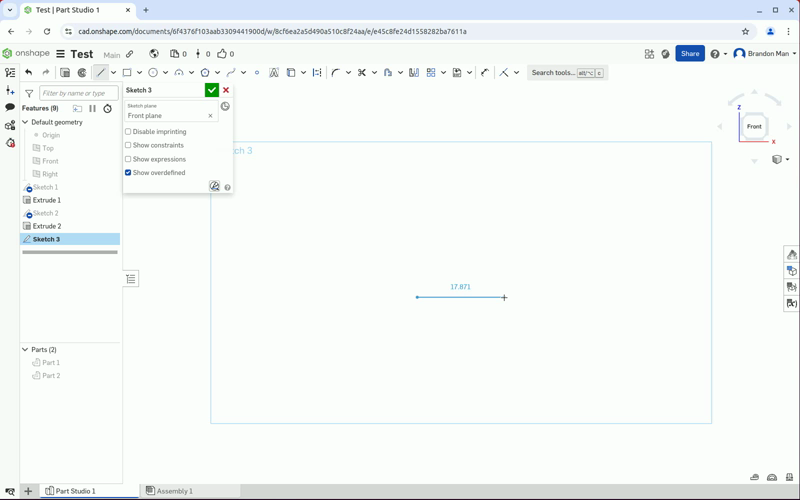
click(504, 297)
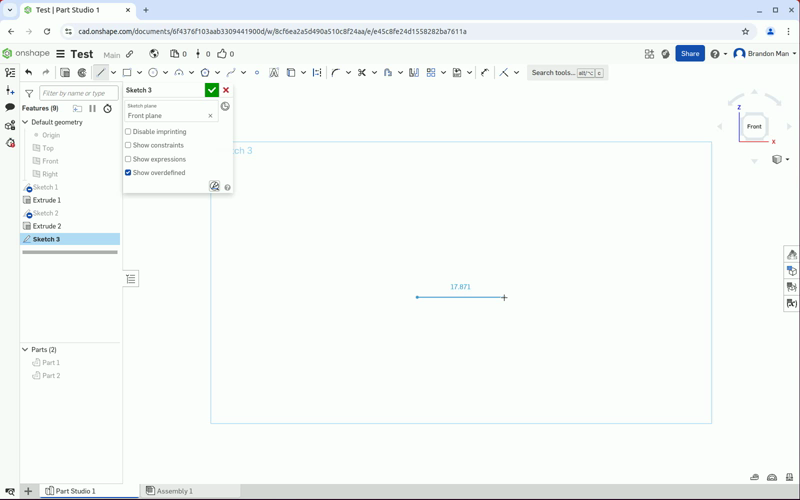
key_up(shift)
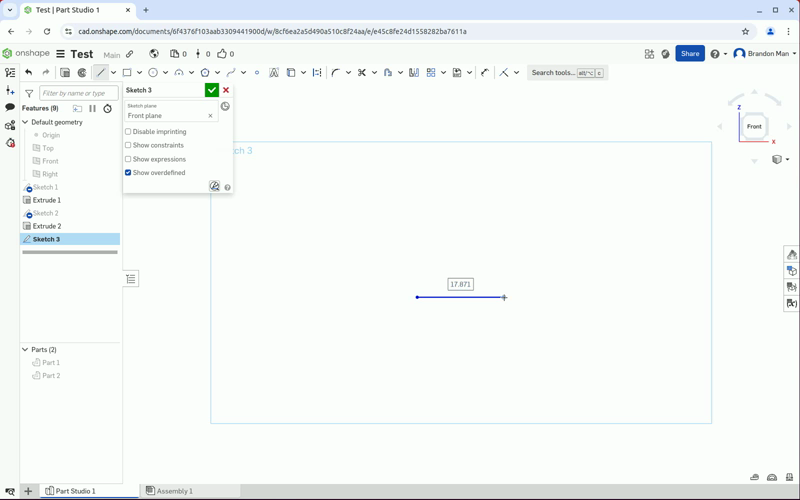
key_down(shift)
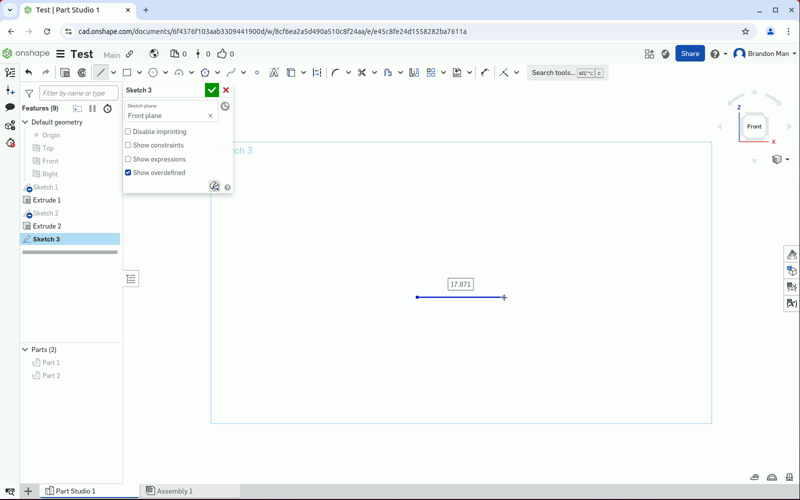
mouse_move(534, 297)
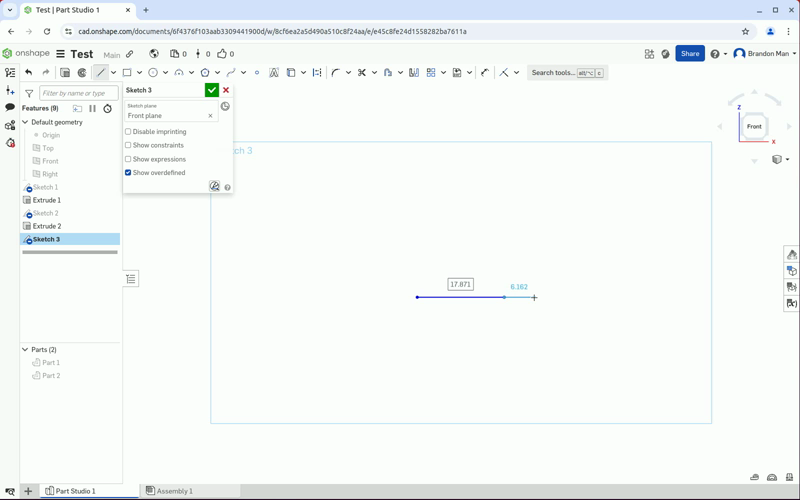
mouse_move(504, 283)
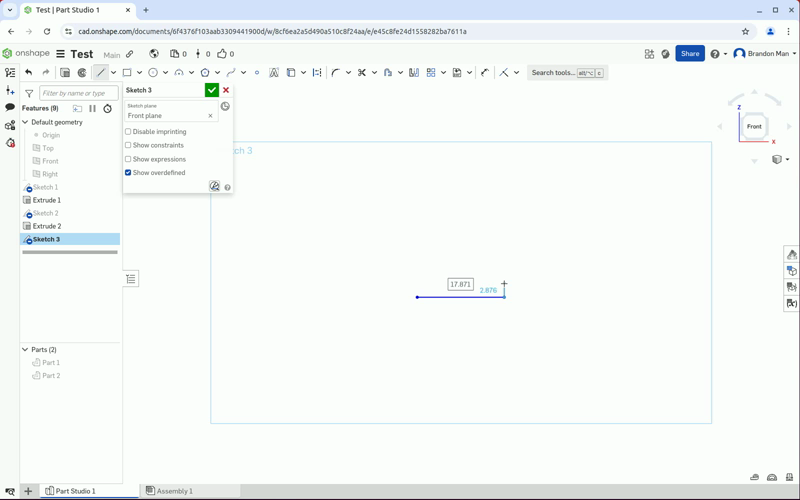
click(504, 283)
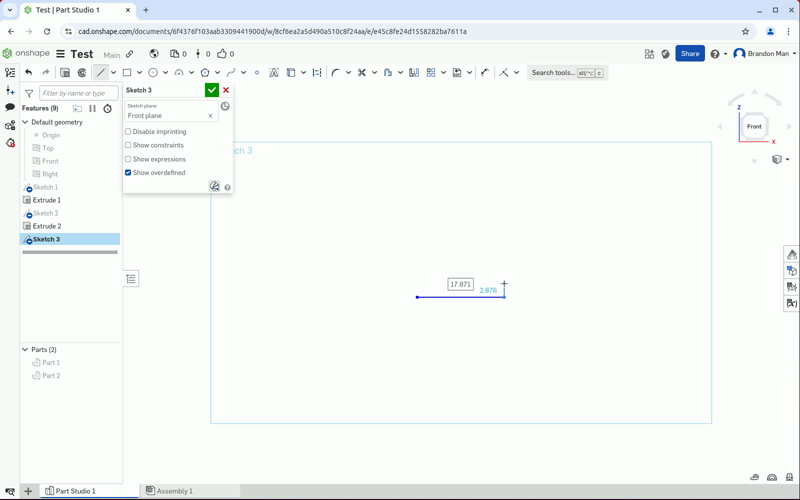
key_up(shift)
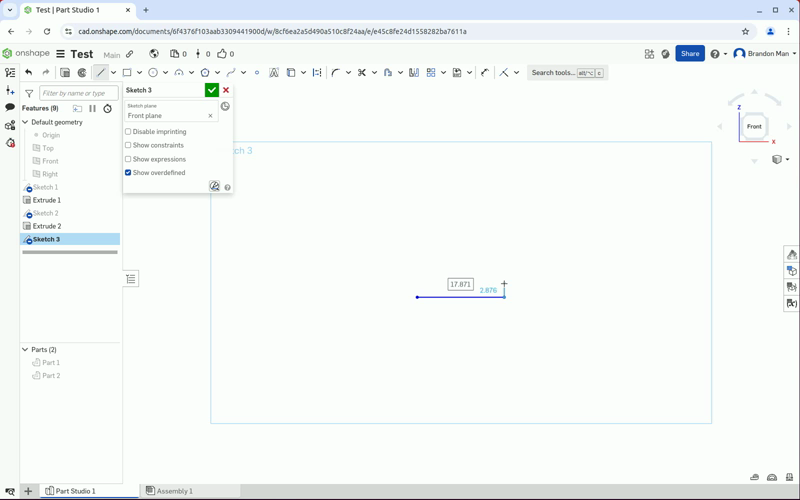
key_down(shift)
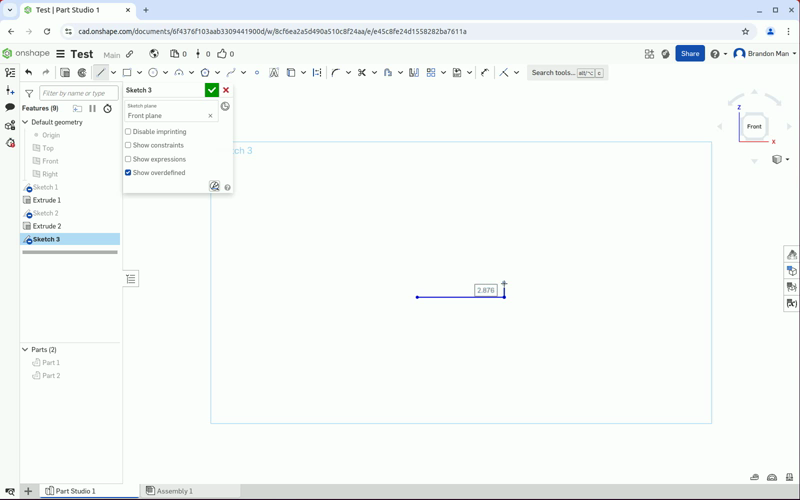
mouse_move(534, 283)
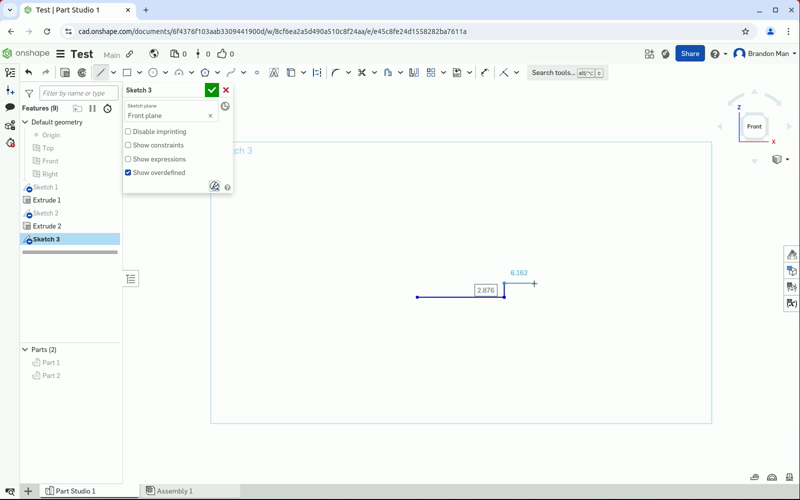
mouse_move(464, 283)
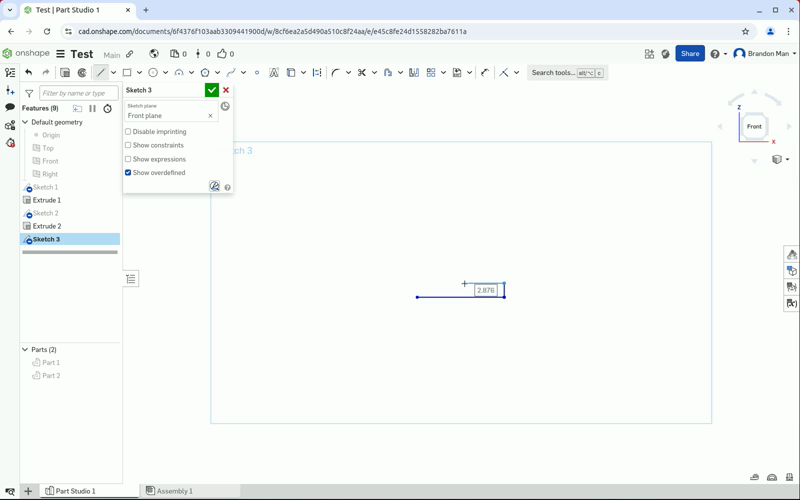
click(464, 283)
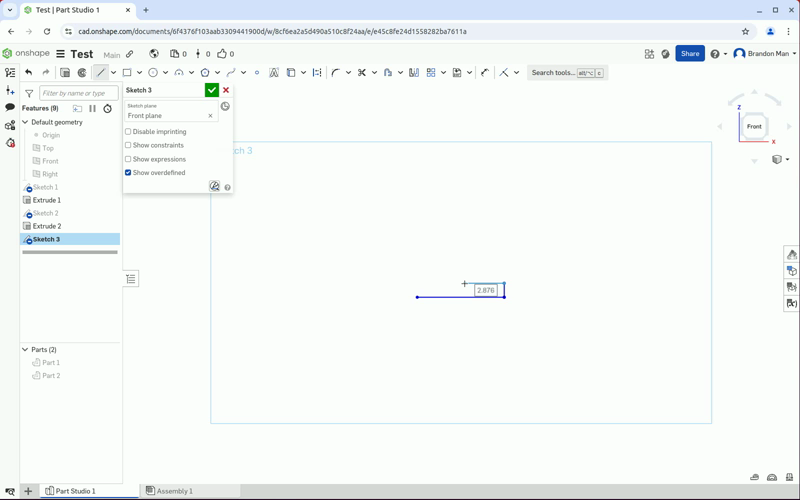
key_up(shift)
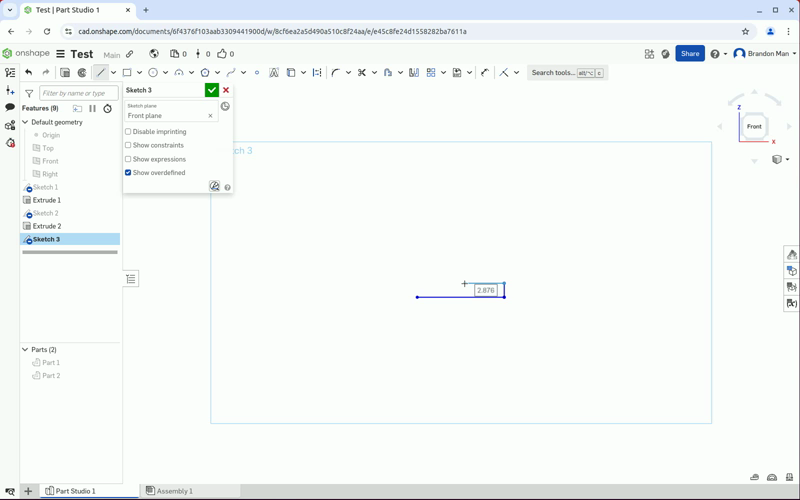
key_down(shift)
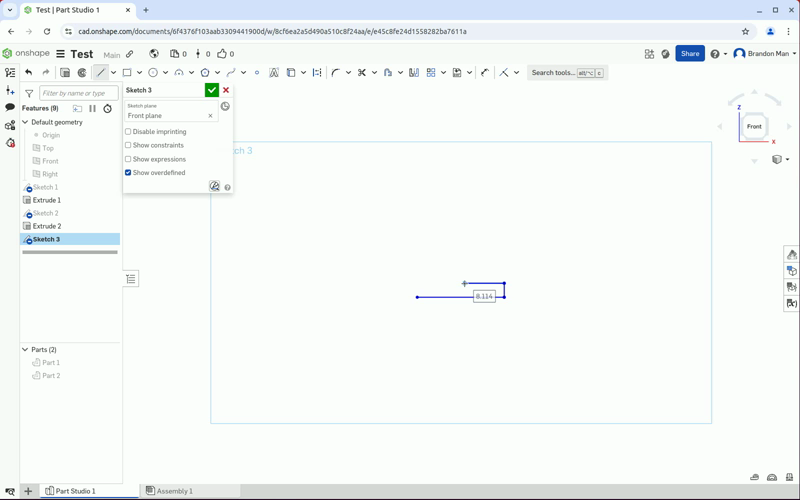
mouse_move(495, 283)
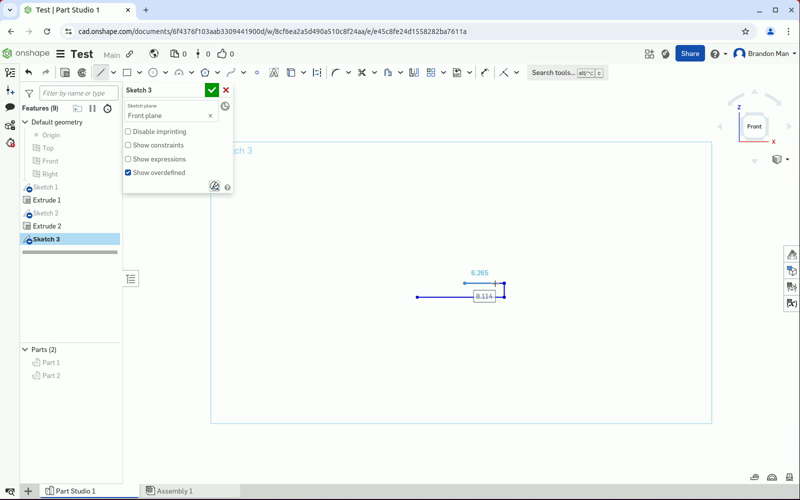
mouse_move(456, 283)
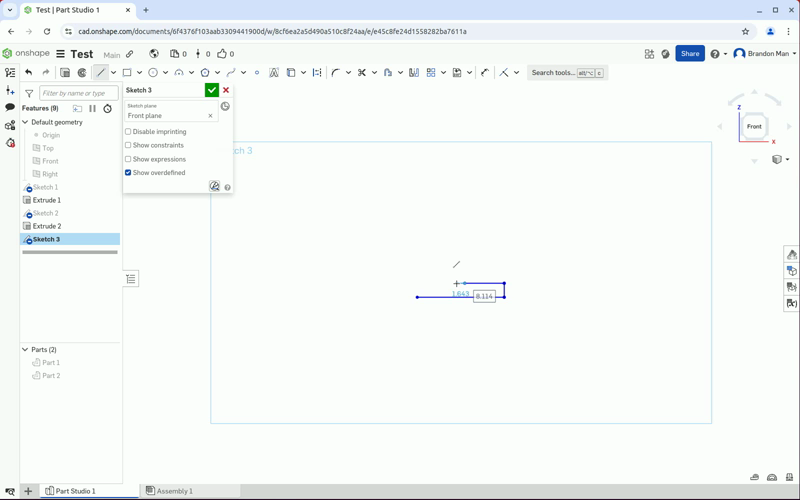
click(456, 283)
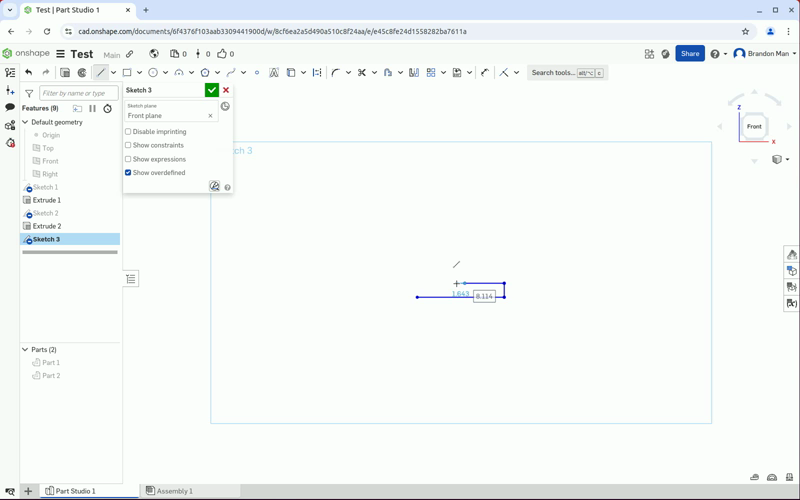
key_up(shift)
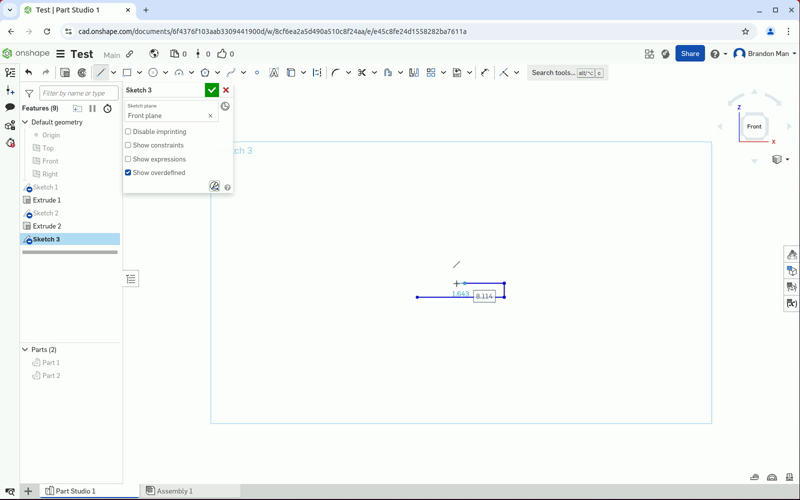
key_down(shift)
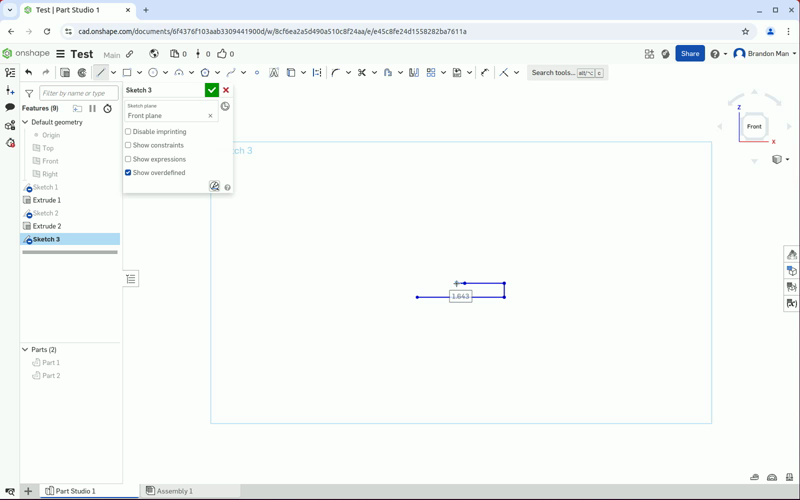
mouse_move(486, 283)
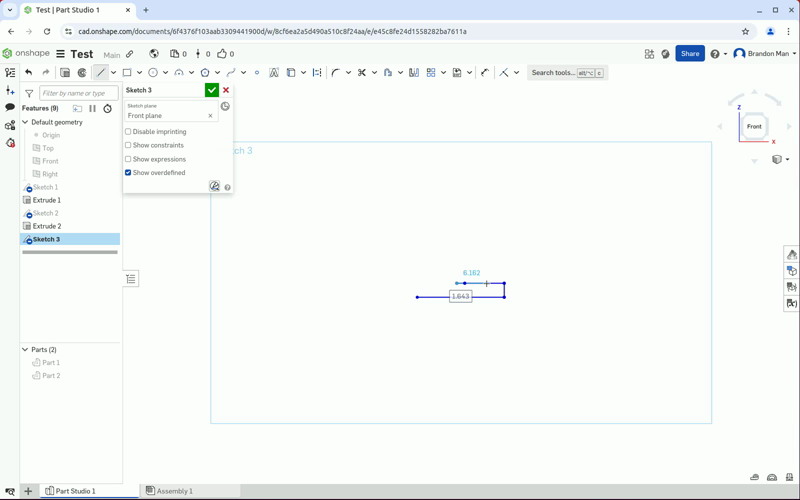
mouse_move(417, 283)
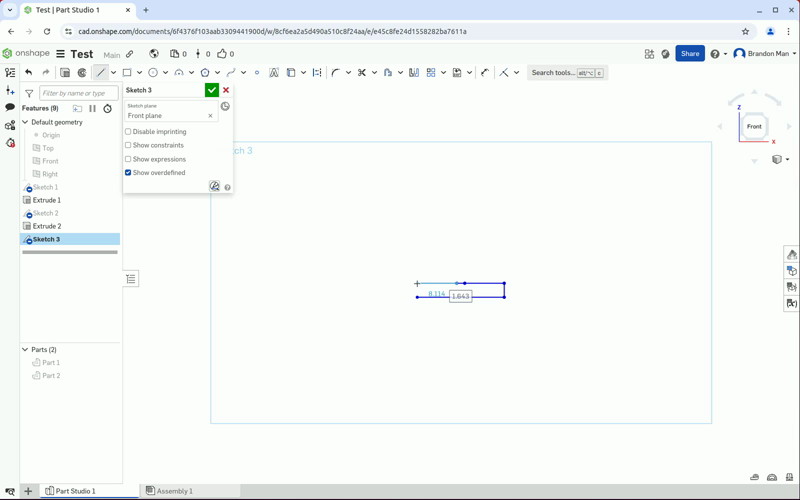
click(417, 283)
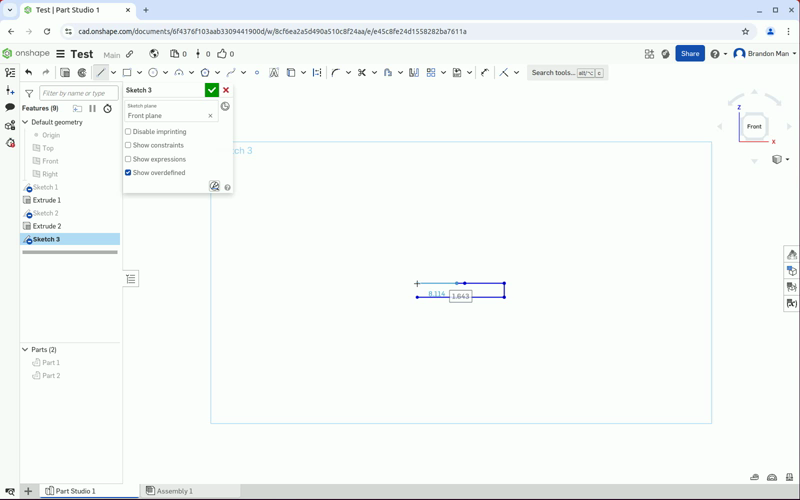
key_up(shift)
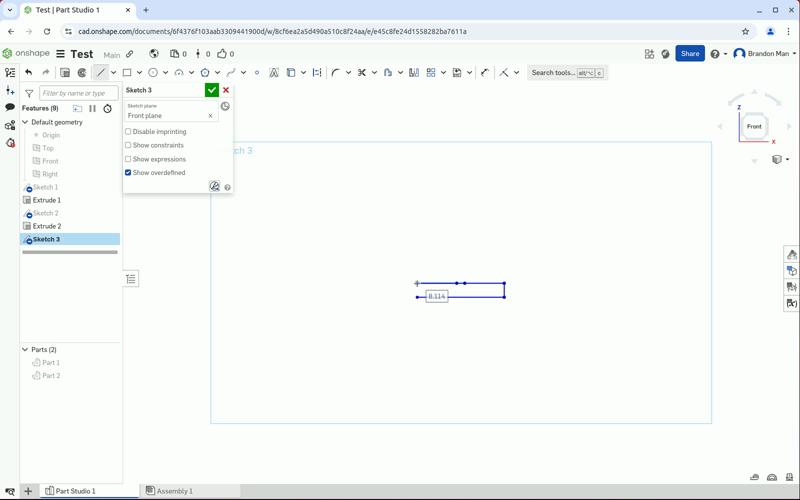
mouse_move(447, 283)
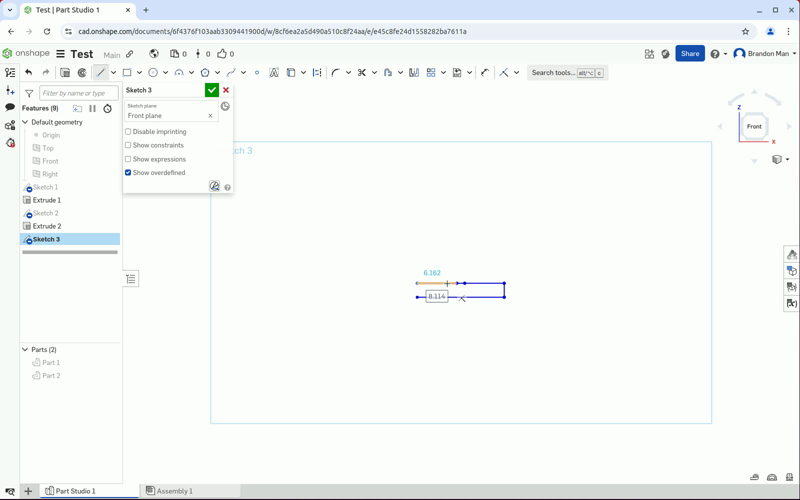
key_down(shift)
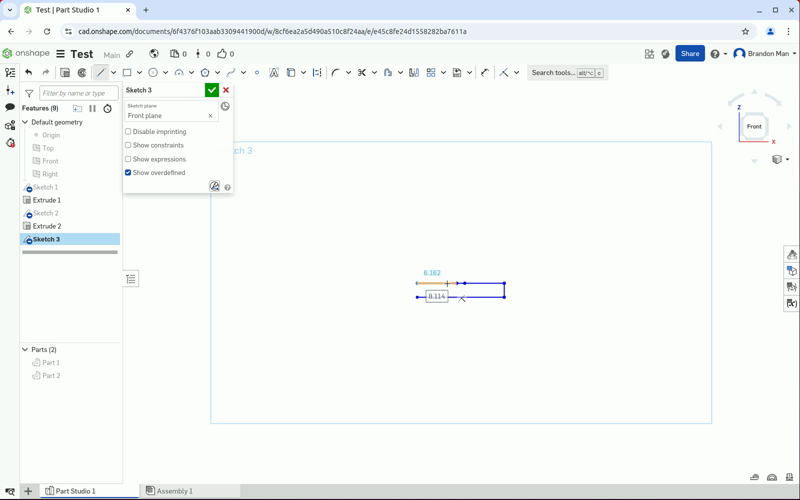
mouse_move(417, 297)
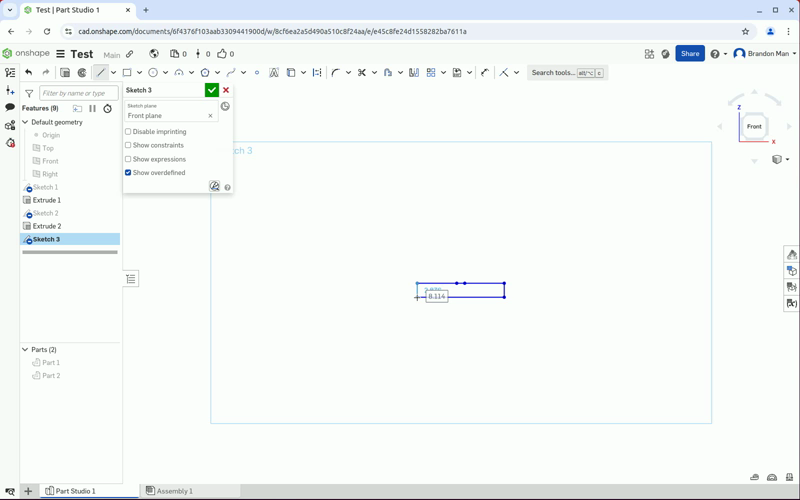
key_up(shift)
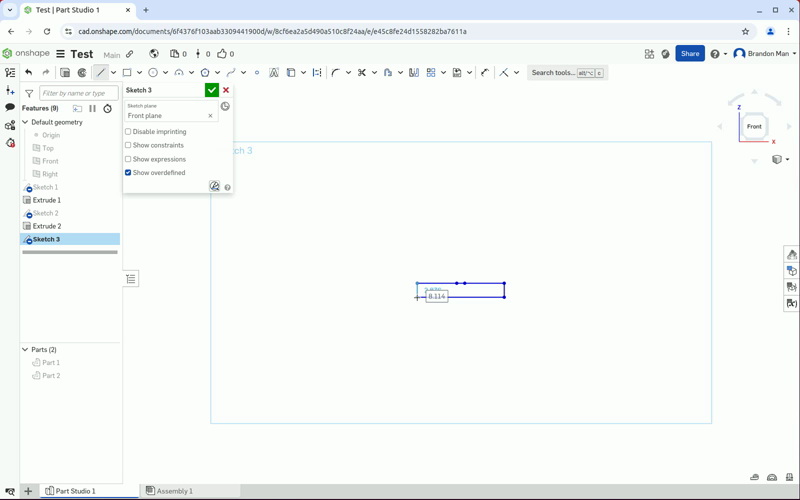
click(417, 297)
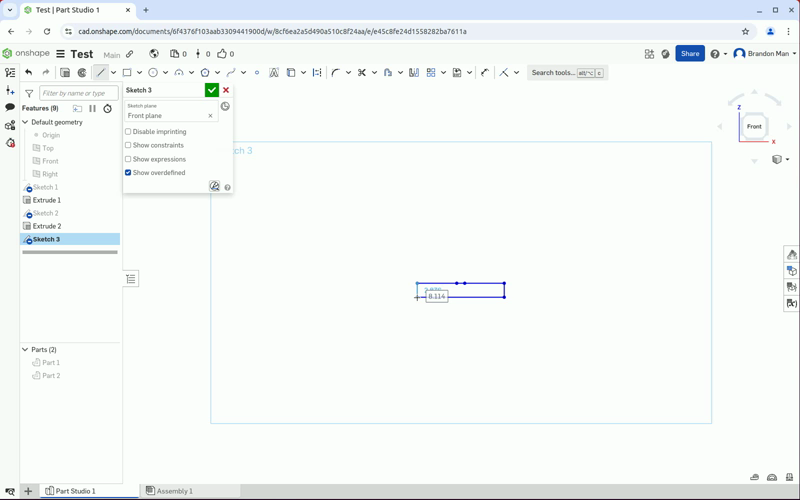
key(esc)
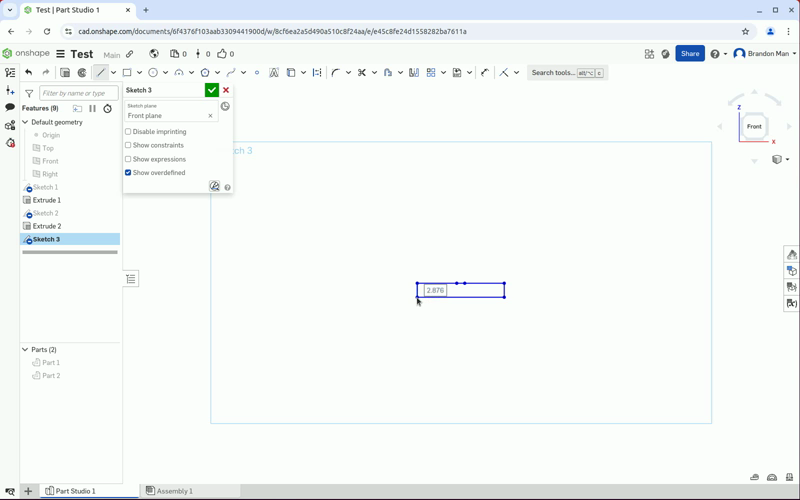
mouse_move(490, 289)
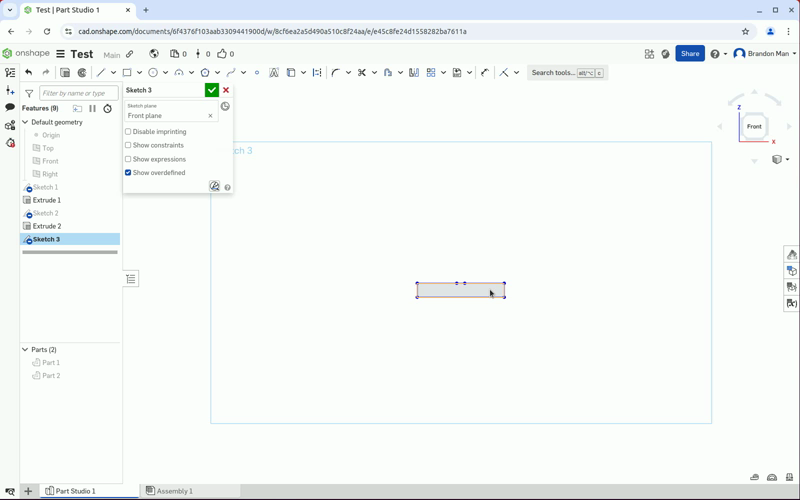
scroll(6)
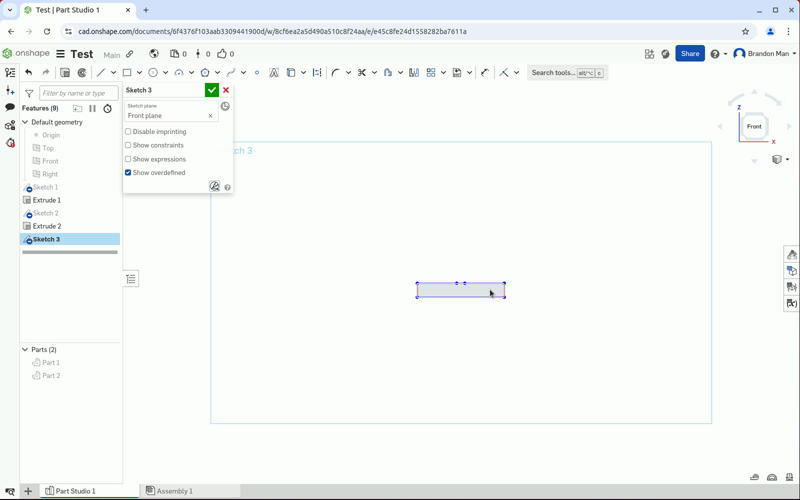
scroll(6)
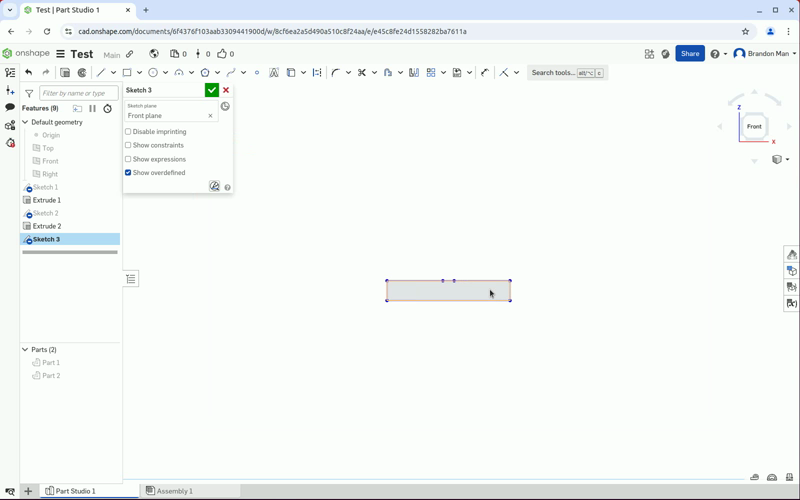
scroll(6)
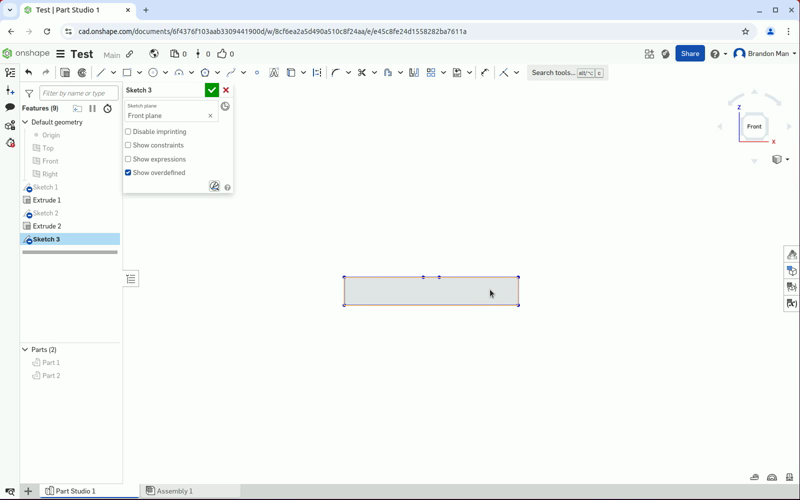
scroll(6)
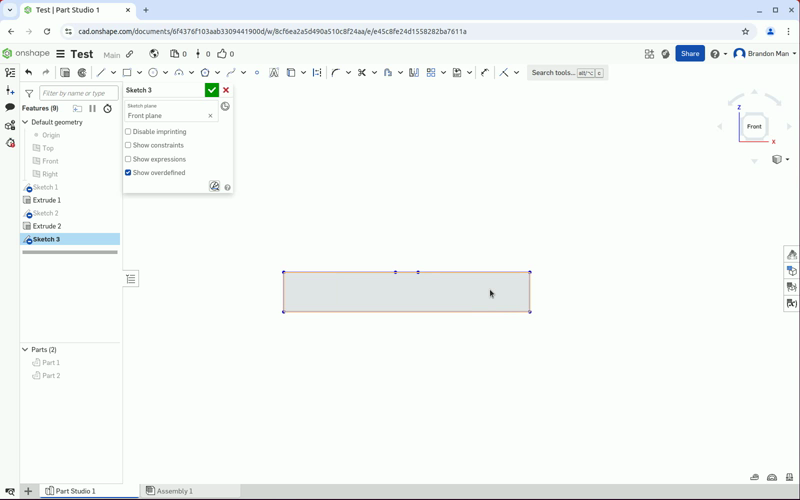
scroll(6)
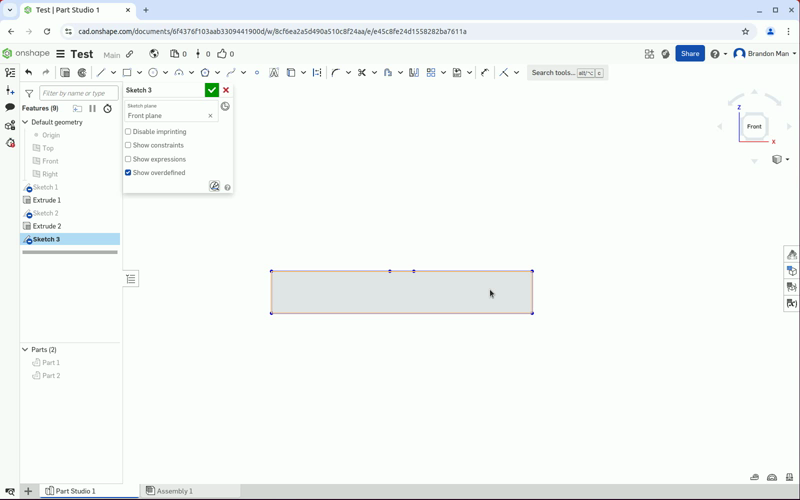
scroll(6)
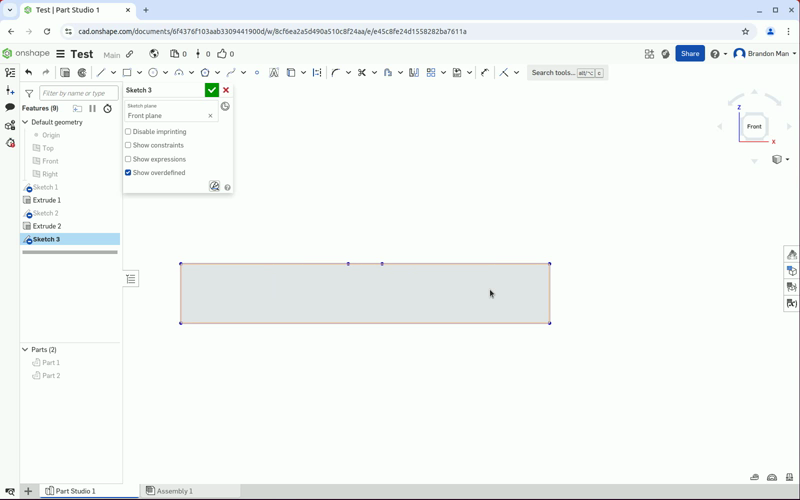
scroll(6)
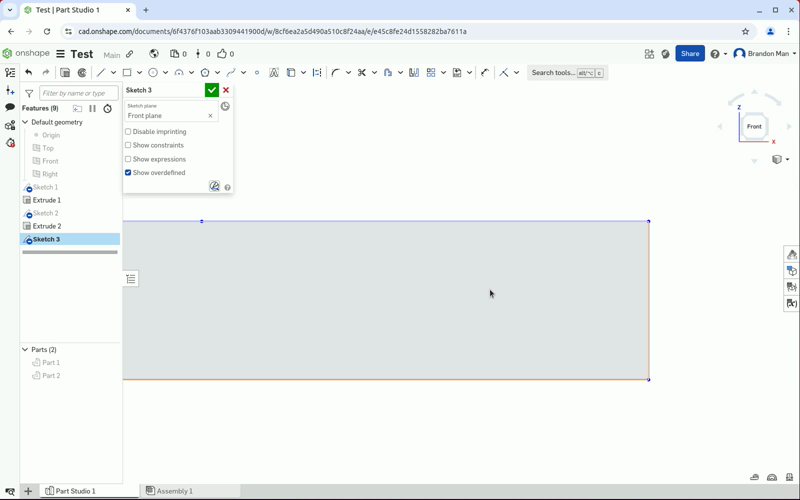
click(490, 289)
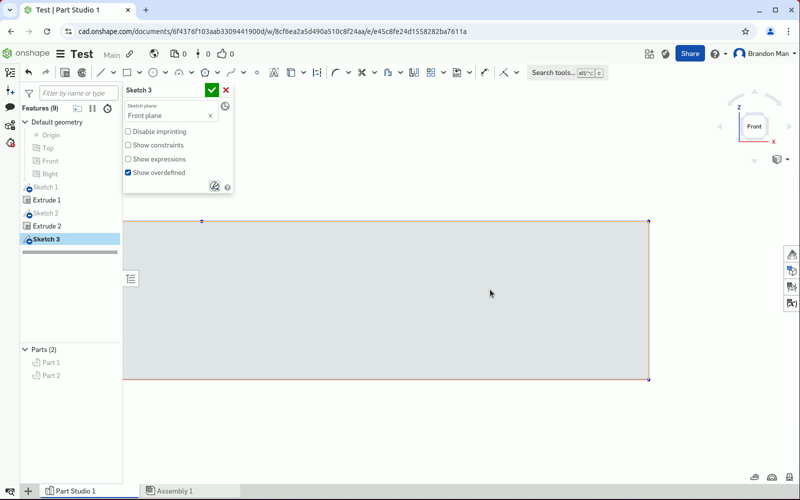
scroll(-6)
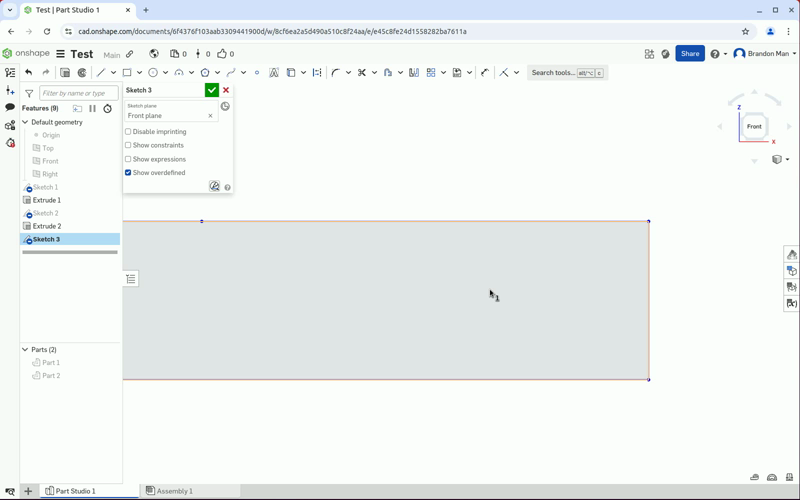
scroll(-6)
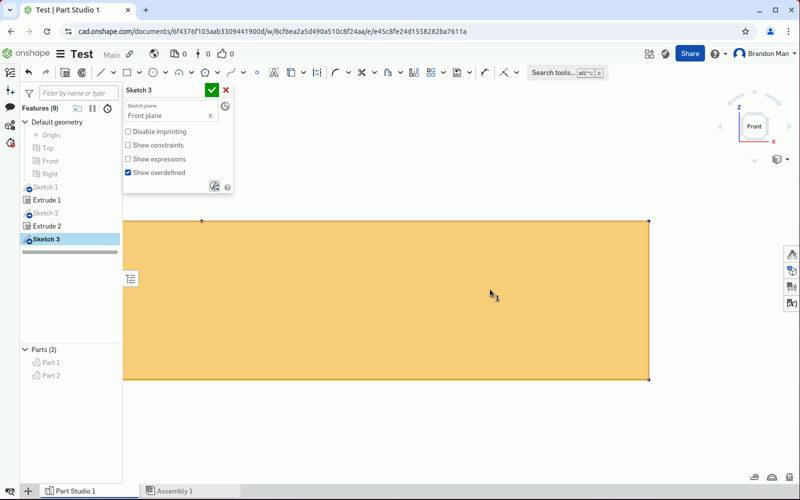
scroll(-6)
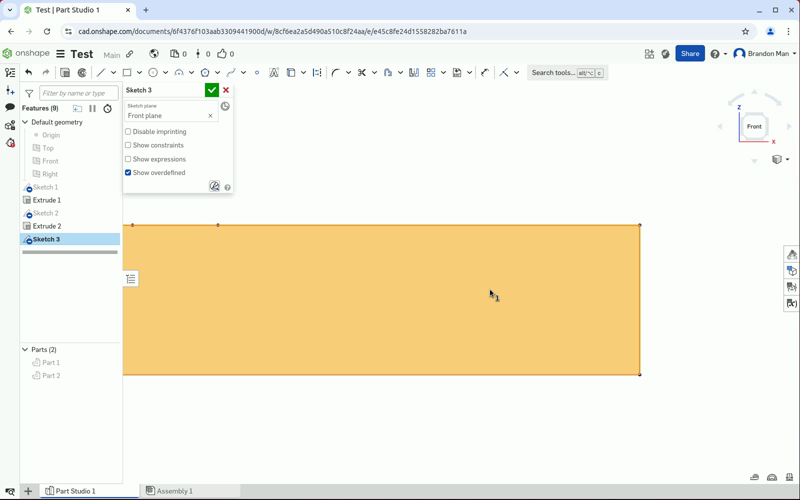
scroll(-6)
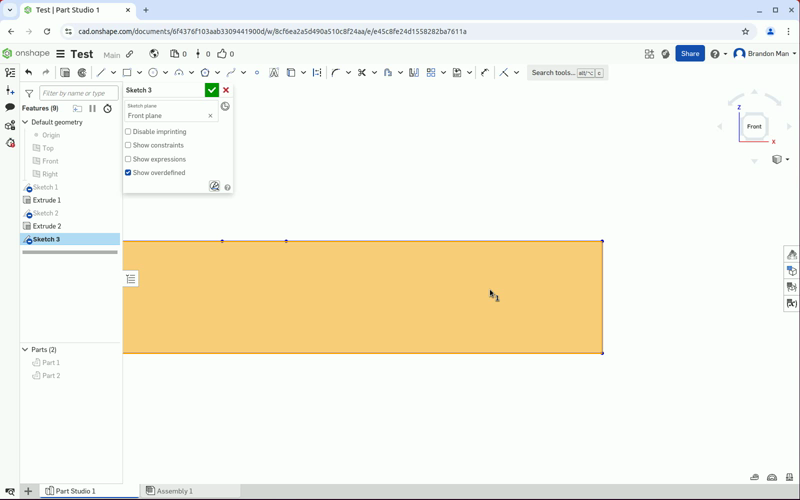
scroll(-6)
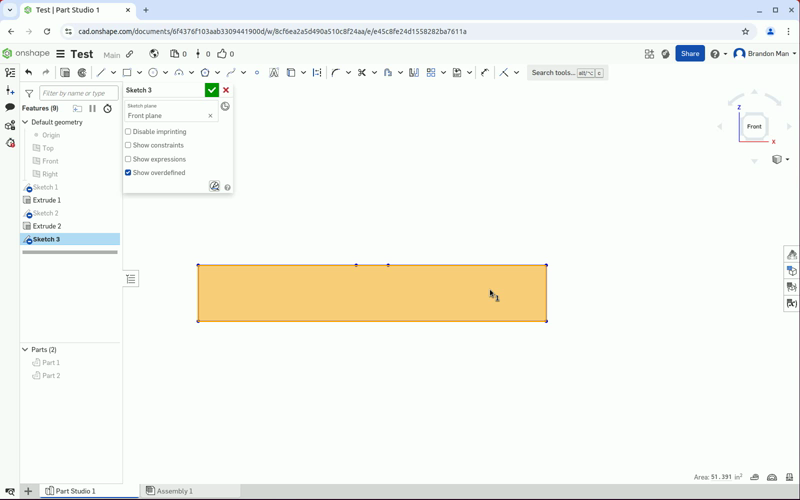
scroll(-6)
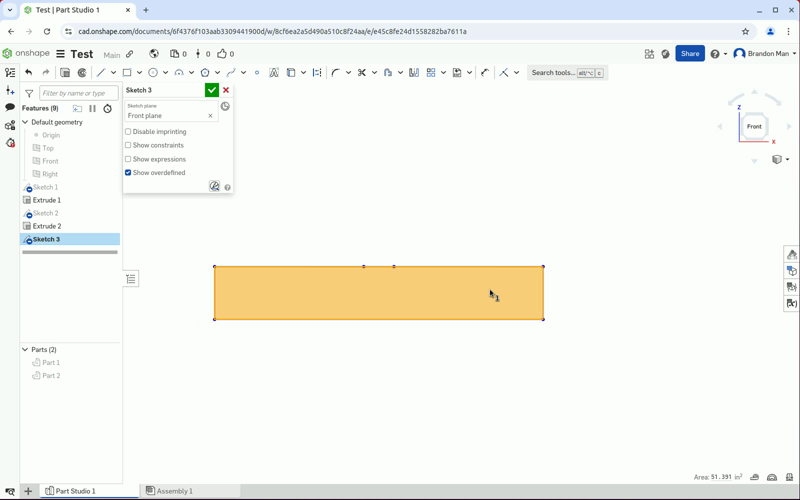
scroll(-6)
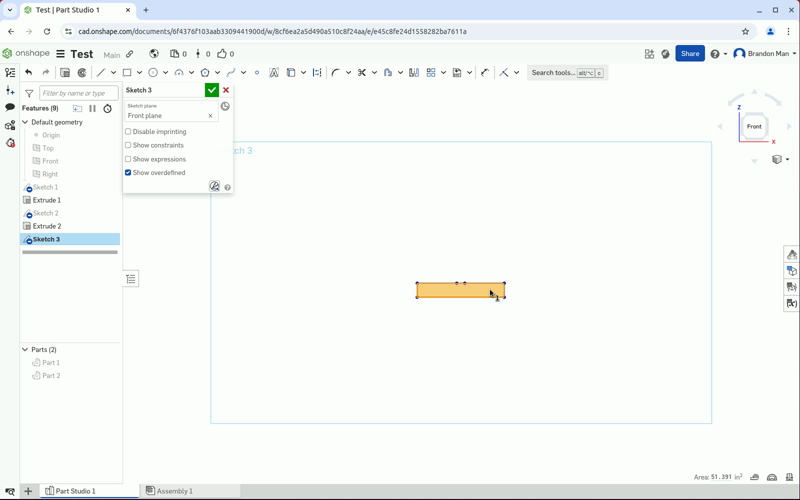
mouse_move(73, 352)
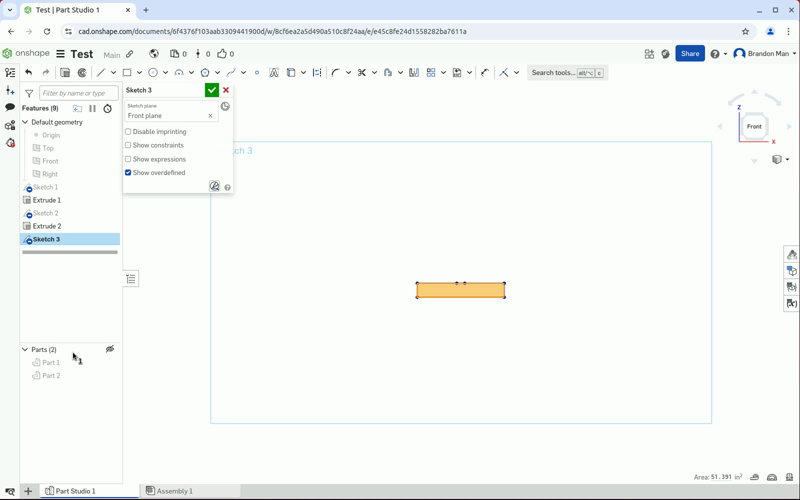
key(shift+y)
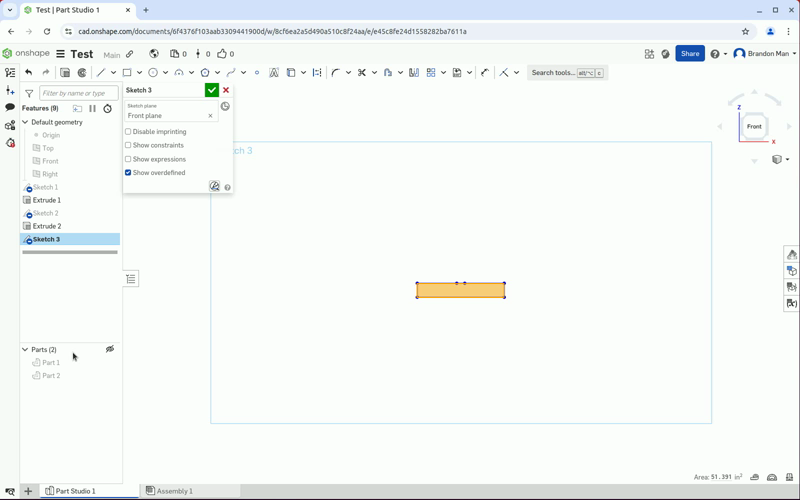
key(shift+e)
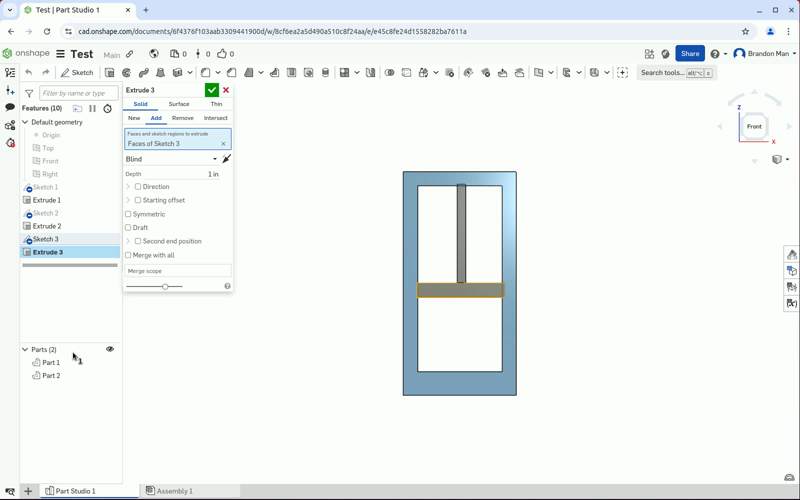
mouse_move(143, 106)
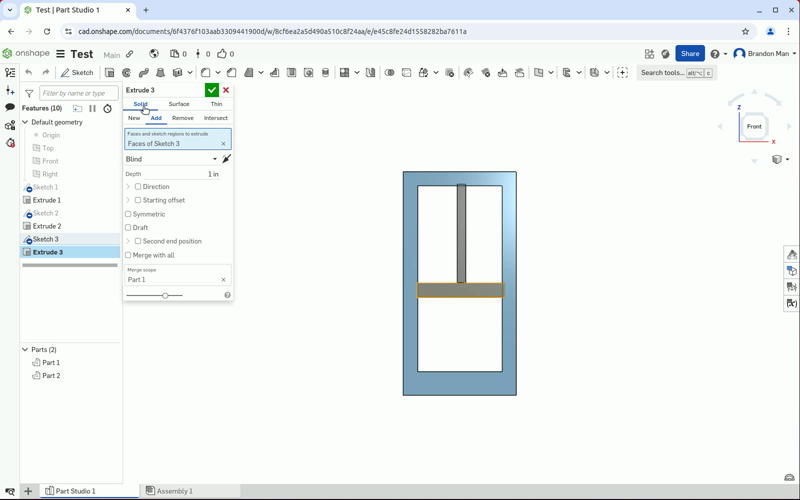
click(143, 106)
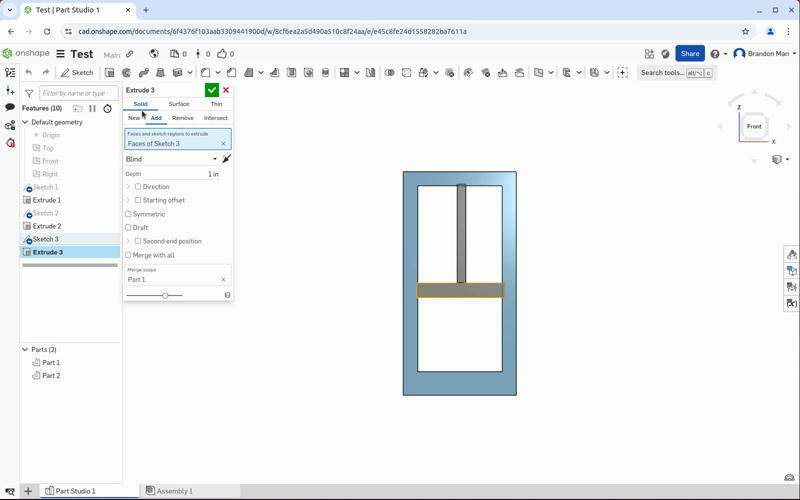
mouse_move(137, 120)
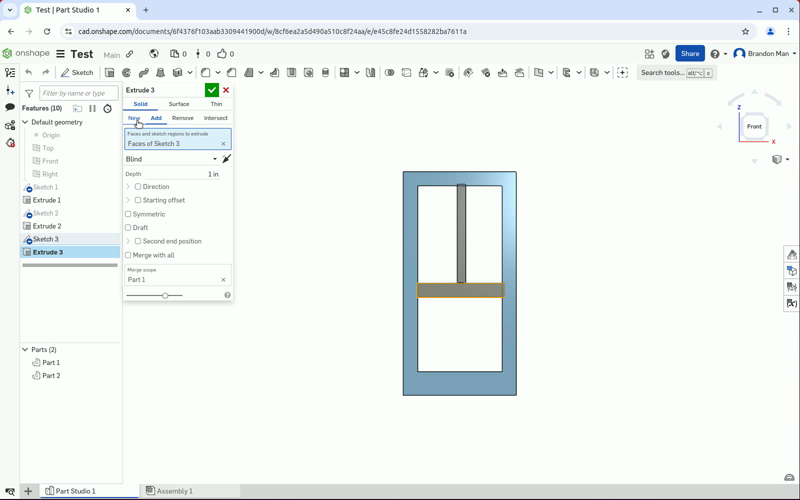
click(137, 120)
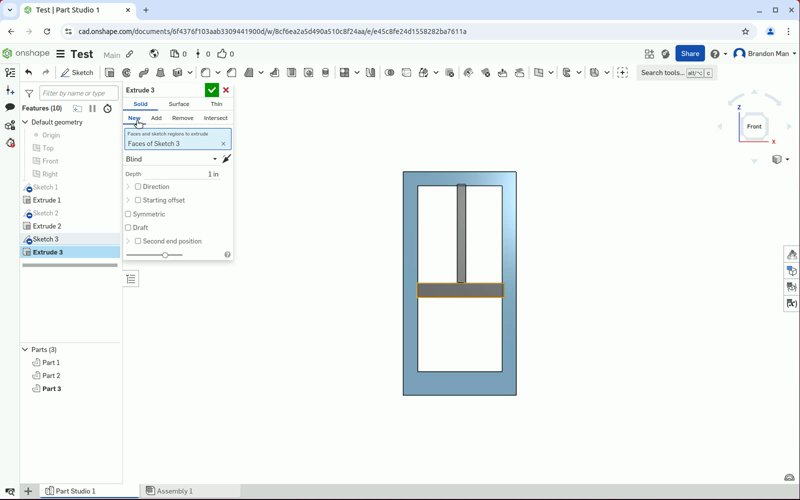
key(tab, 4)
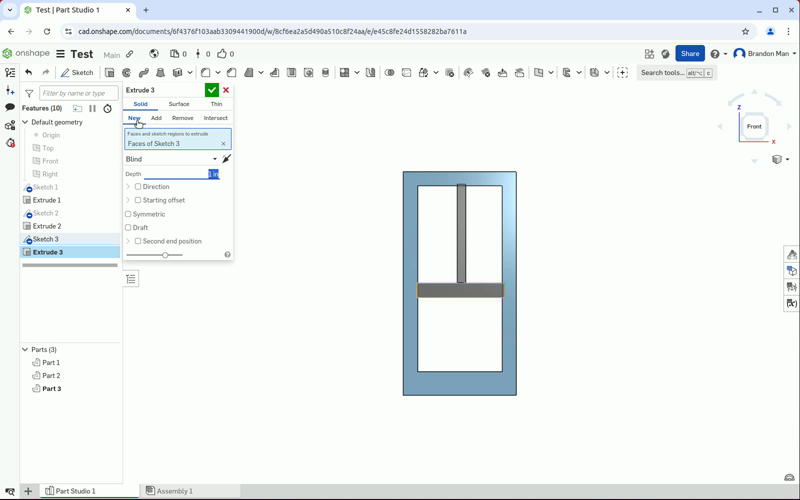
text(0.962)
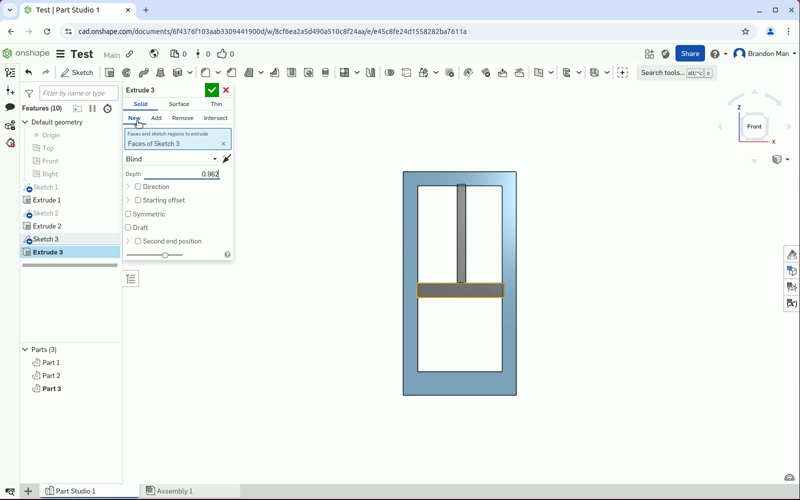
key(tab, 3)
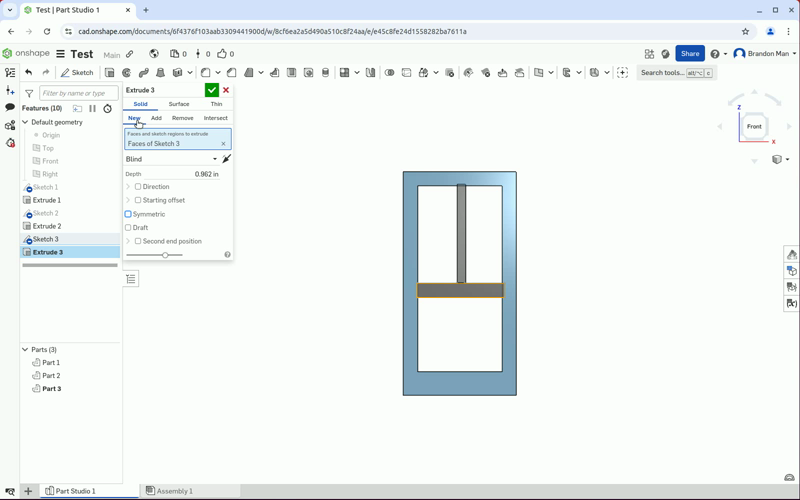
key(space)
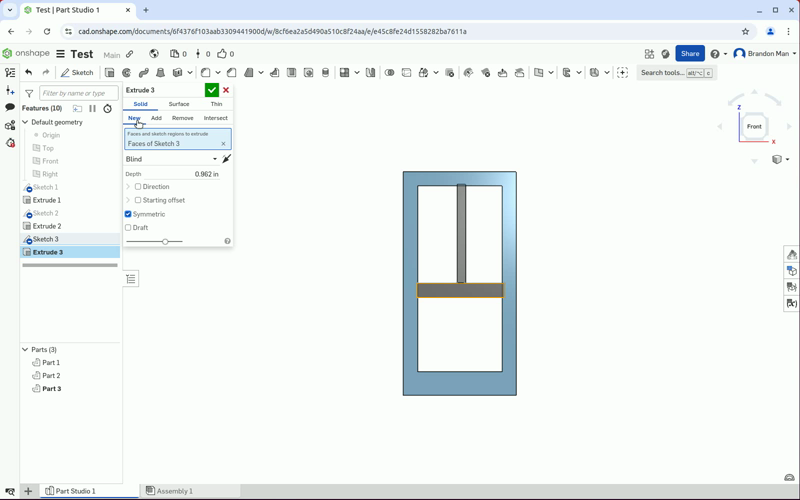
key(enter)
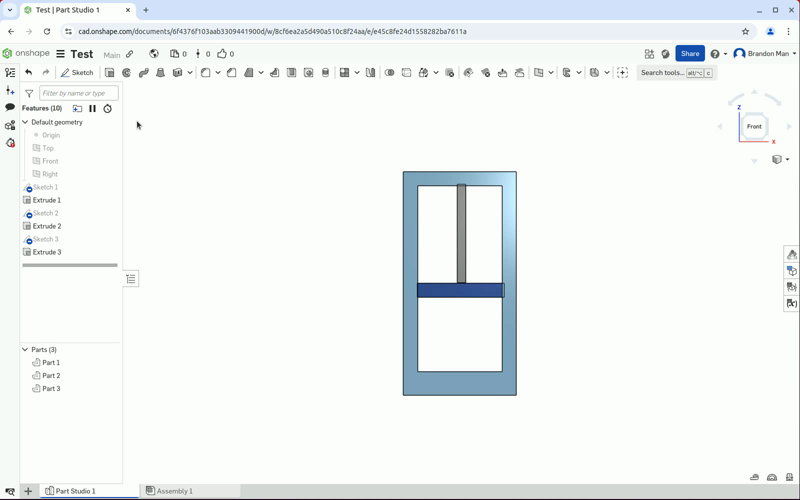
key(shift+h)
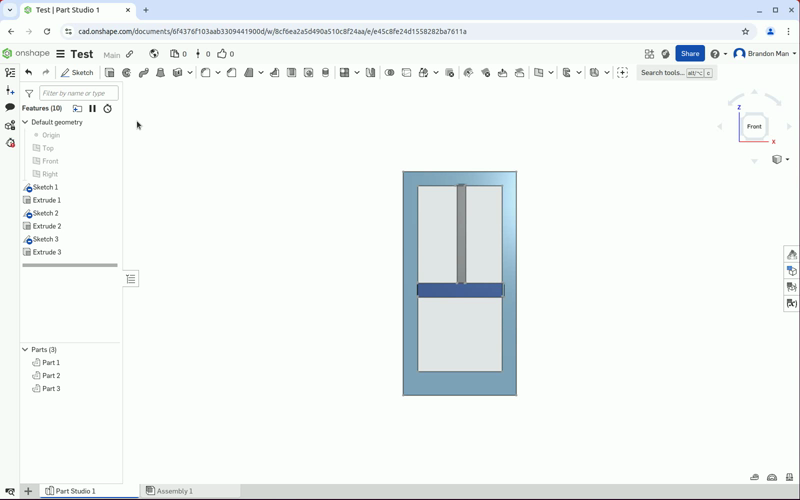
key(shift+h)
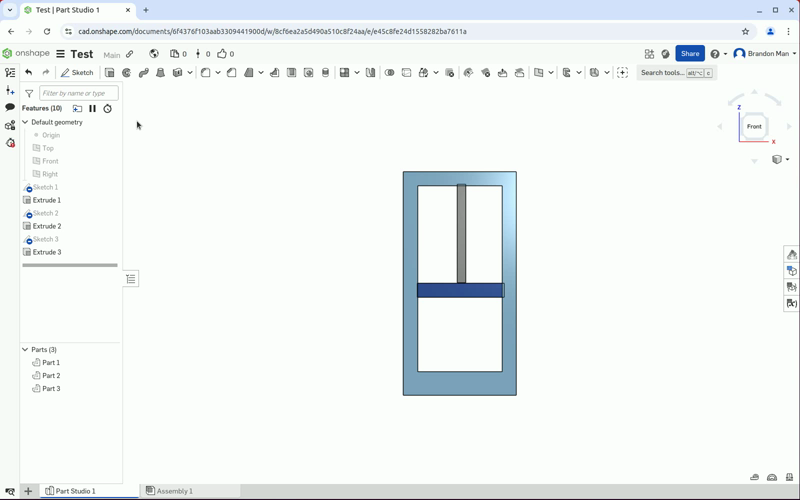
mouse_move(73, 189)
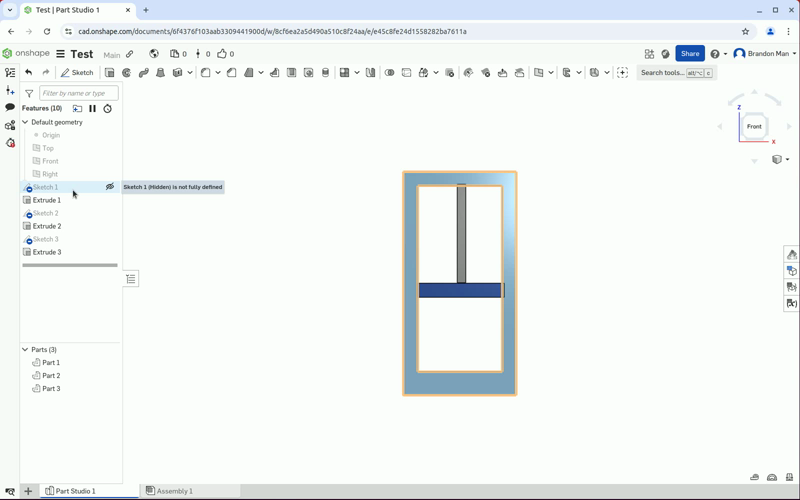
click(73, 189)
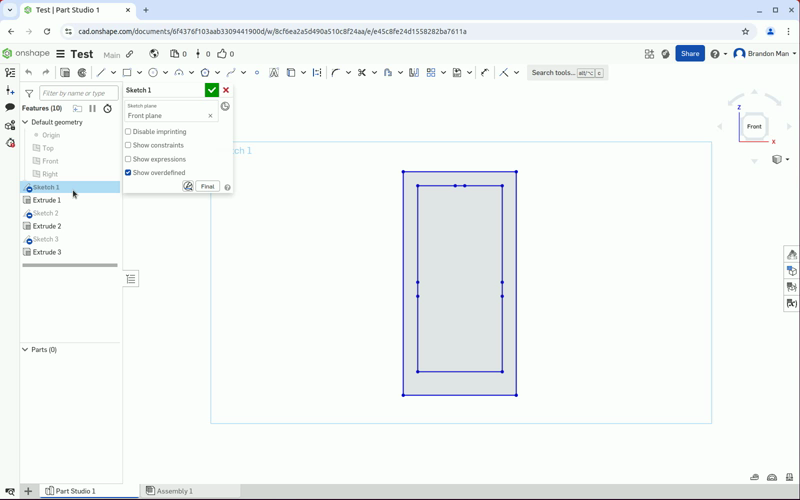
mouse_move(229, 92)
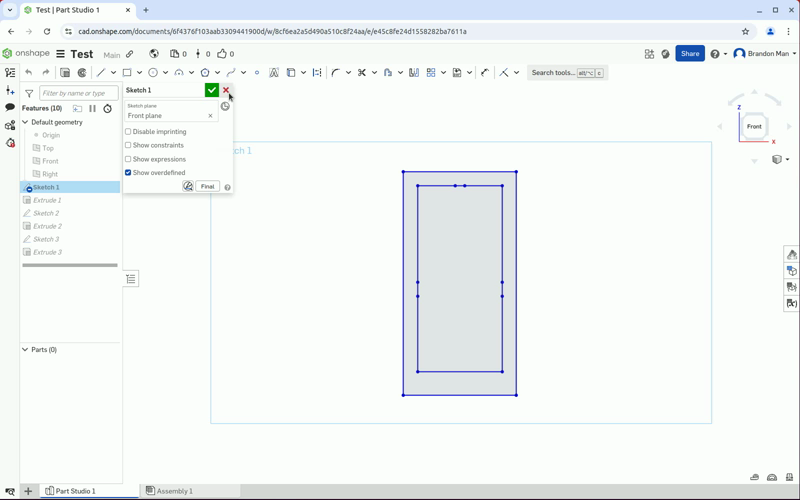
click(229, 92)
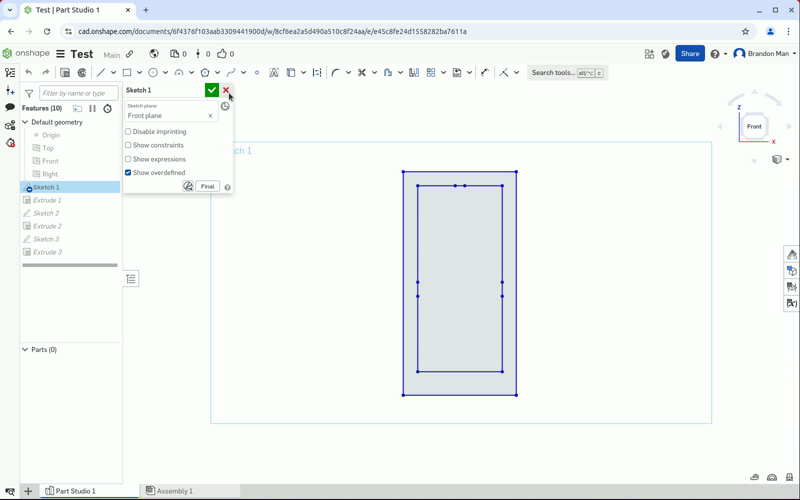
key(shift+s)
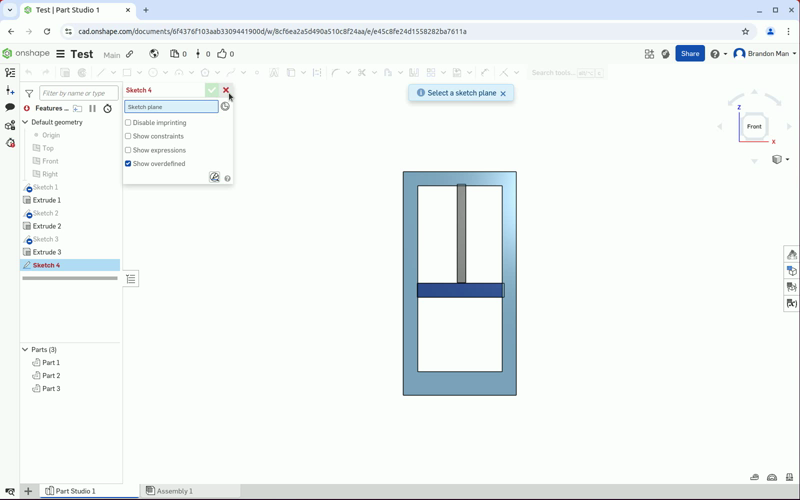
mouse_move(73, 163)
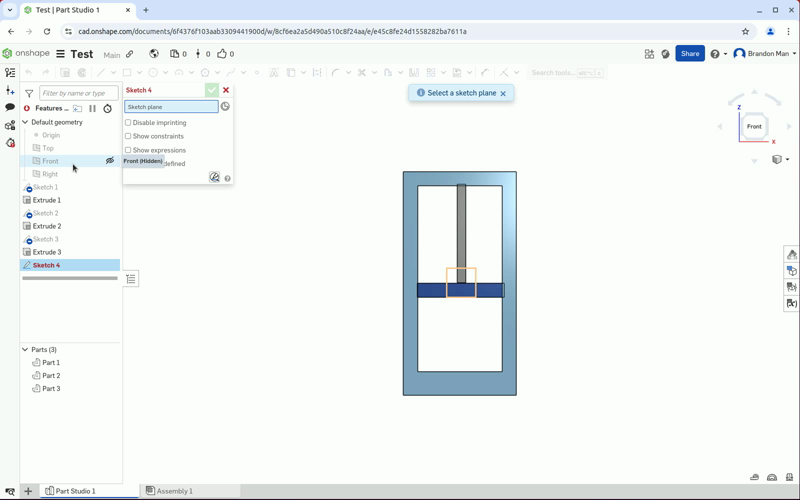
click(73, 163)
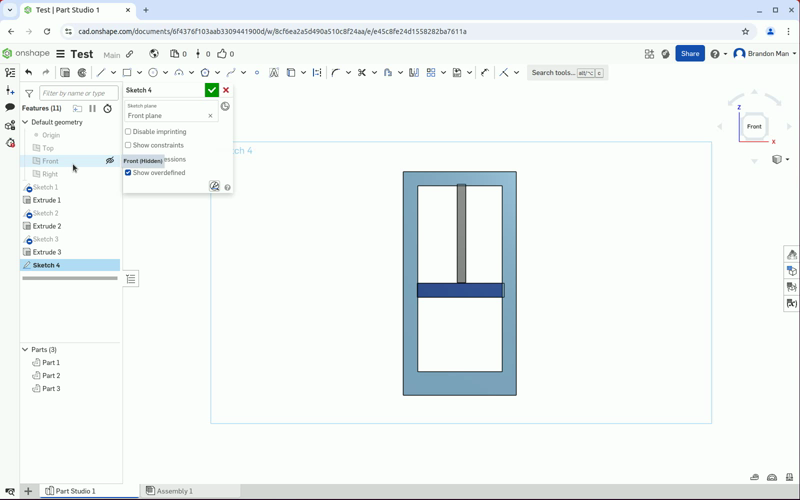
mouse_move(73, 352)
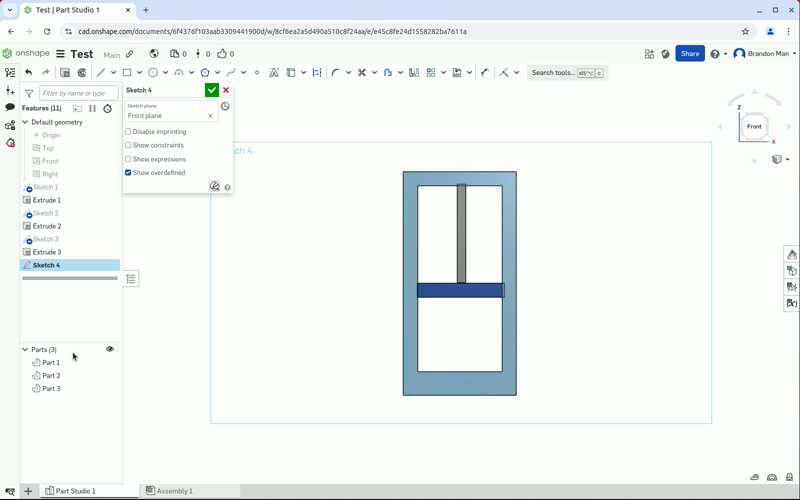
key(y)
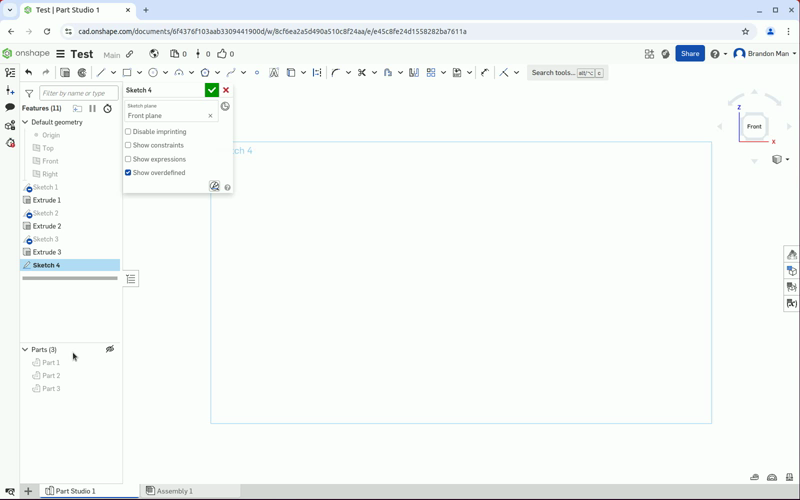
key(l)
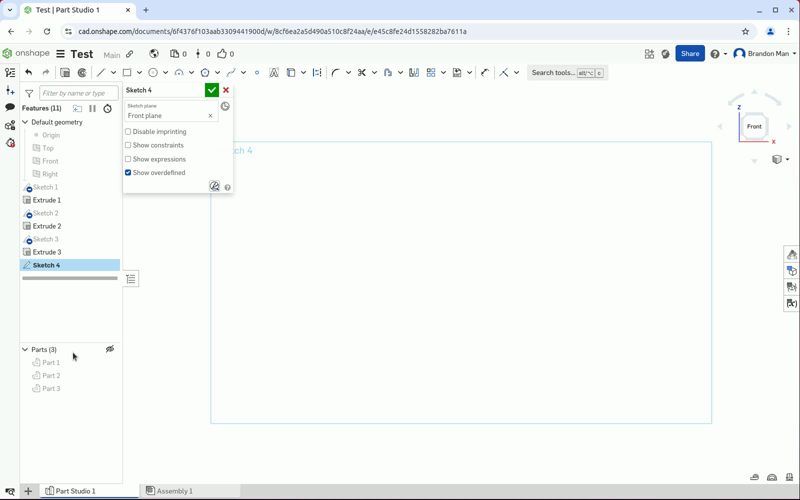
key_down(shift)
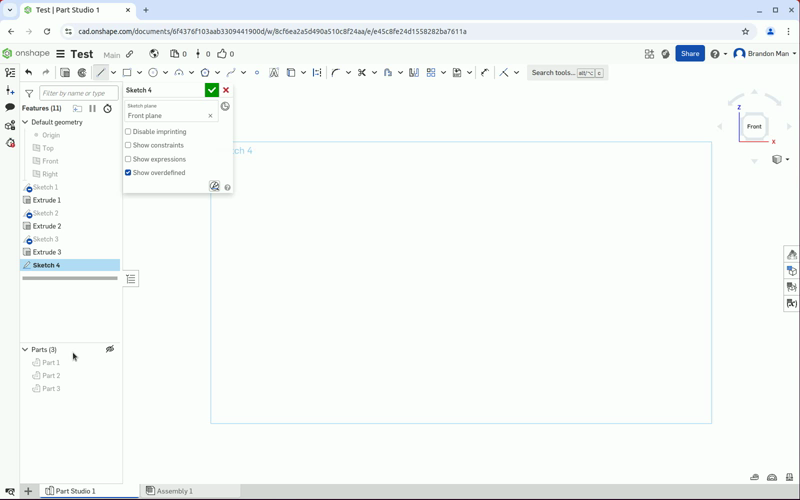
mouse_move(417, 370)
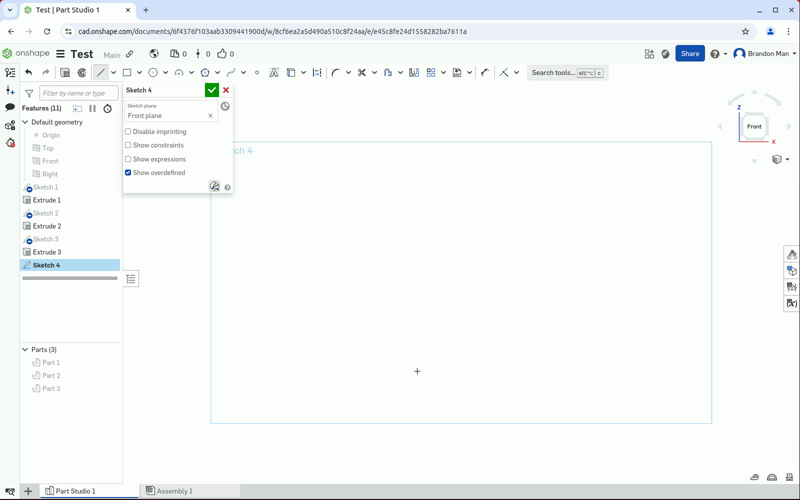
click(417, 370)
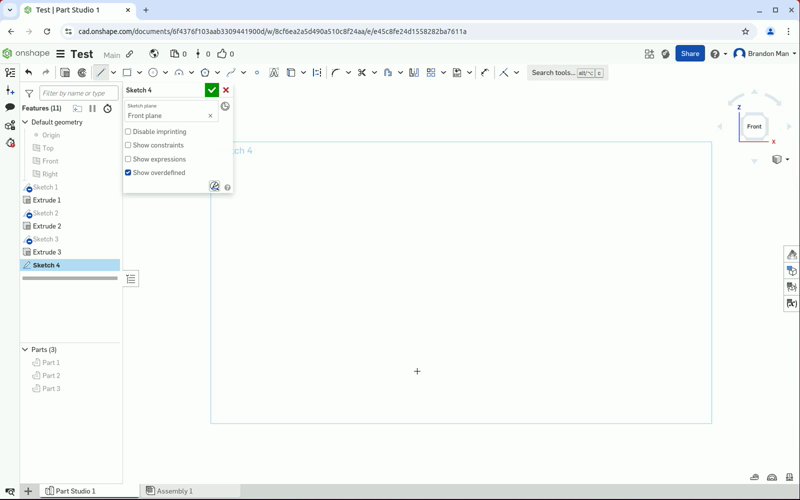
key_up(shift)
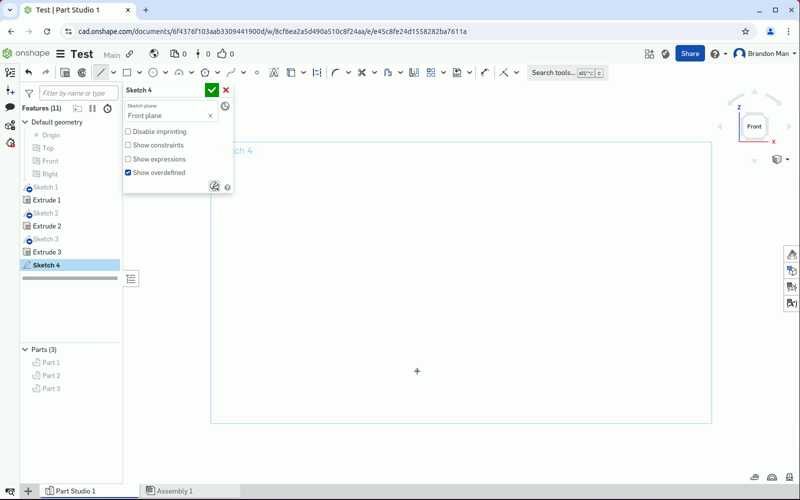
key_down(shift)
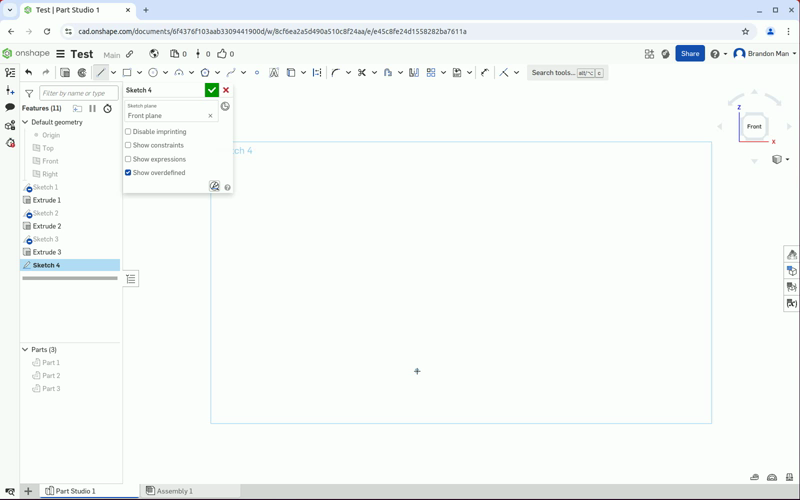
mouse_move(504, 370)
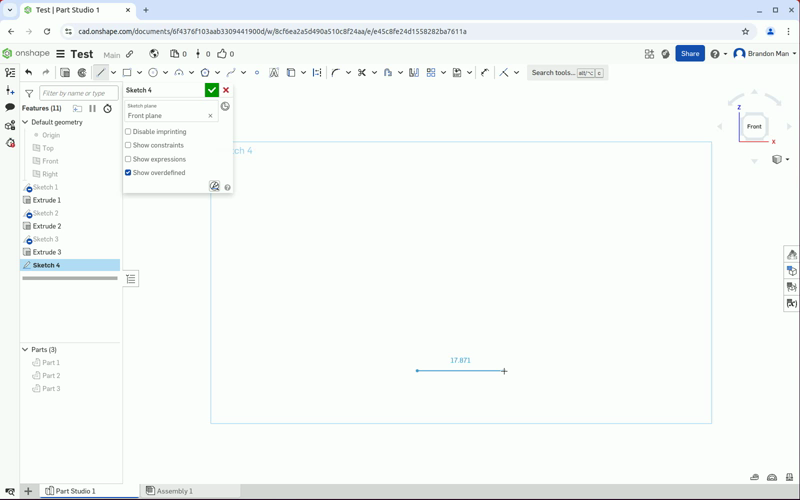
click(504, 370)
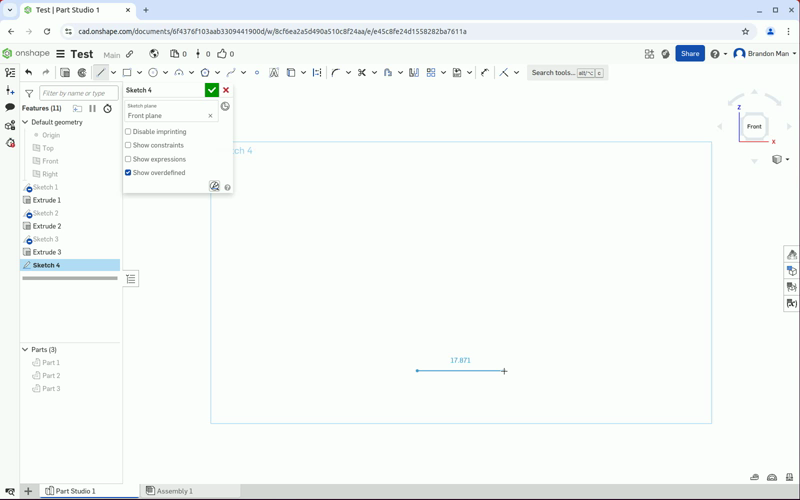
key_up(shift)
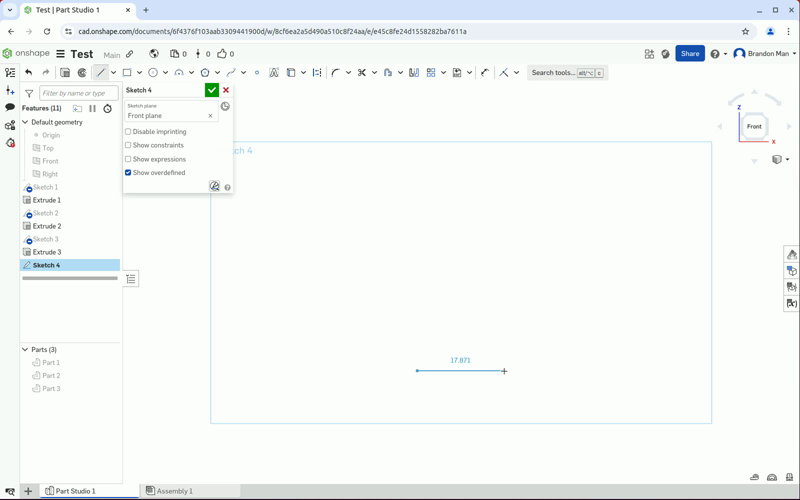
key_down(shift)
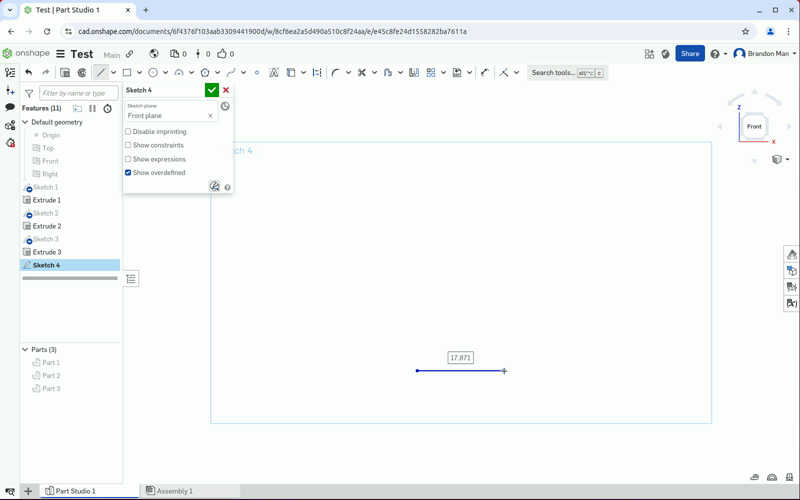
mouse_move(504, 295)
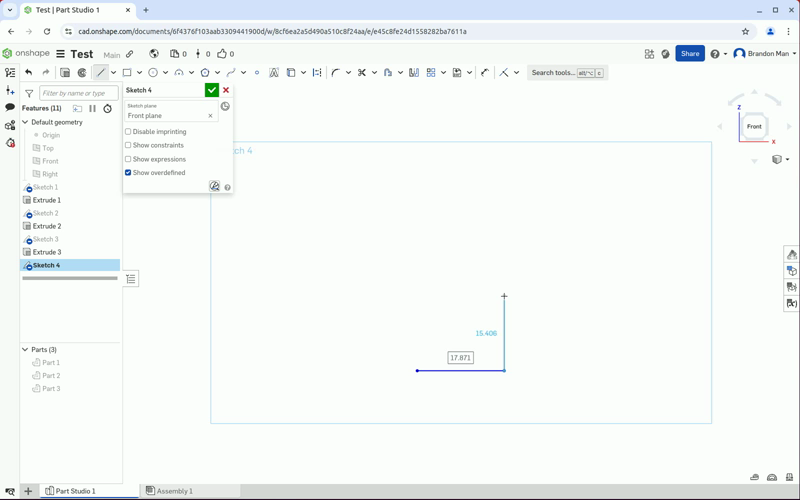
click(504, 295)
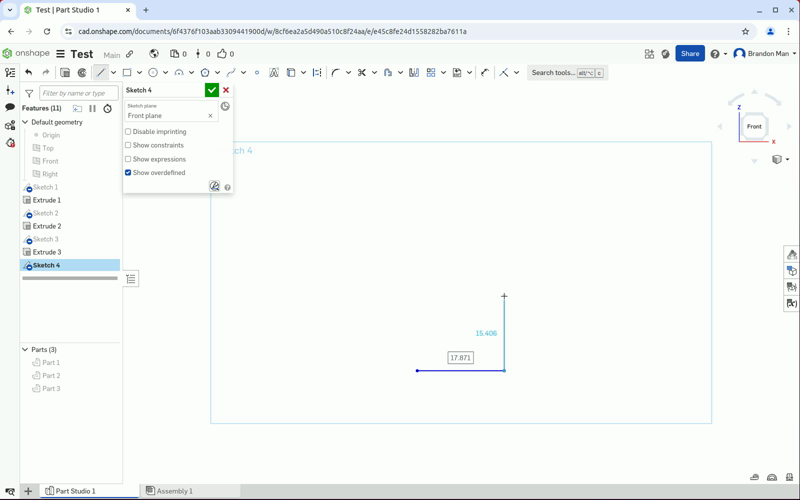
key_up(shift)
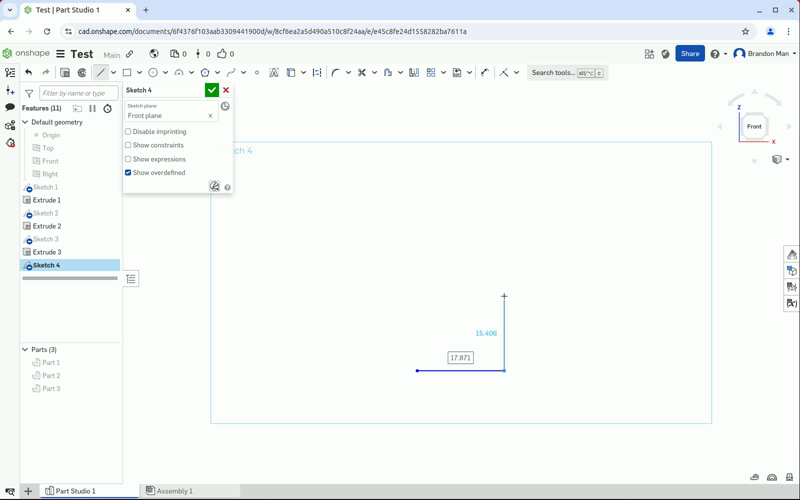
key_down(shift)
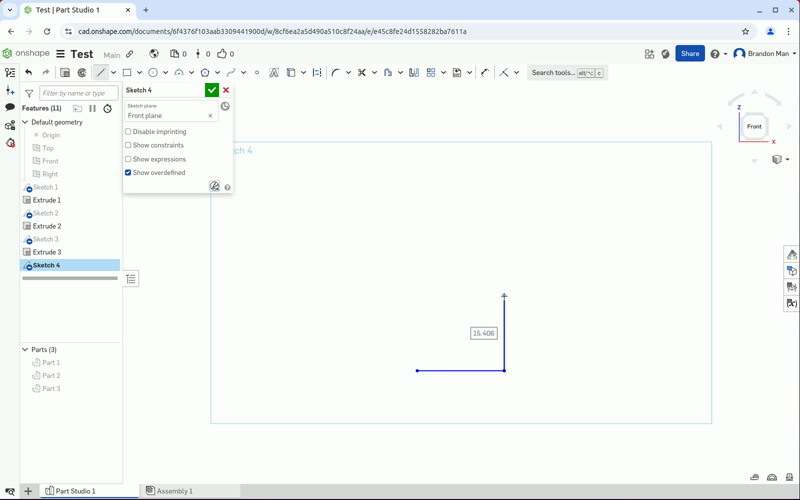
mouse_move(417, 295)
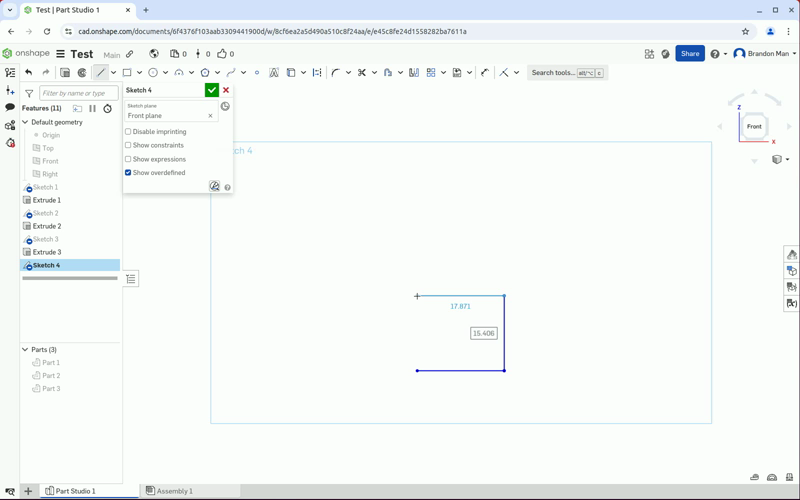
click(417, 295)
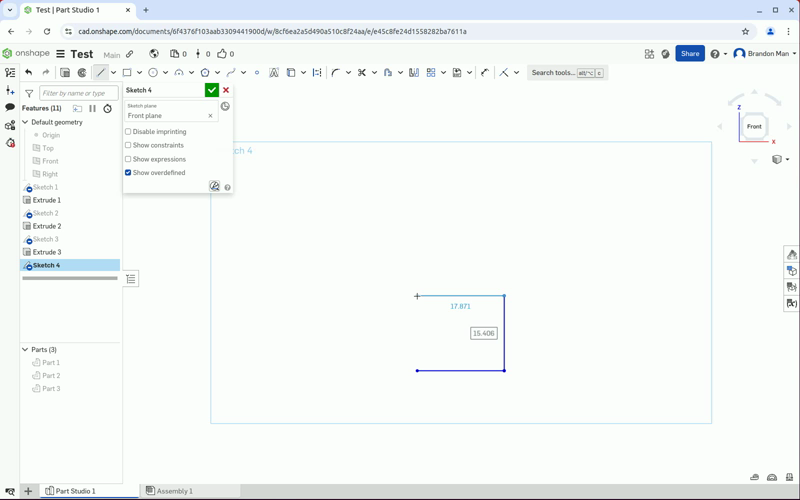
key_up(shift)
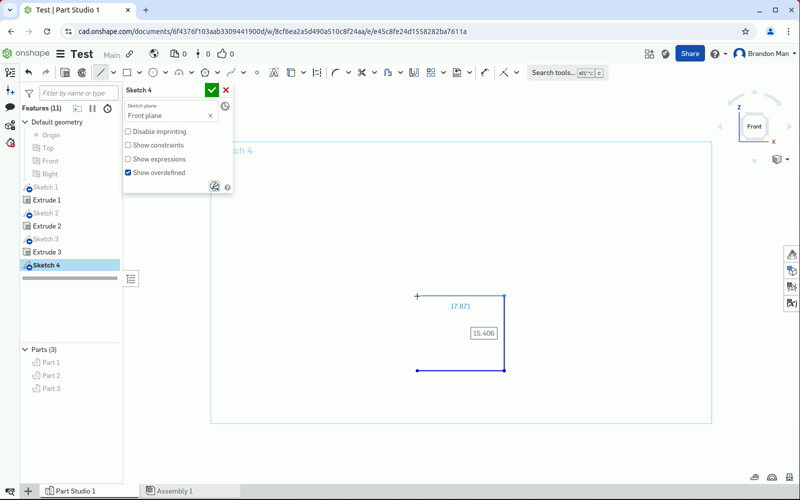
key_down(shift)
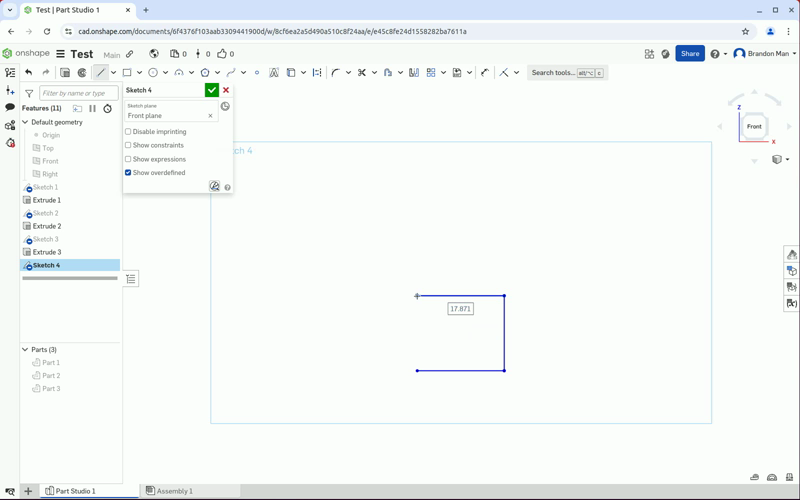
mouse_move(417, 370)
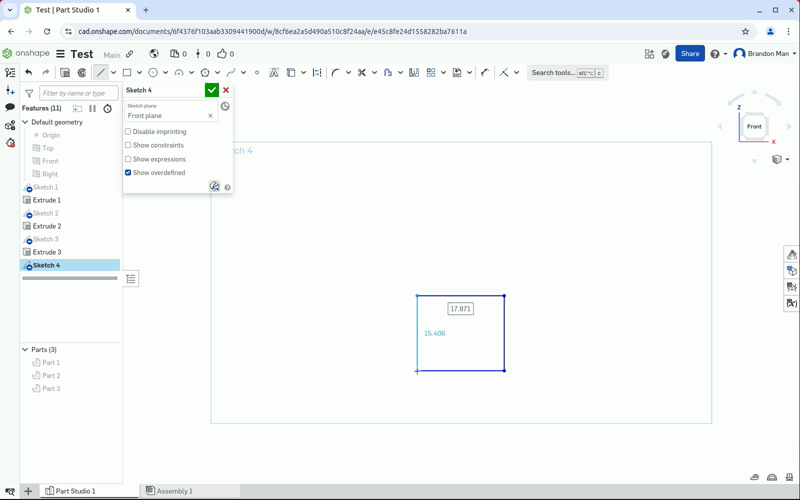
key_up(shift)
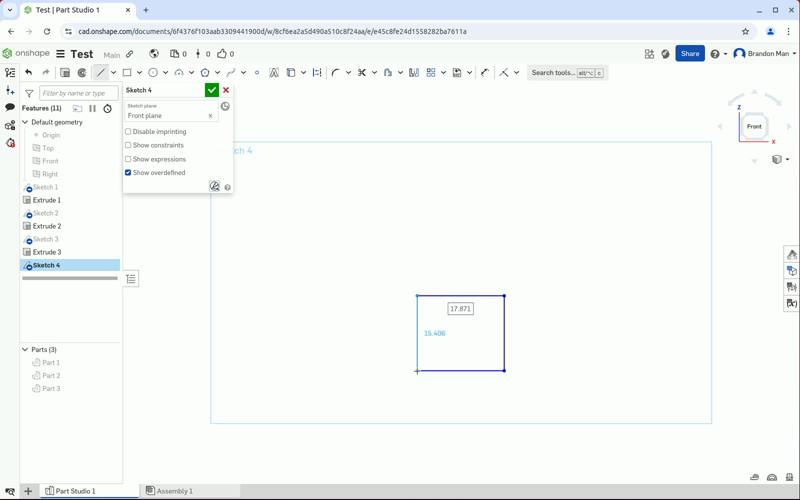
click(417, 370)
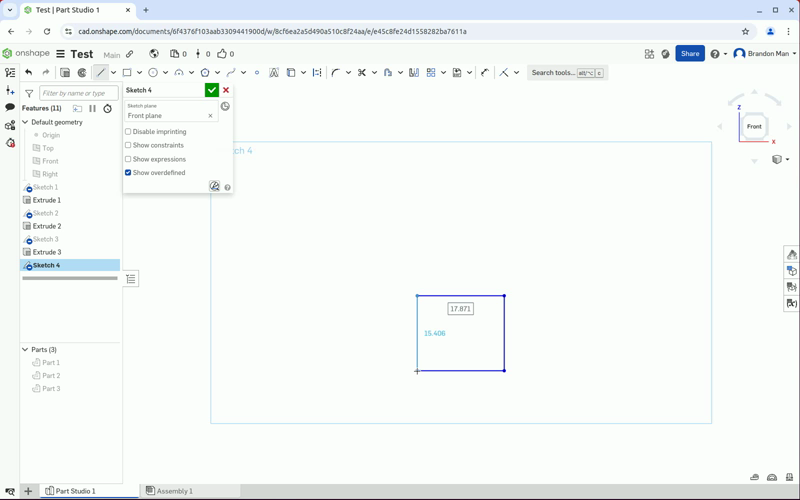
key(esc)
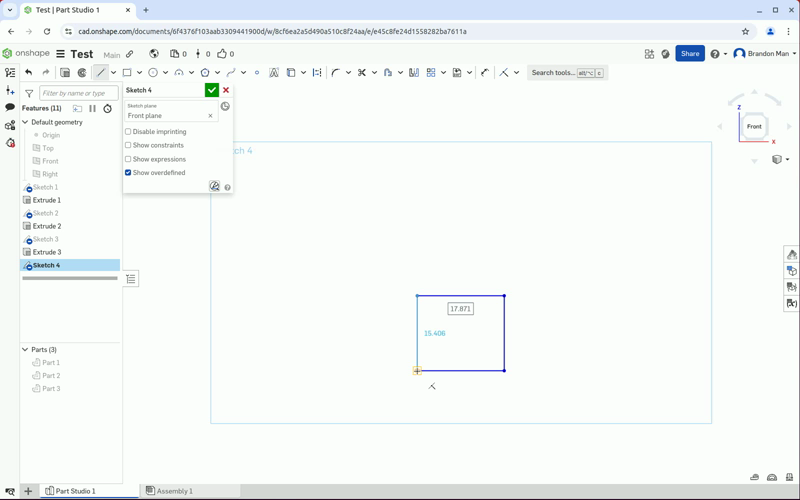
mouse_move(483, 319)
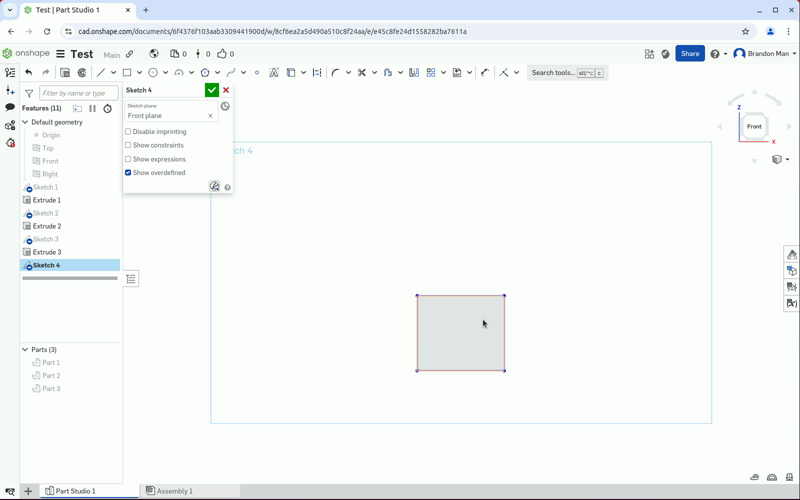
click(483, 319)
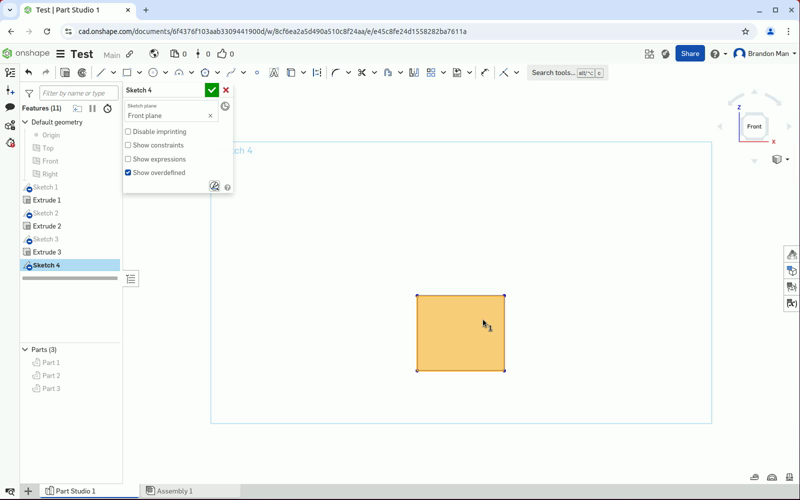
mouse_move(73, 352)
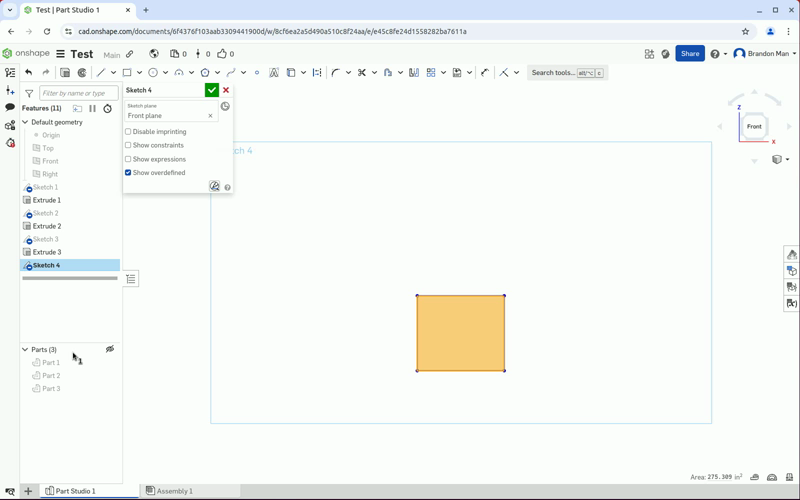
key(shift+y)
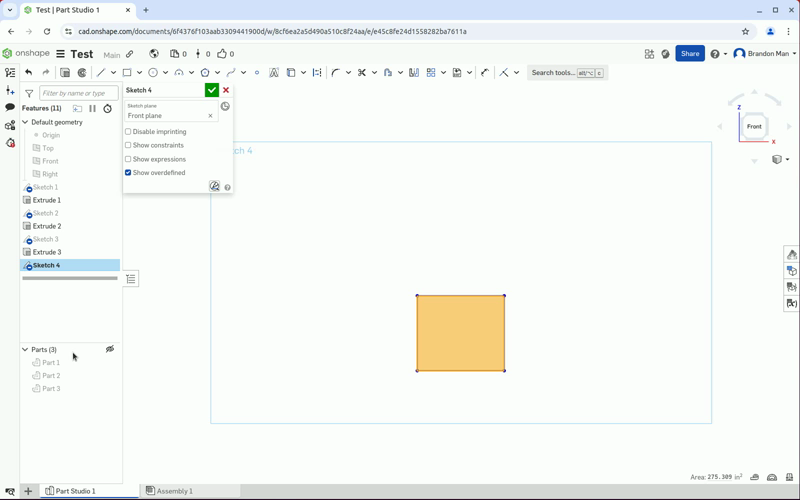
key(shift+e)
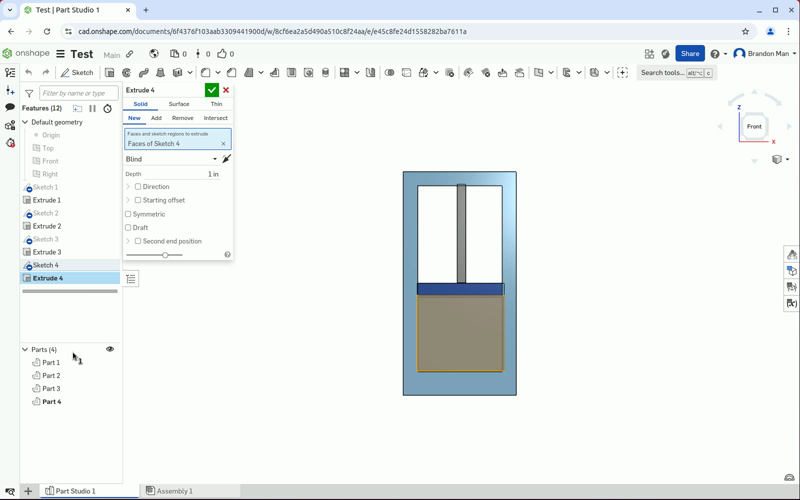
mouse_move(143, 106)
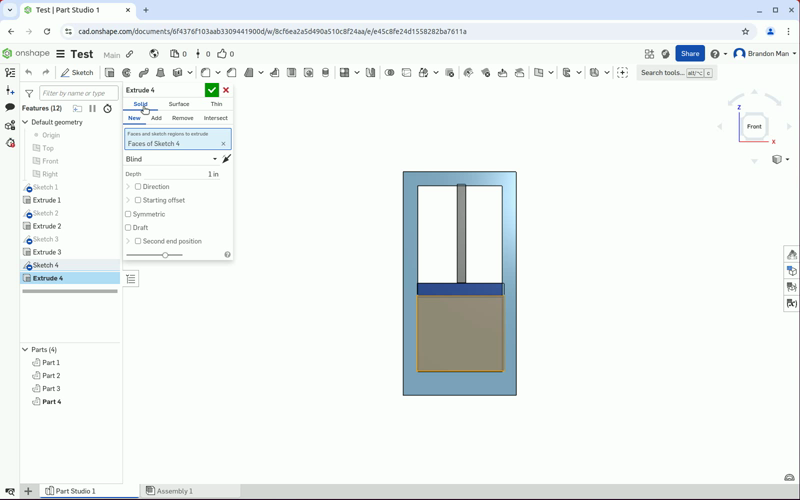
click(143, 106)
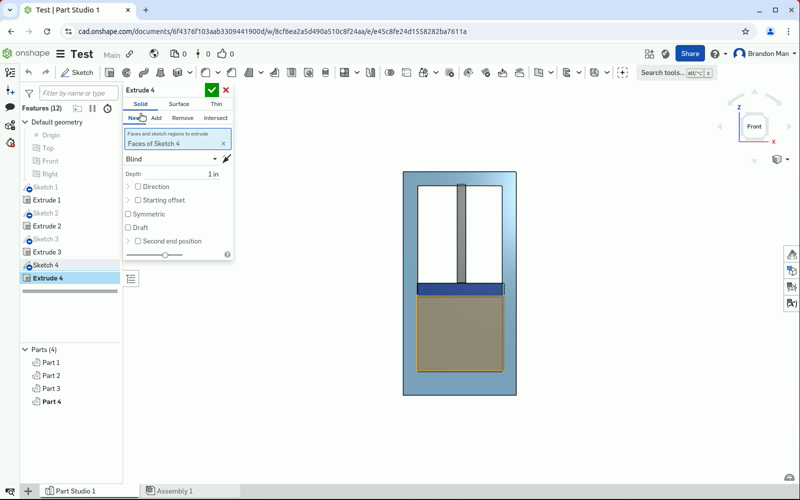
mouse_move(137, 120)
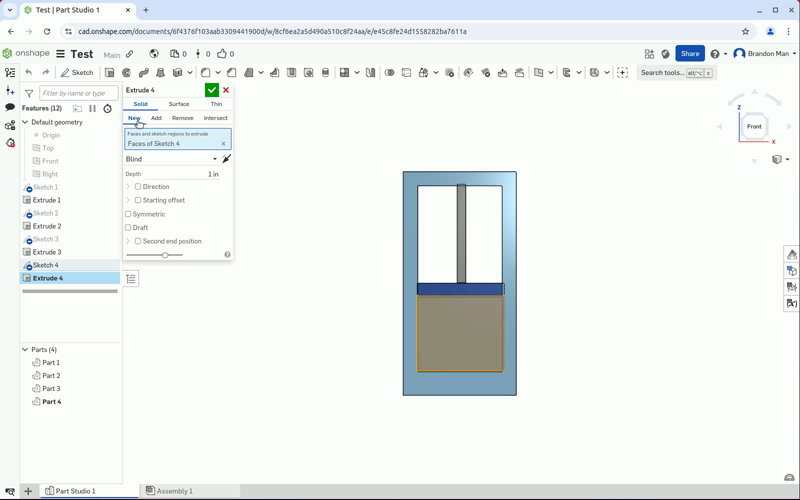
click(137, 120)
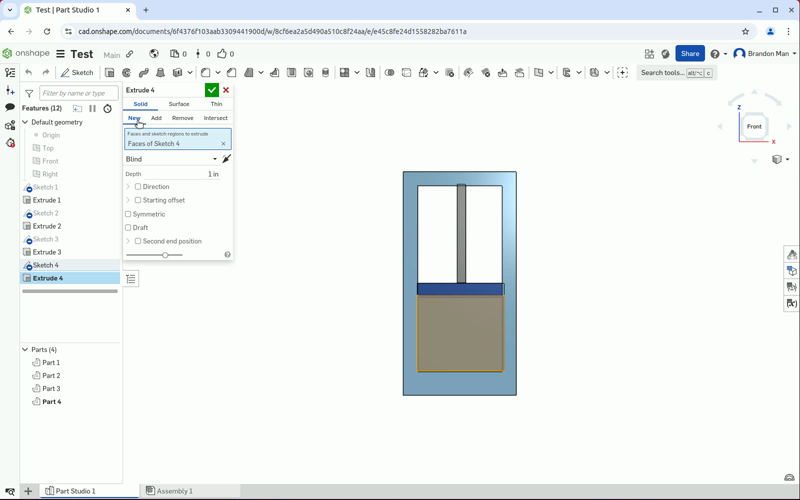
key(tab, 4)
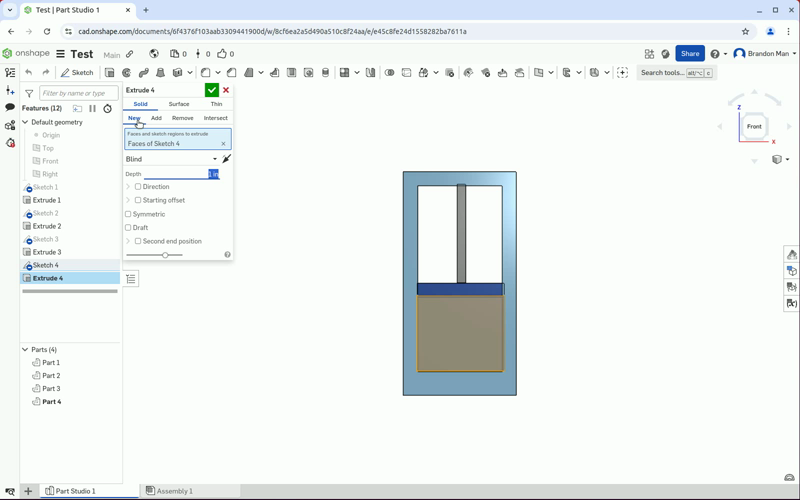
text(0.482)
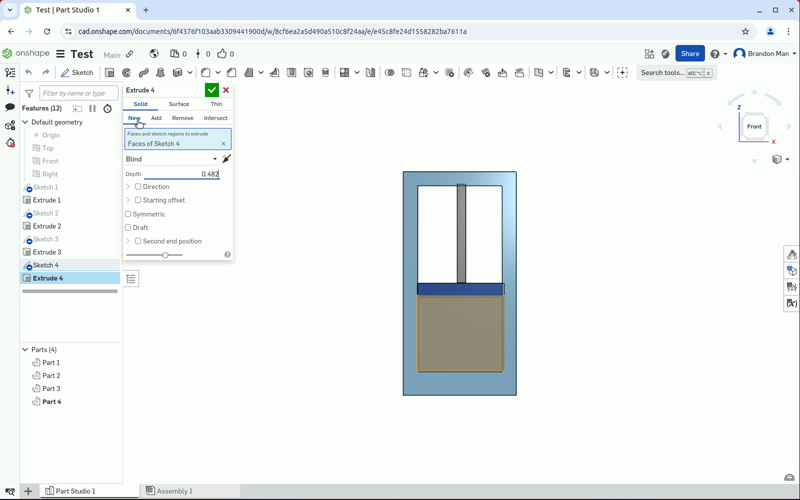
key(tab, 3)
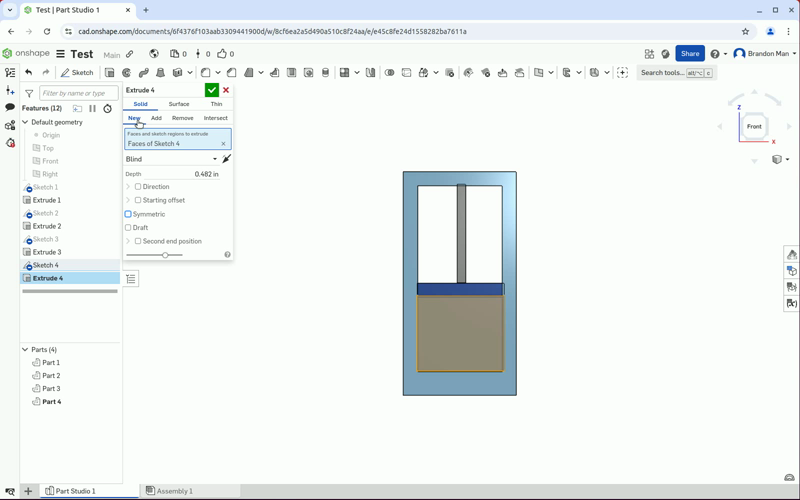
key(space)
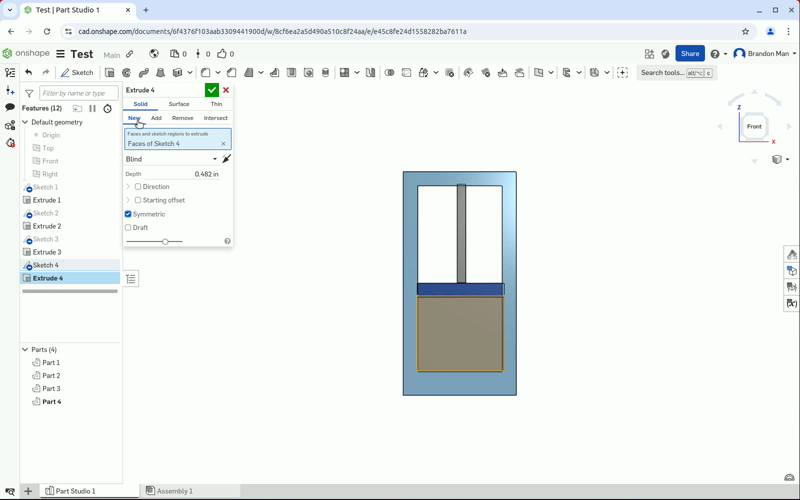
key(enter)
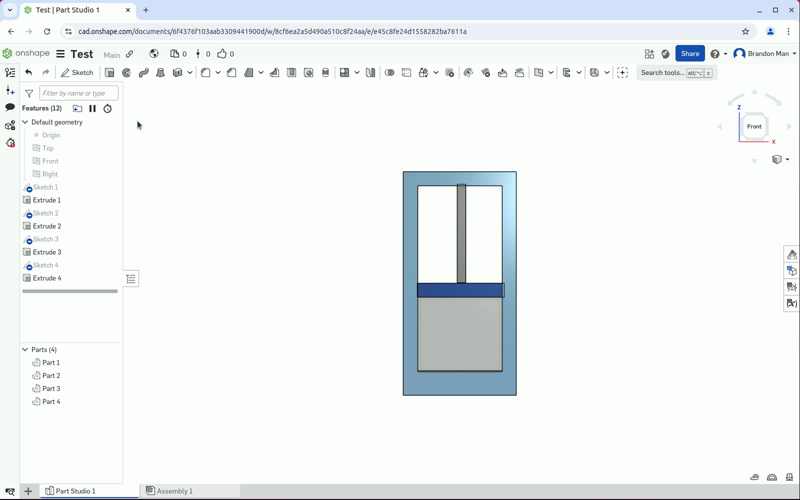
key(shift+h)
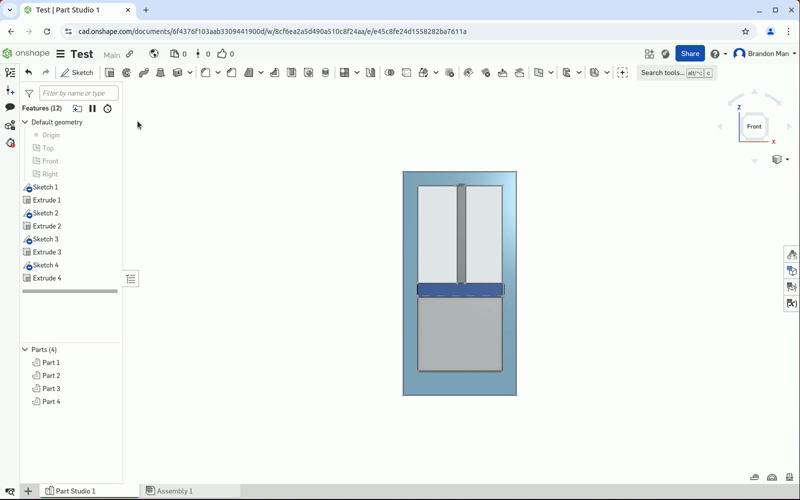
key(shift+h)
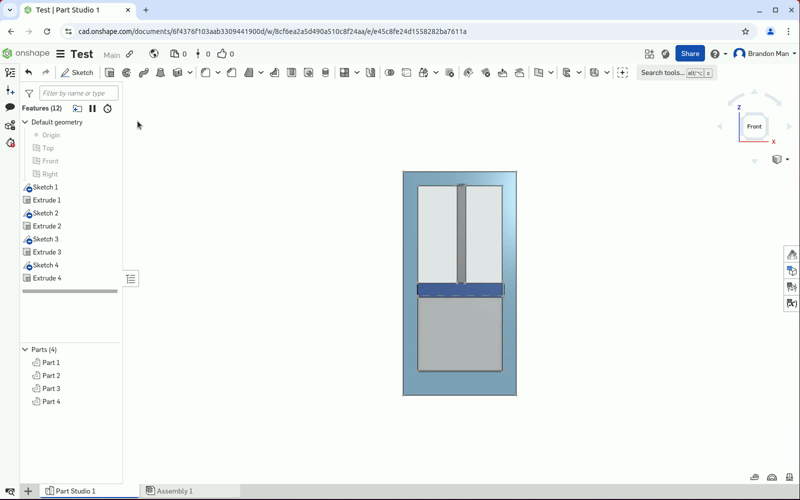
key(shift+7)
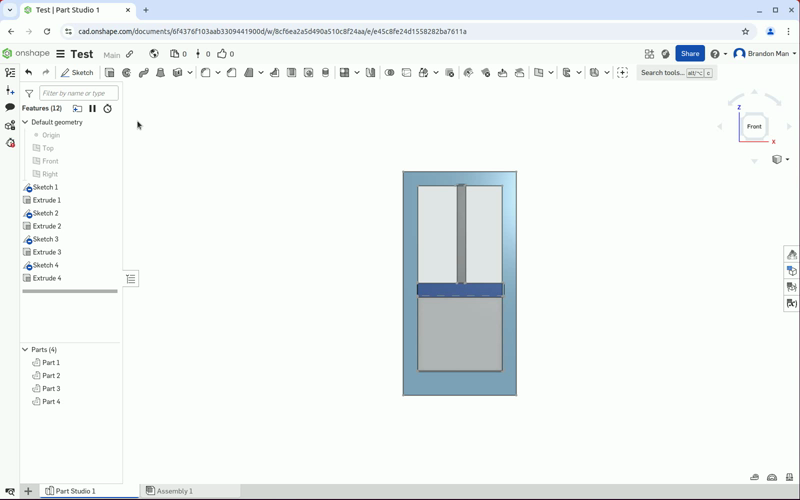
key(left, 2)
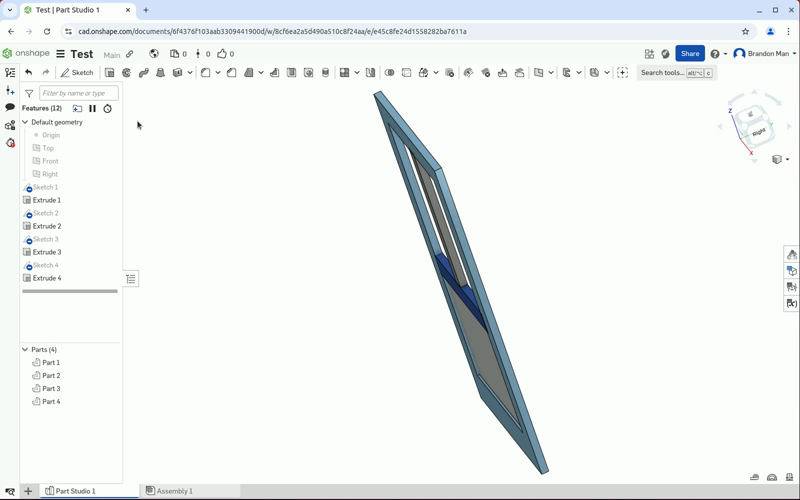
key(down, 2)
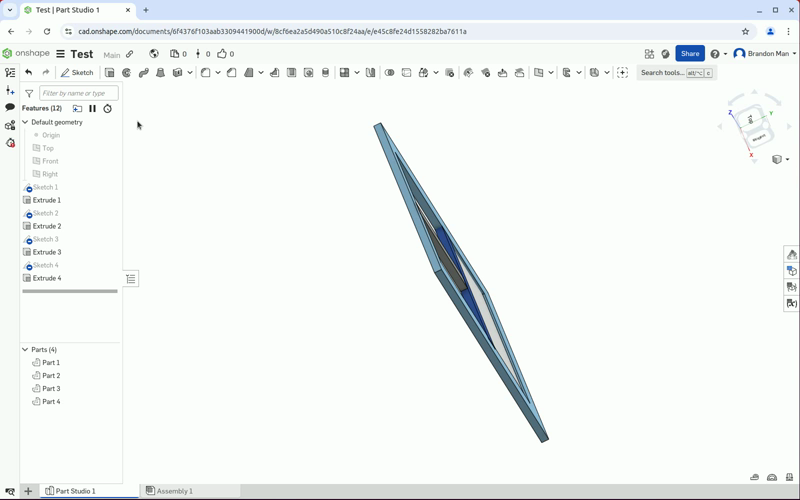
key(up, 2)
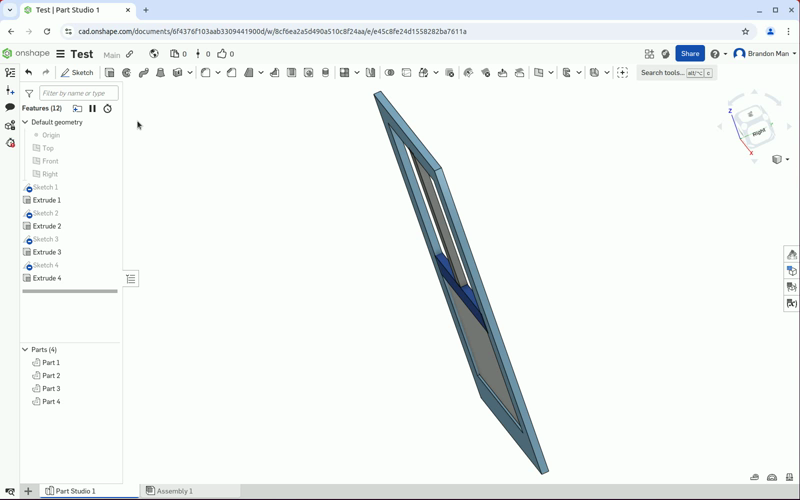
key(right, 2)
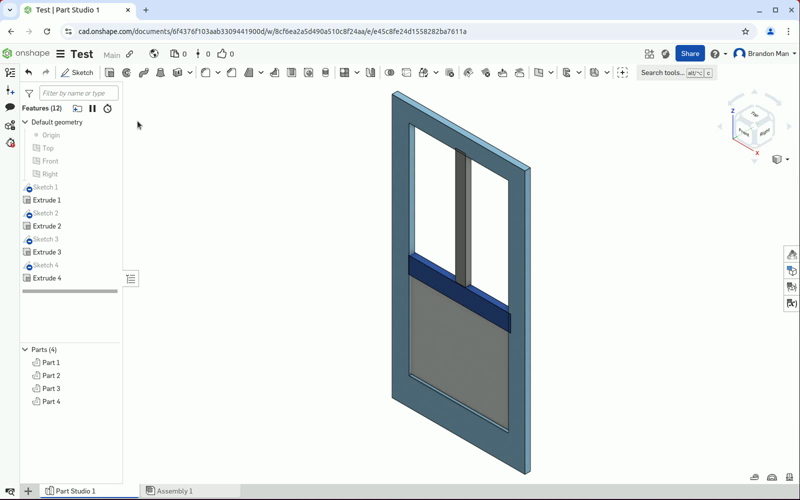
mouse_move(73, 189)
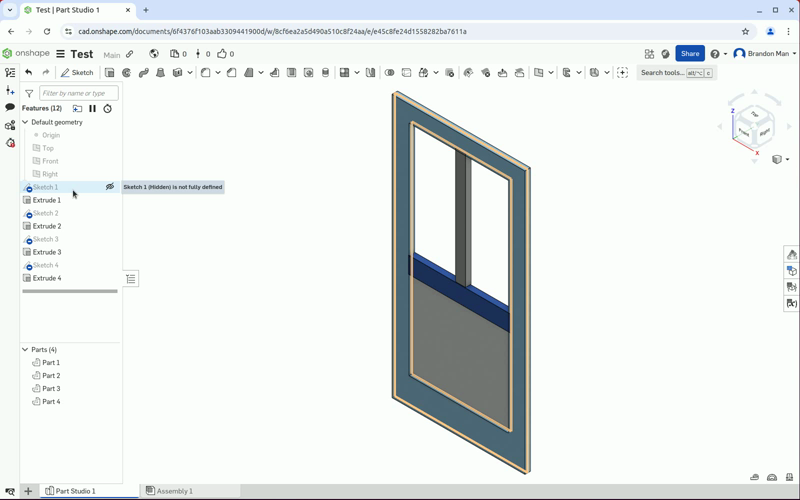
click(73, 189)